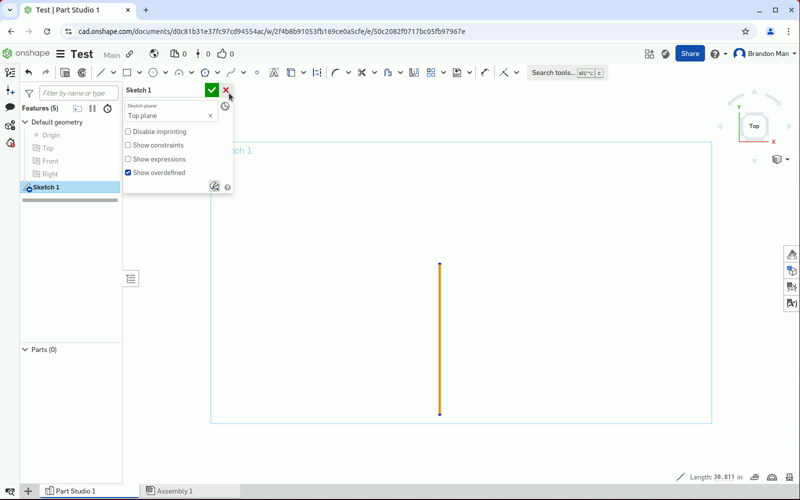
key(shift+h)
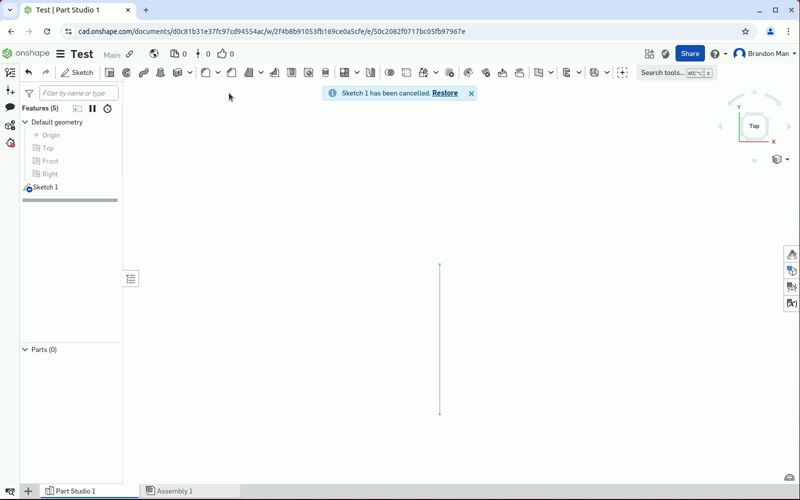
key(shift+s)
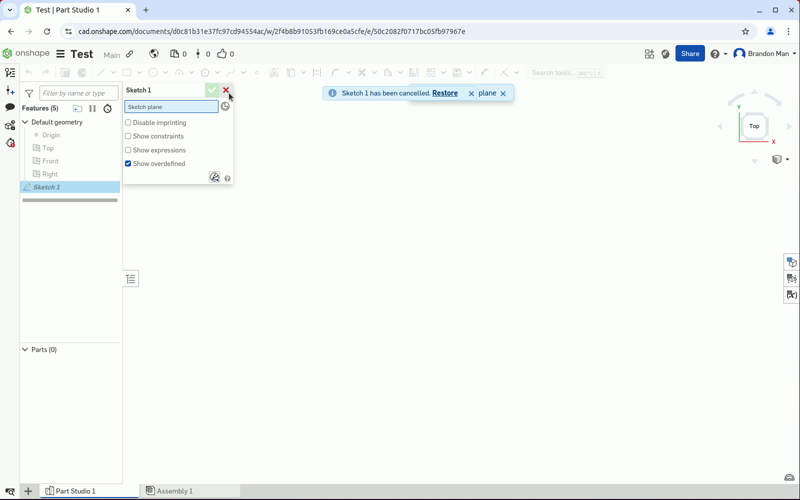
mouse_move(73, 150)
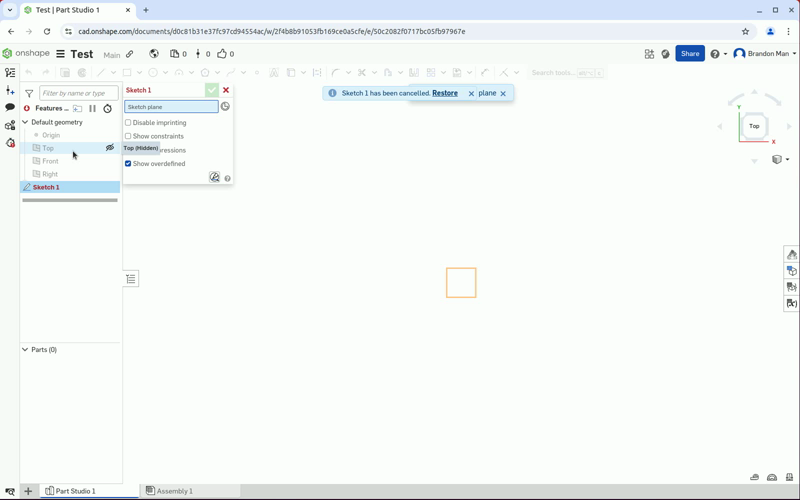
click(73, 150)
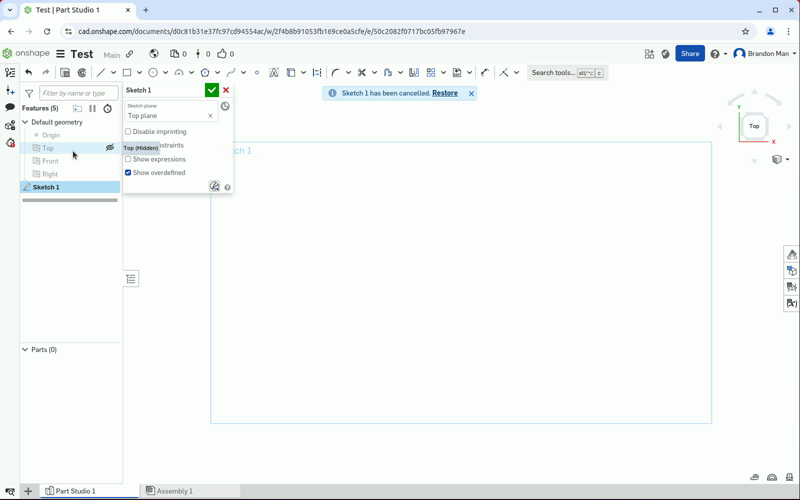
mouse_move(73, 352)
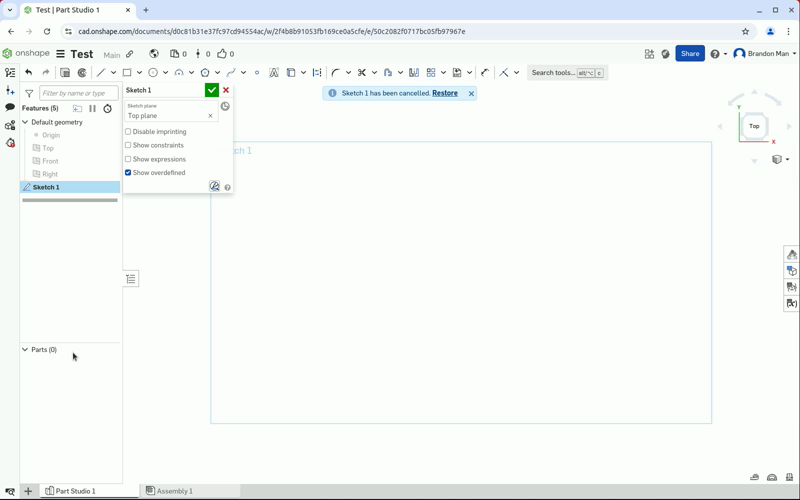
key(y)
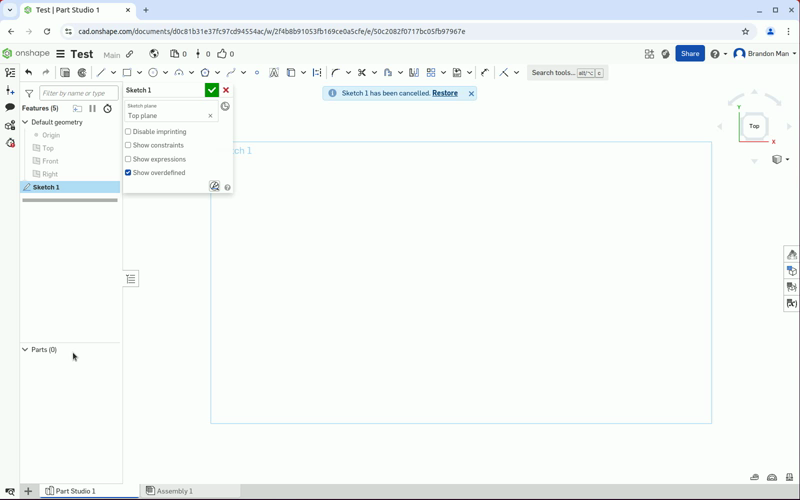
key(a)
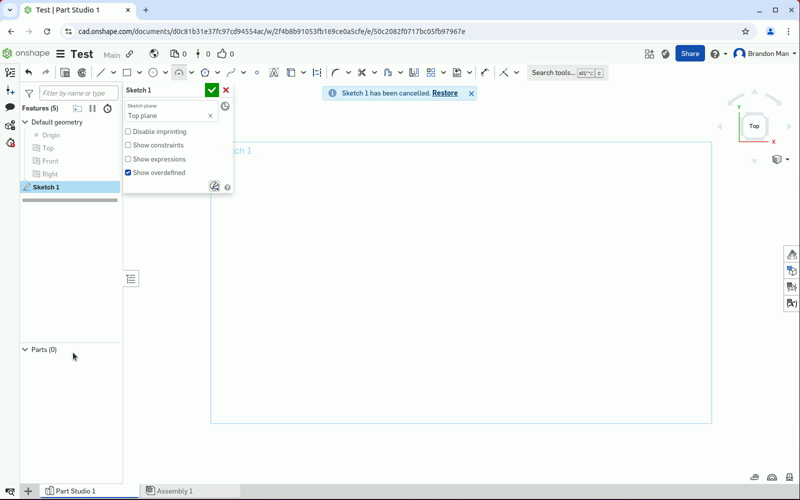
key_down(shift)
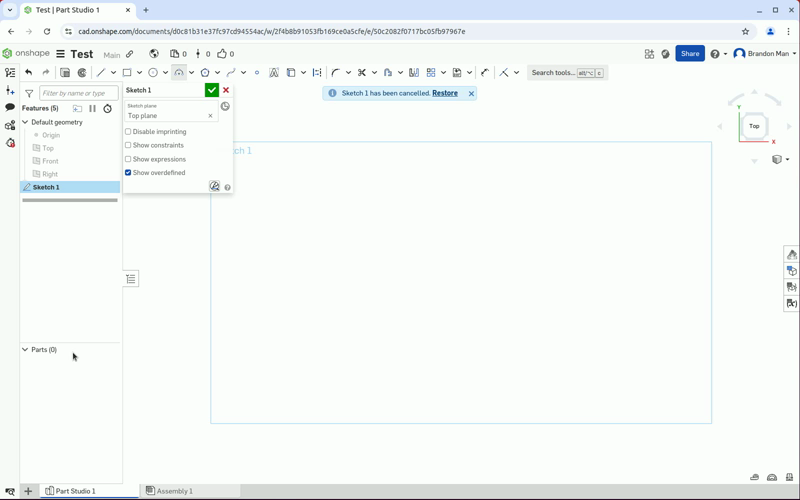
mouse_move(356, 351)
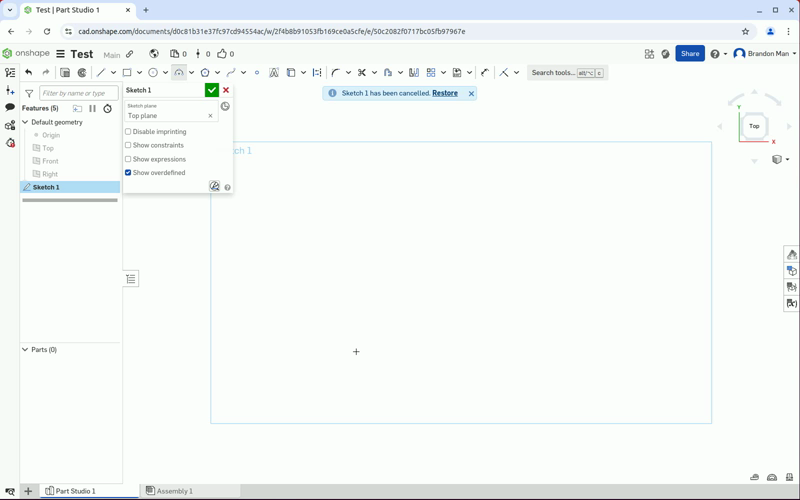
click(356, 351)
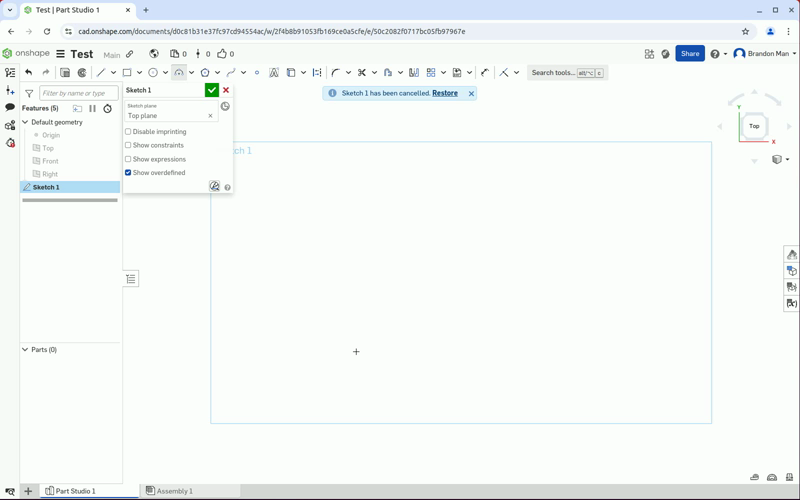
key_up(shift)
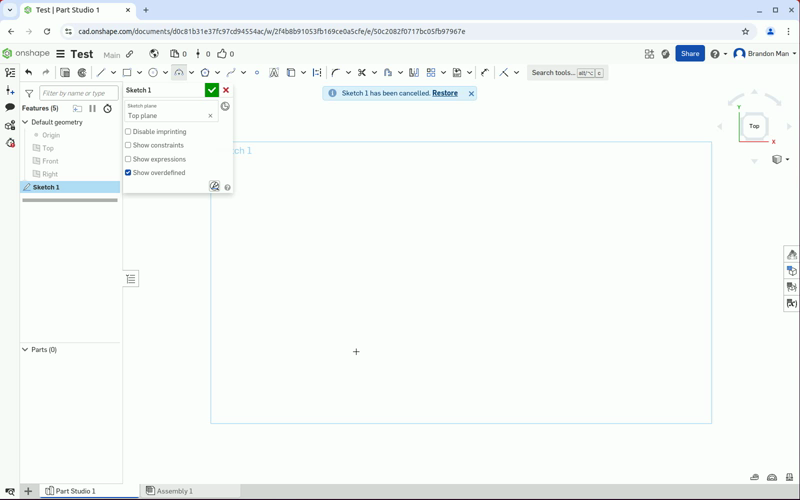
key_down(shift)
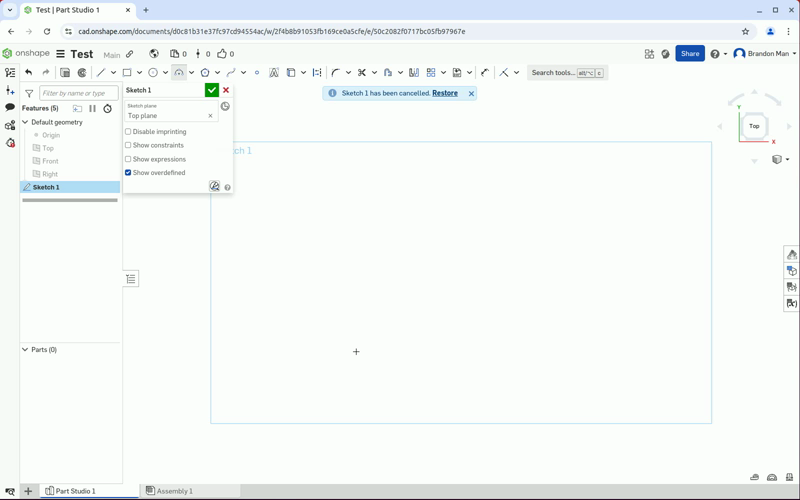
mouse_move(358, 353)
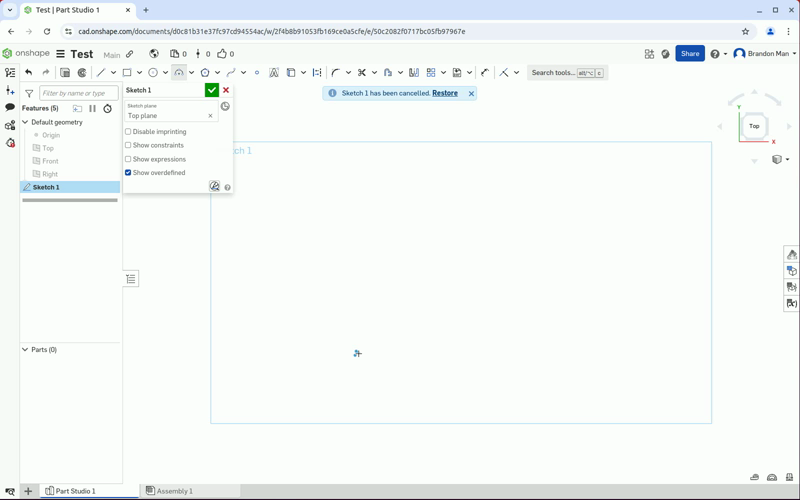
scroll(6)
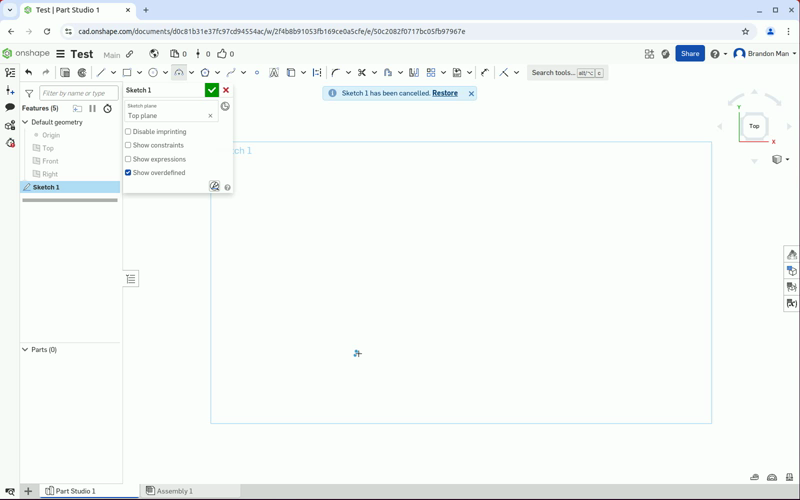
scroll(6)
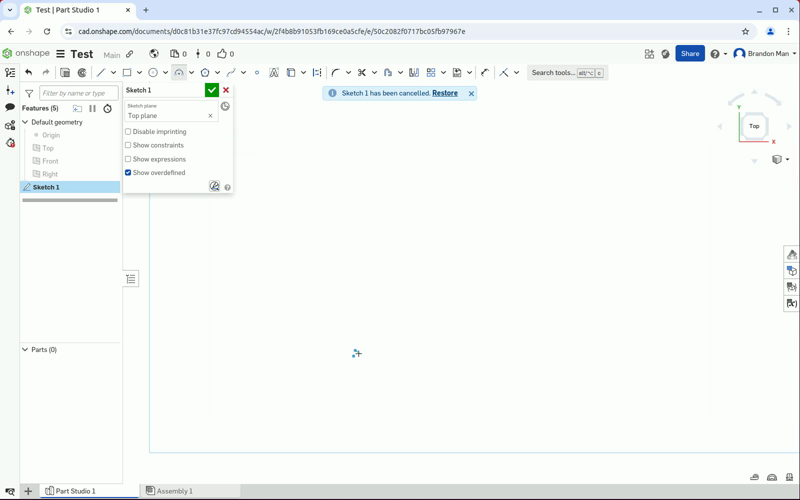
scroll(6)
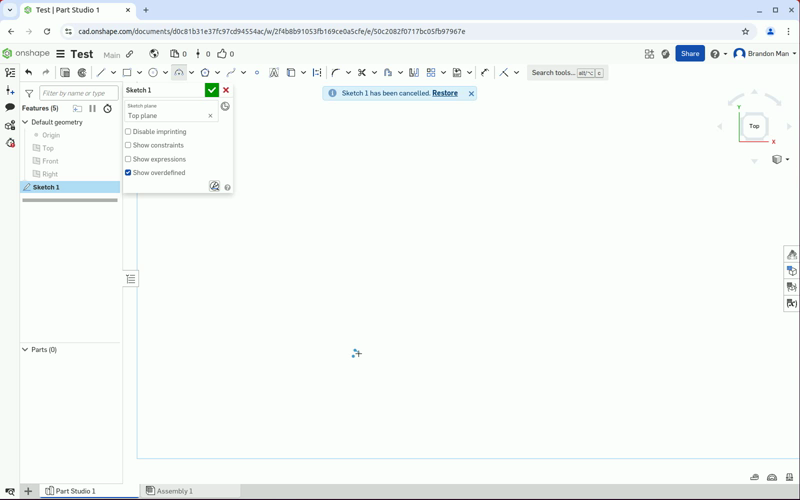
scroll(6)
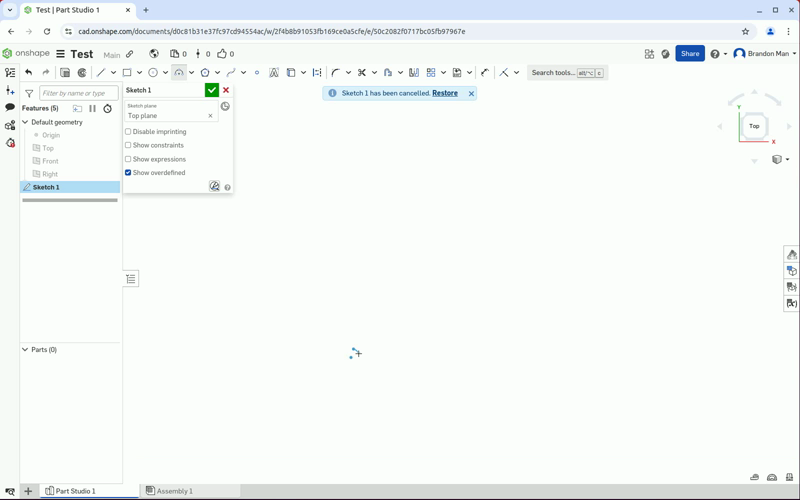
scroll(6)
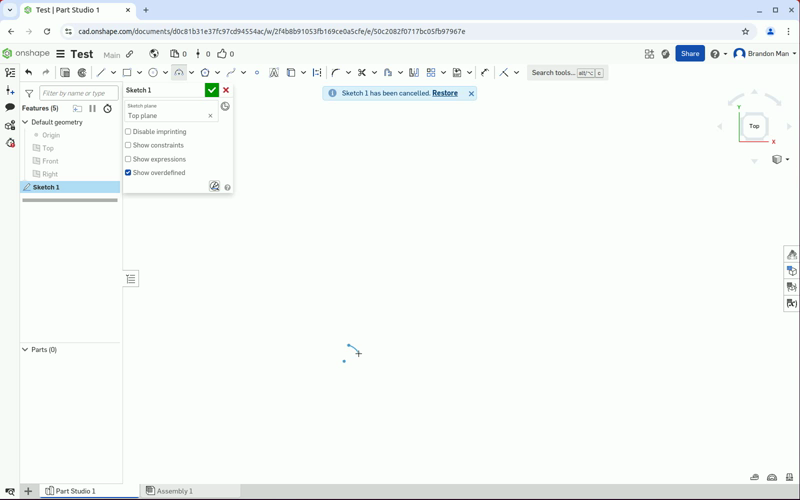
scroll(6)
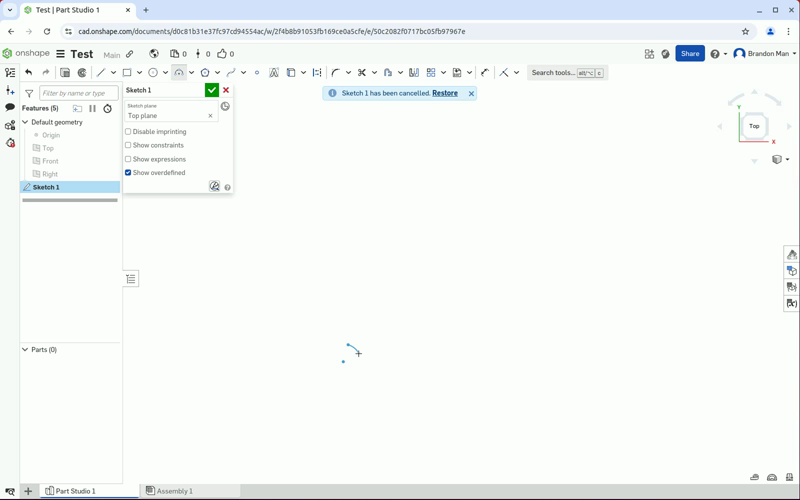
scroll(6)
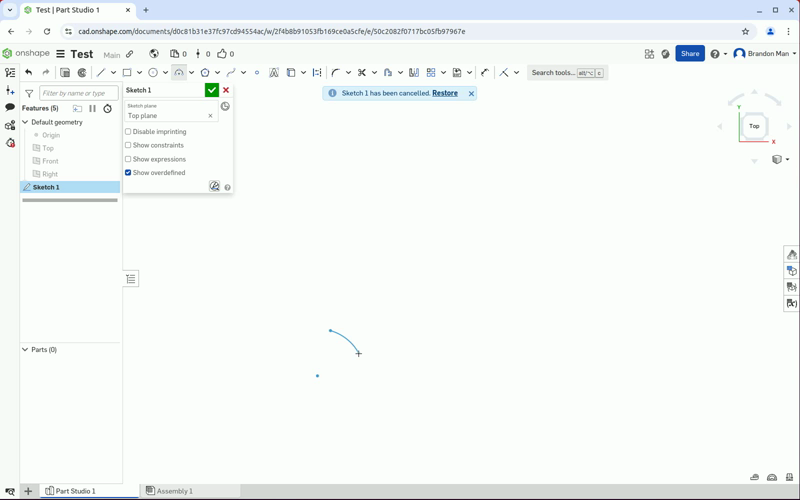
click(358, 353)
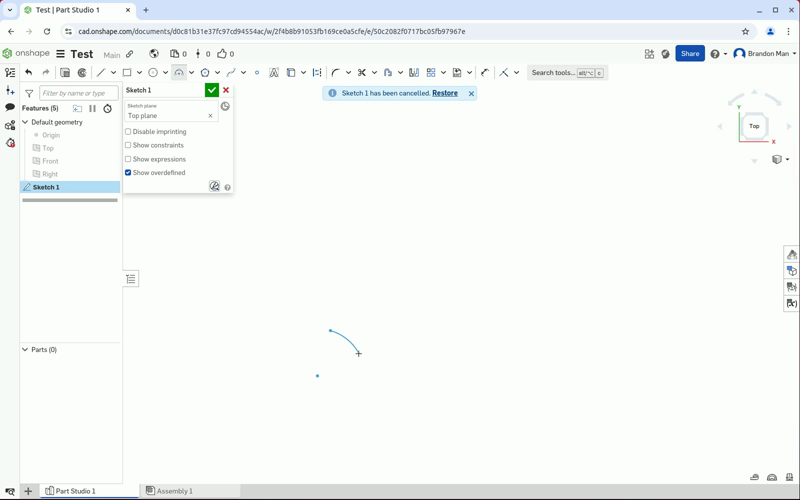
scroll(-6)
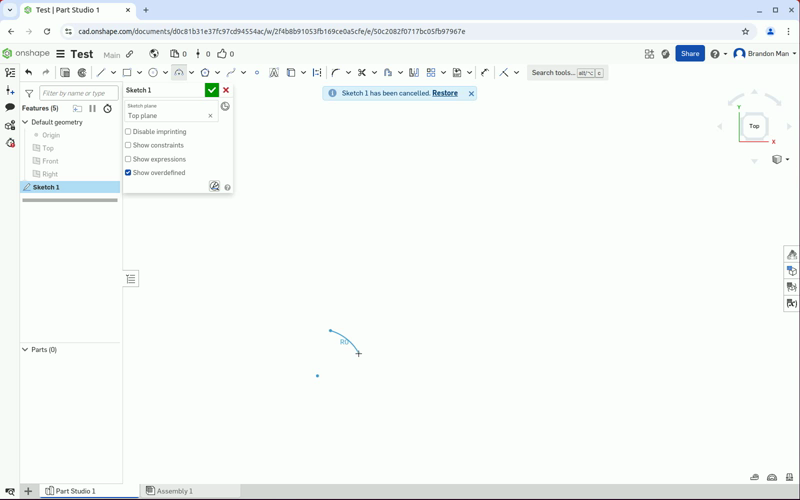
scroll(-6)
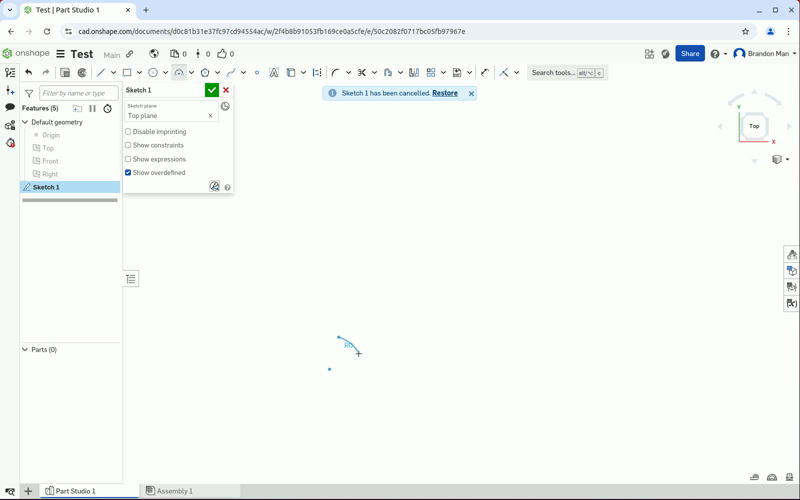
scroll(-6)
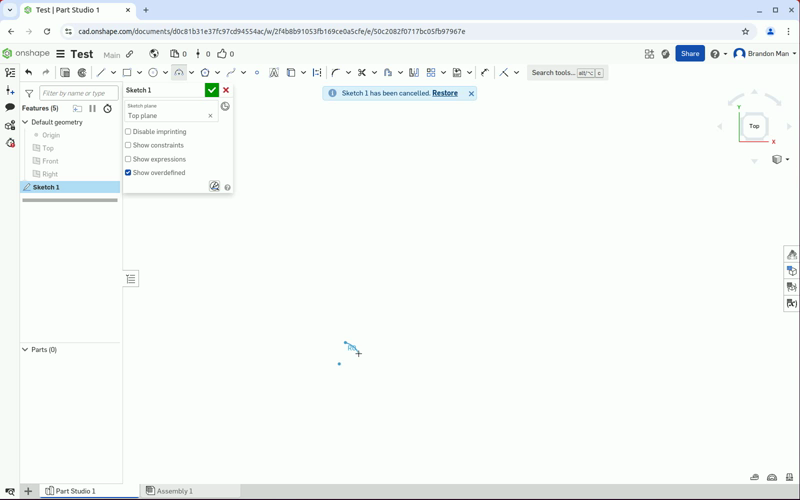
scroll(-6)
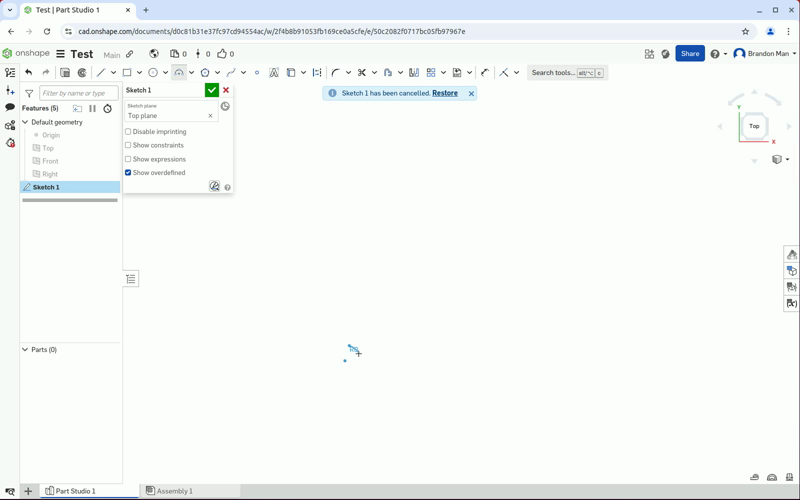
scroll(-6)
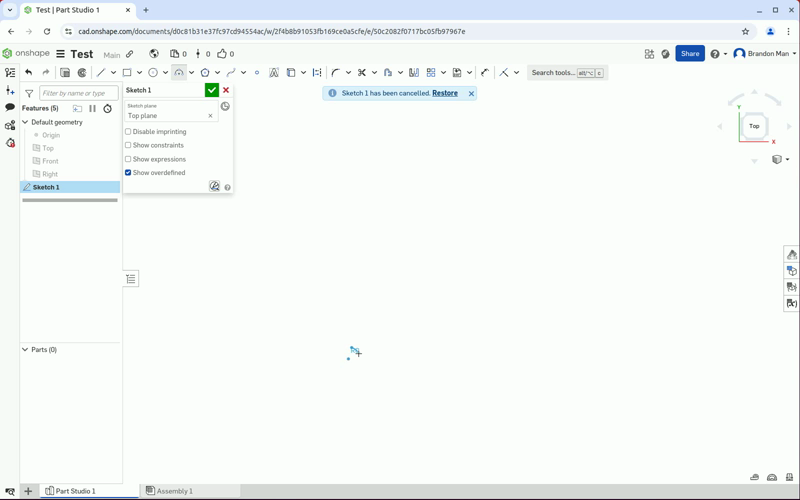
scroll(-6)
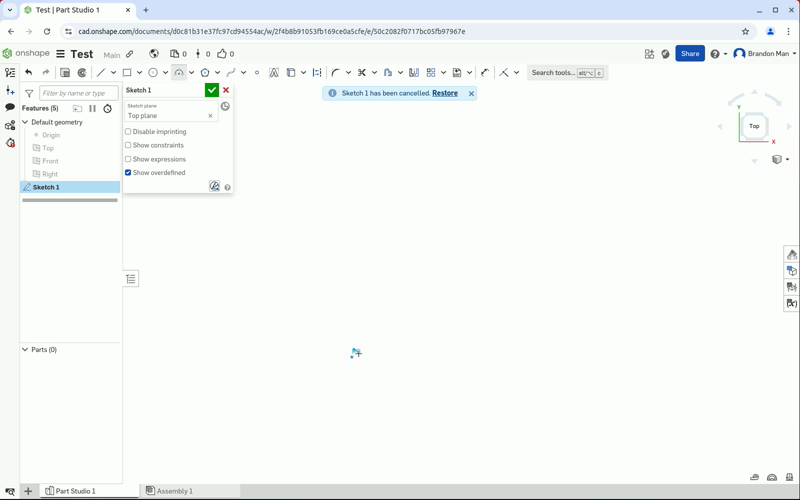
scroll(-6)
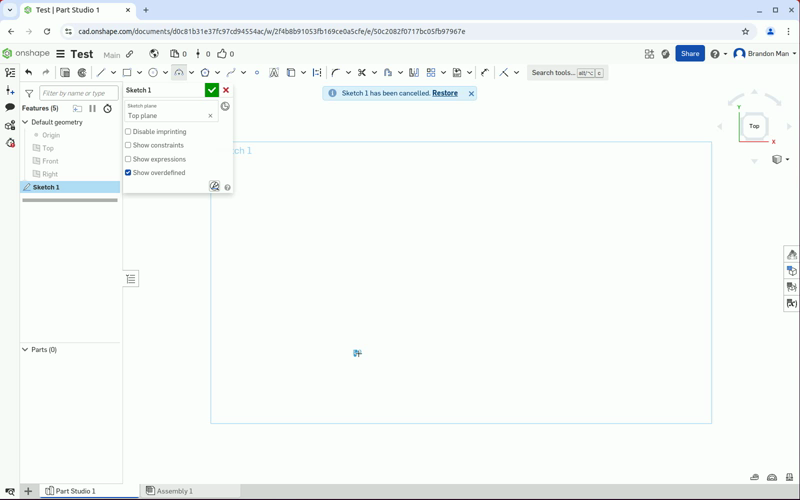
mouse_move(357, 353)
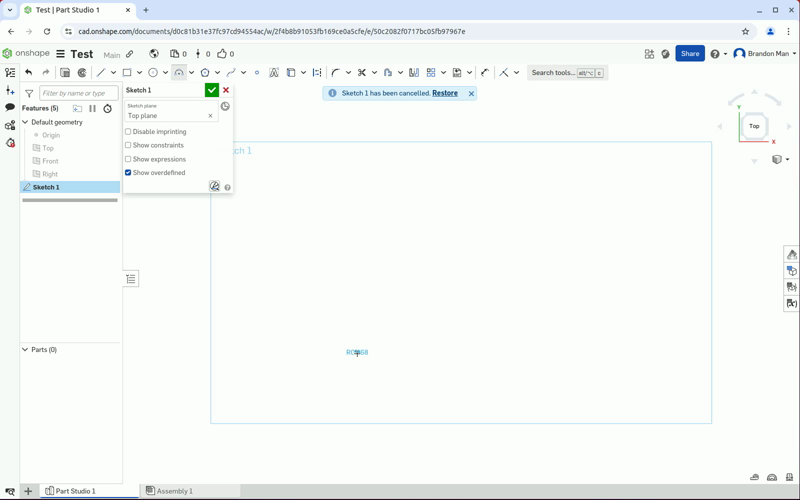
scroll(6)
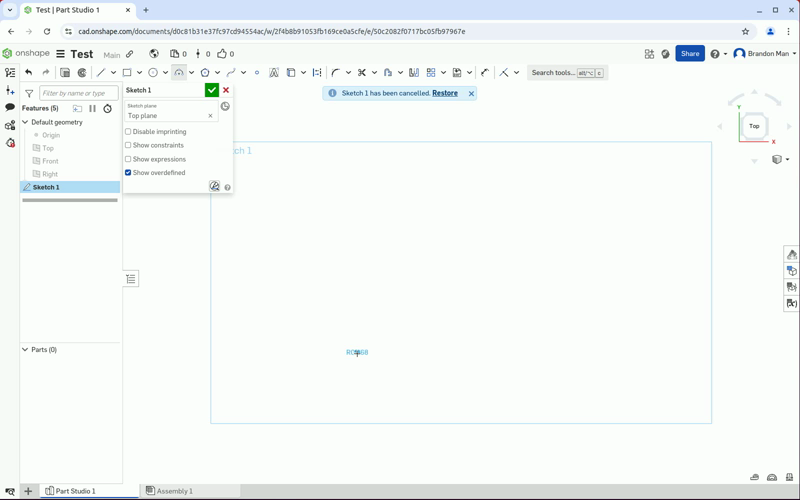
scroll(6)
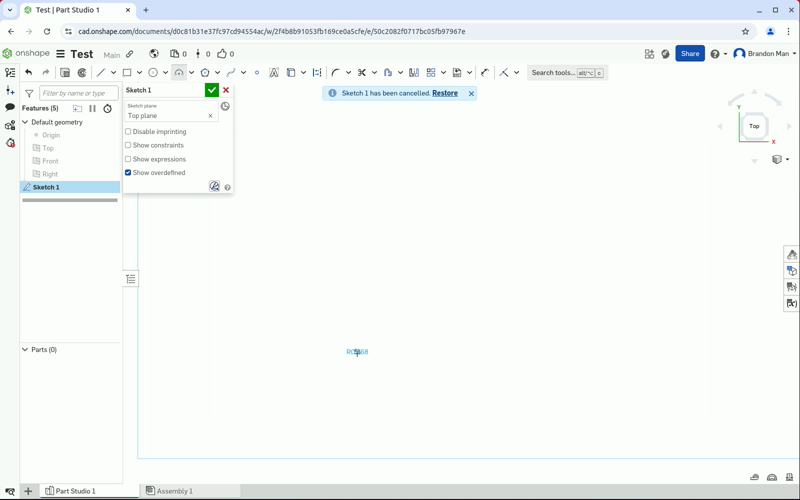
scroll(6)
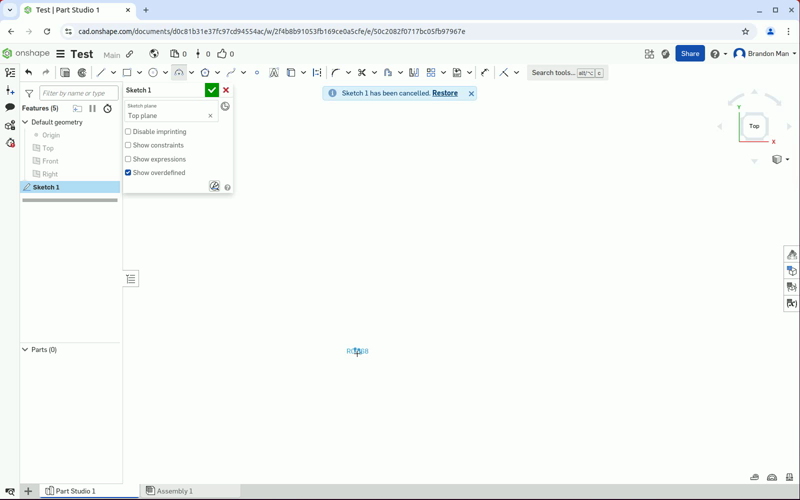
scroll(6)
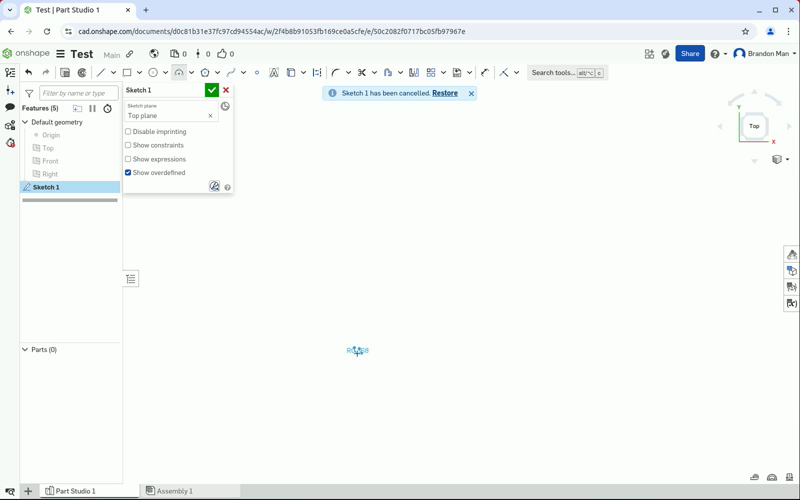
scroll(6)
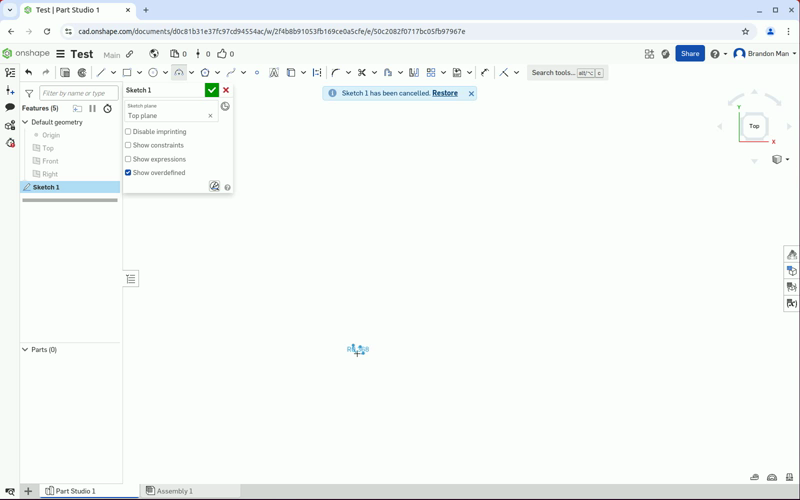
scroll(6)
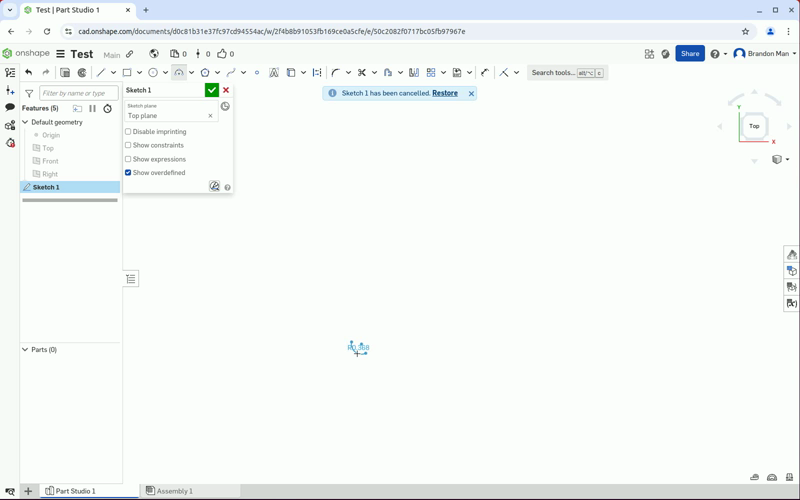
scroll(6)
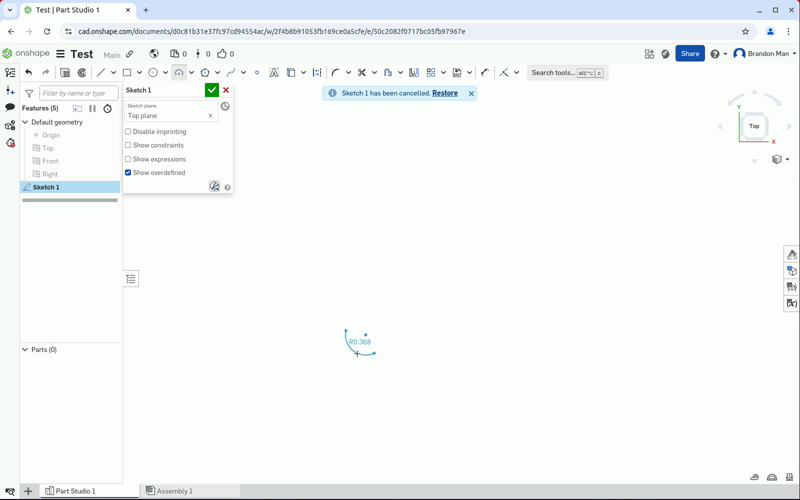
click(357, 353)
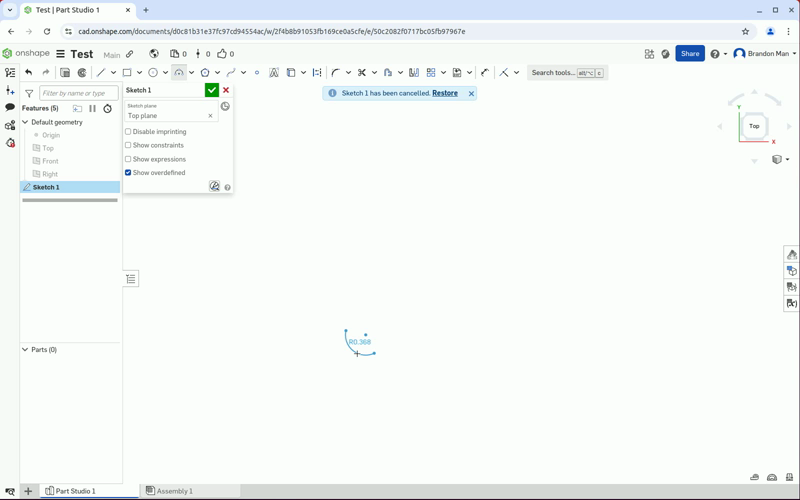
scroll(-6)
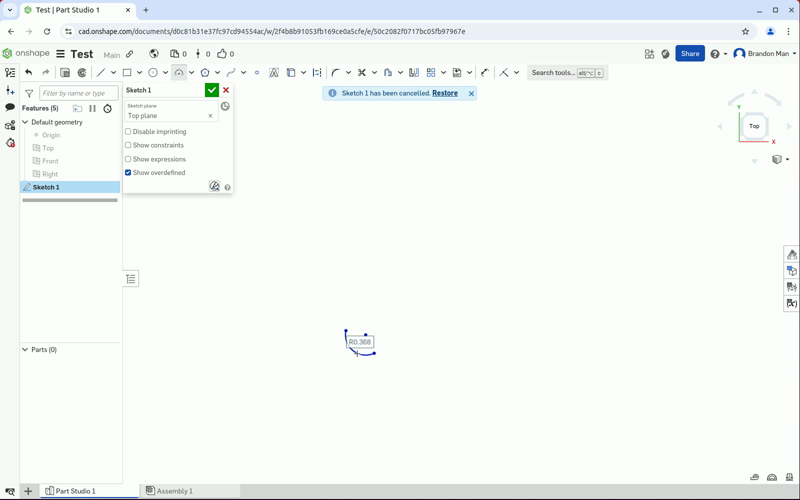
scroll(-6)
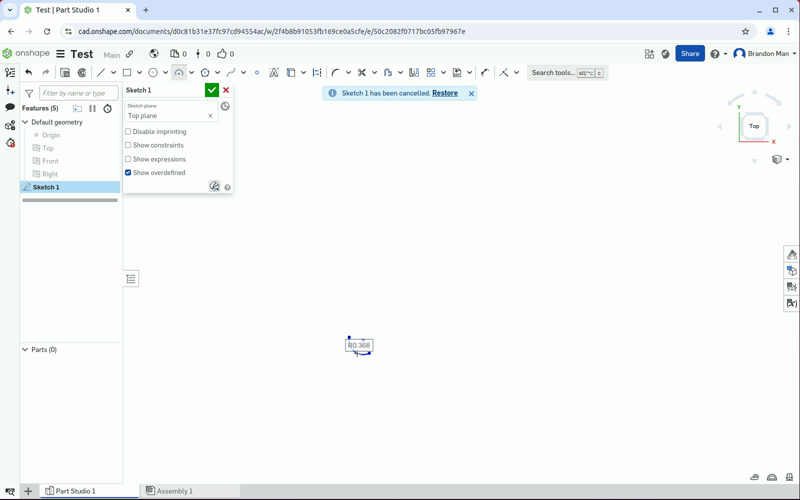
scroll(-6)
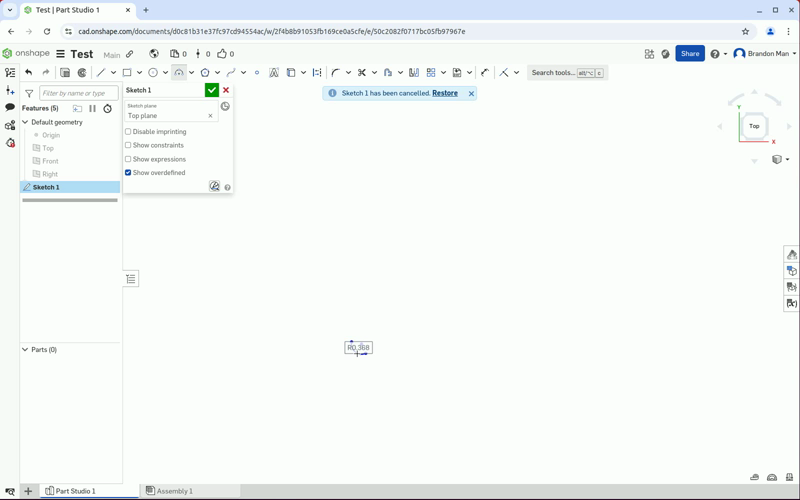
scroll(-6)
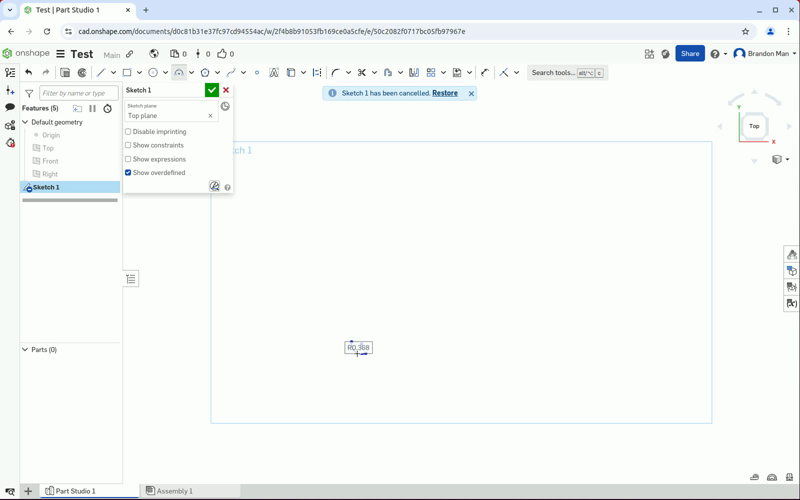
scroll(-6)
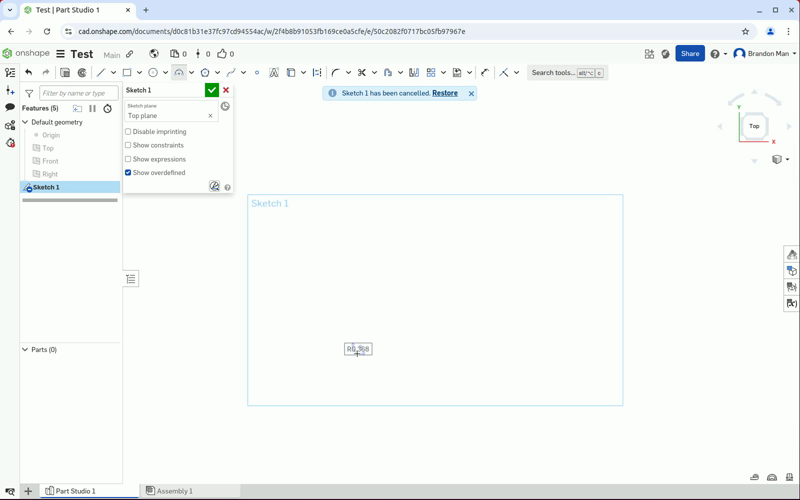
scroll(-6)
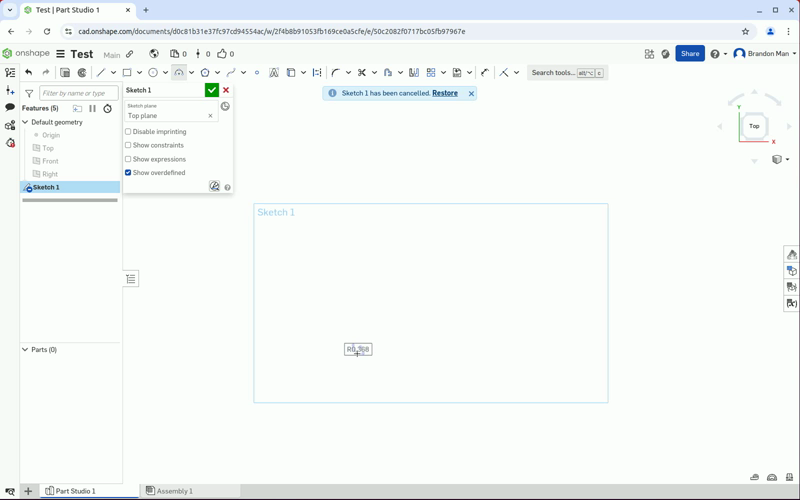
scroll(-6)
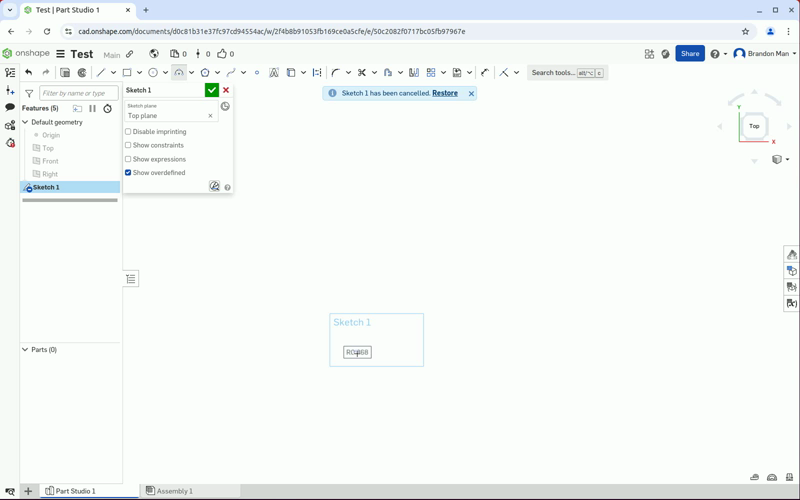
key_up(shift)
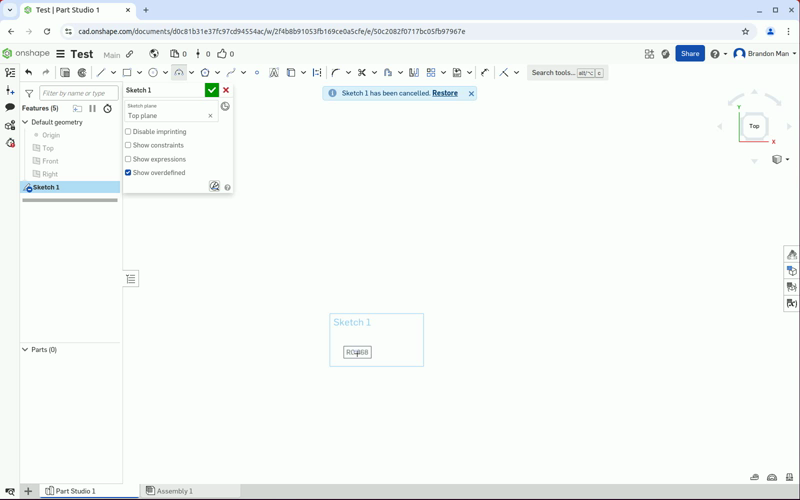
key(esc)
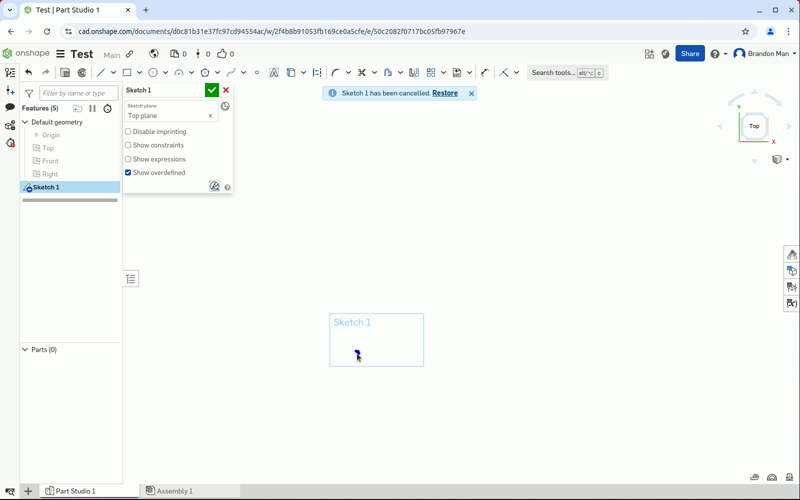
key(l)
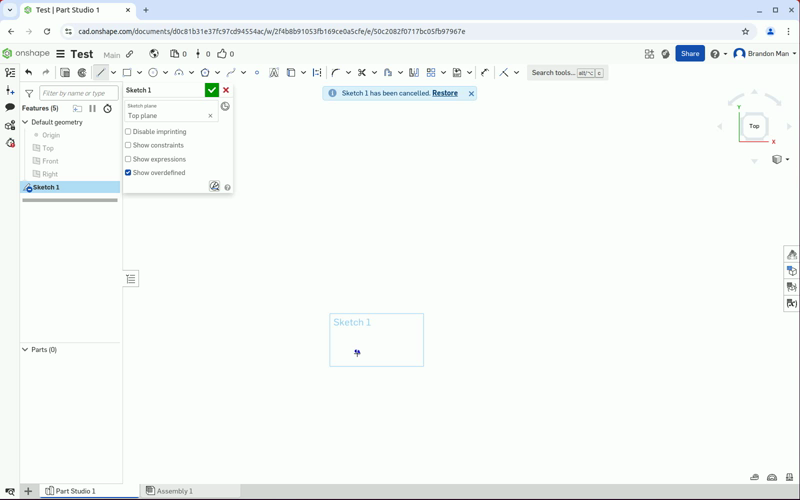
mouse_move(358, 353)
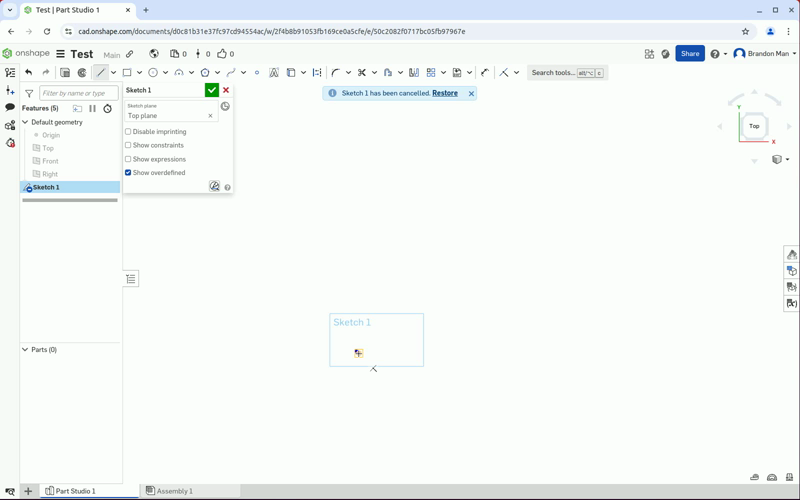
scroll(6)
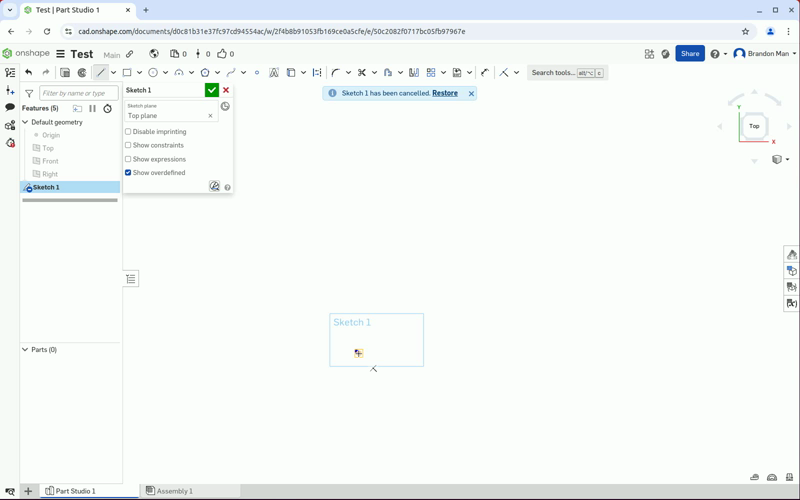
scroll(6)
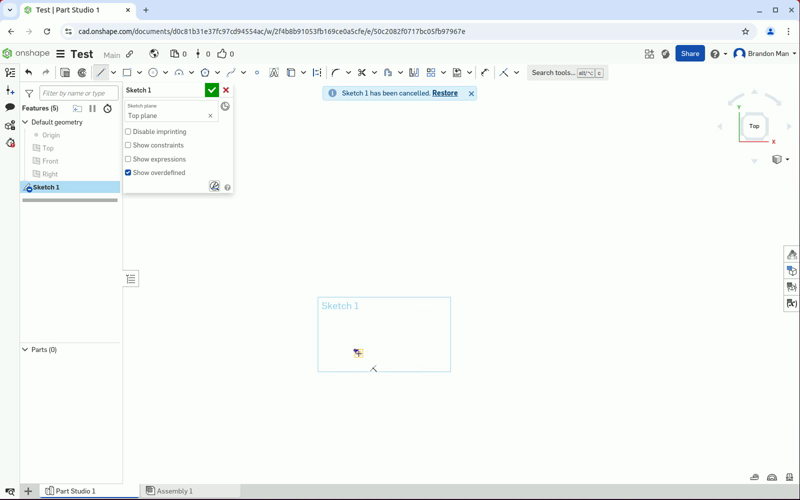
scroll(6)
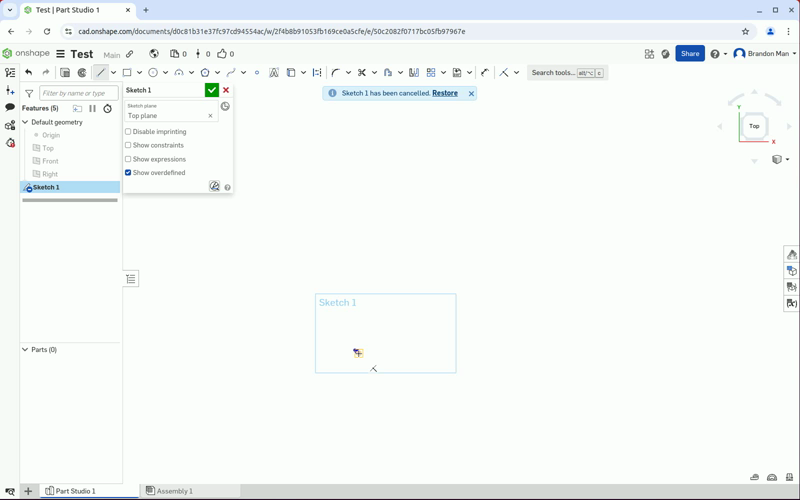
scroll(6)
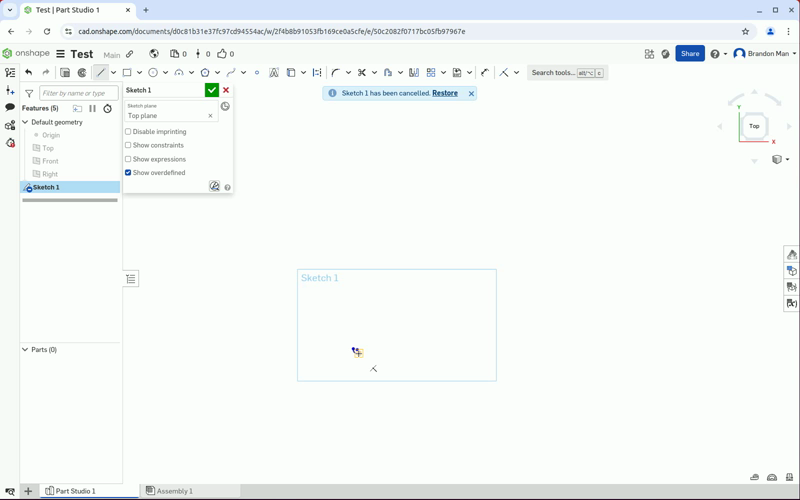
scroll(6)
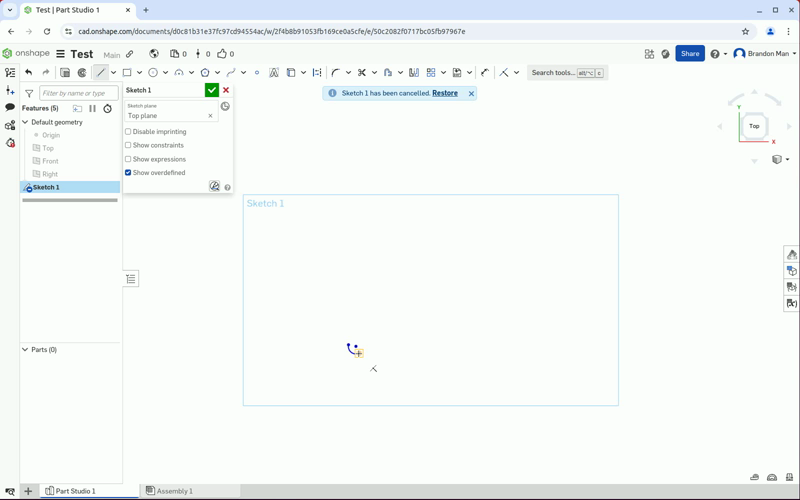
scroll(6)
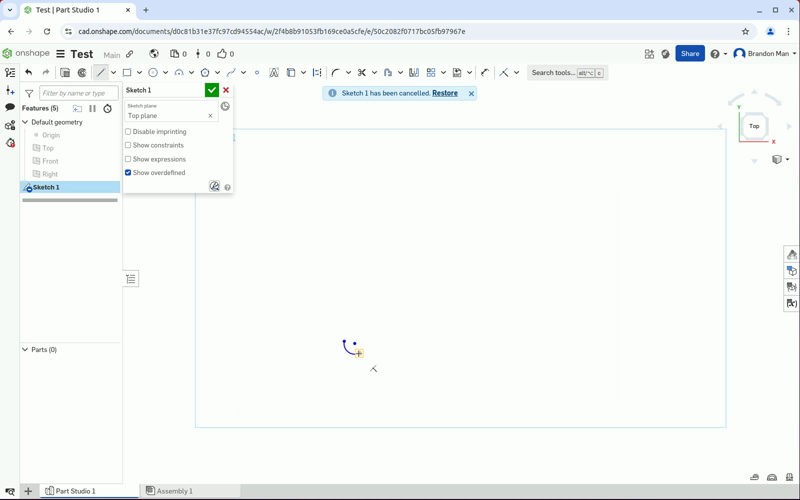
scroll(6)
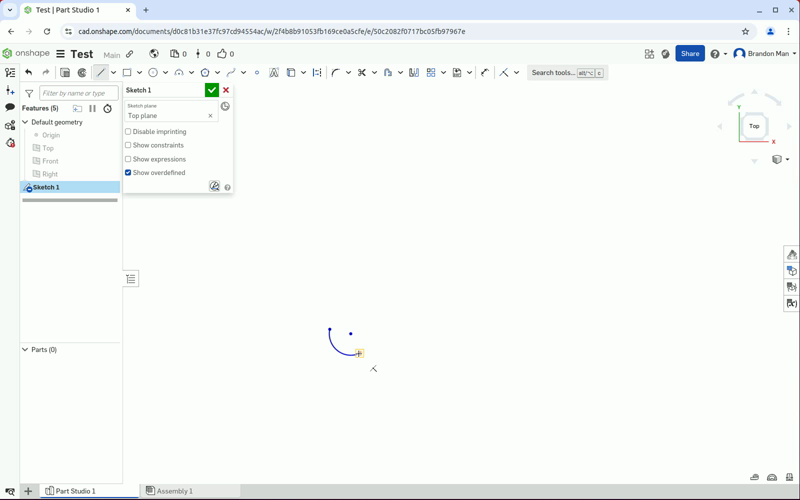
click(358, 353)
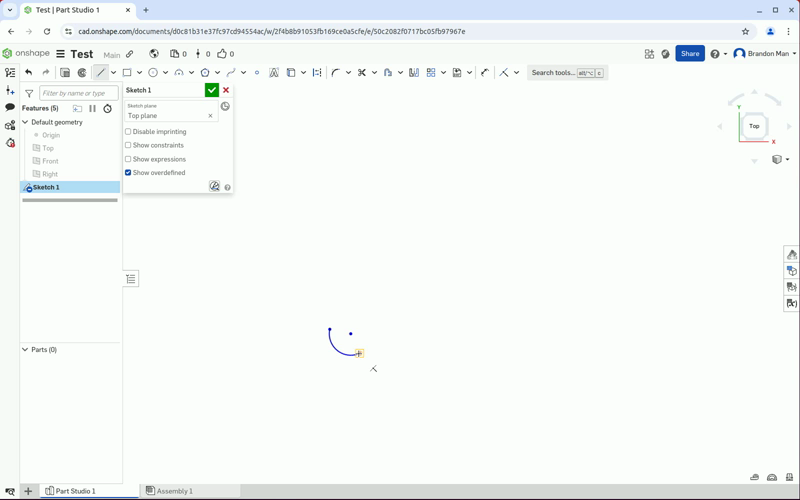
scroll(-6)
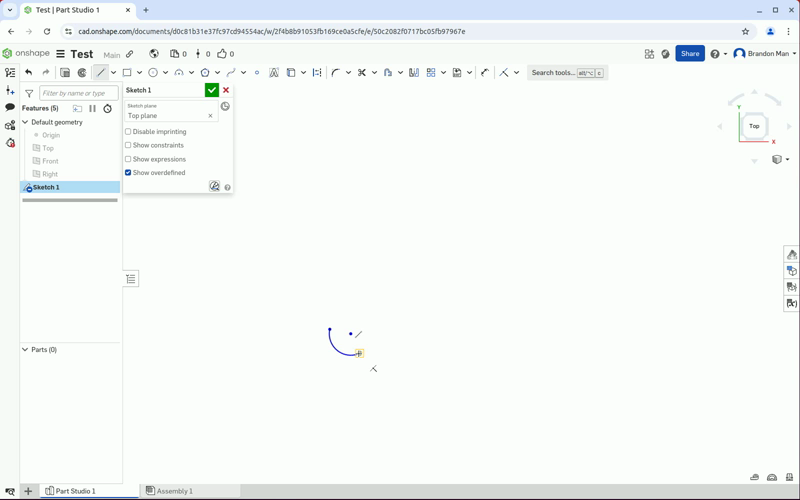
scroll(-6)
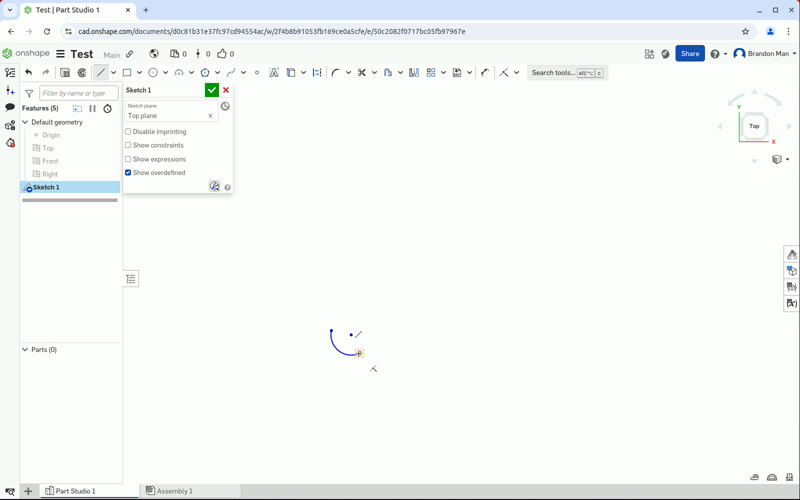
scroll(-6)
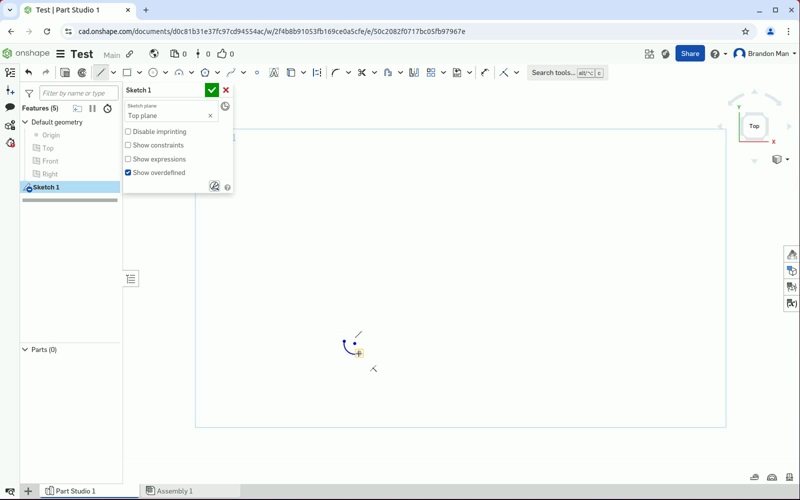
scroll(-6)
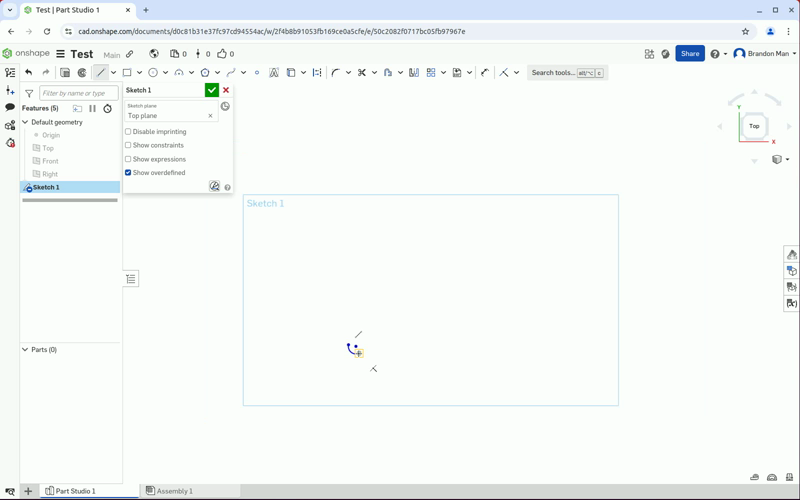
scroll(-6)
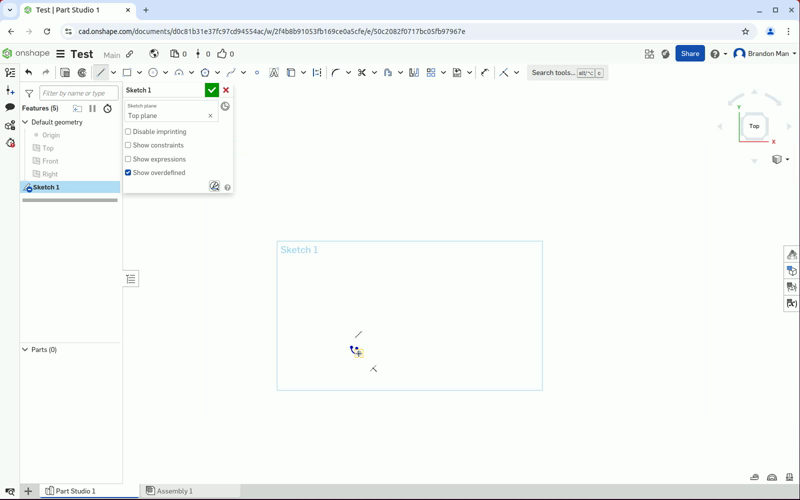
scroll(-6)
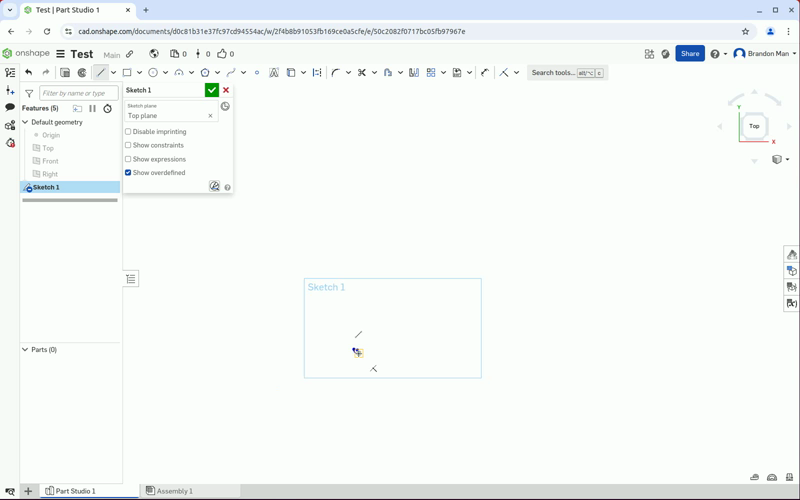
scroll(-6)
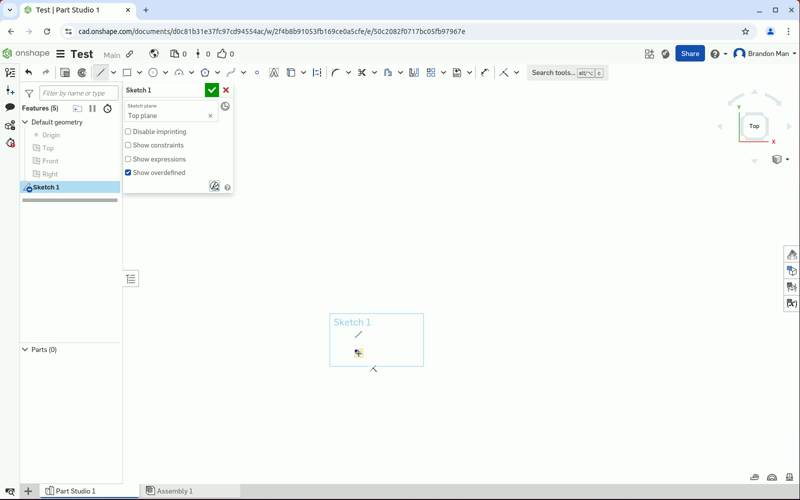
key_down(shift)
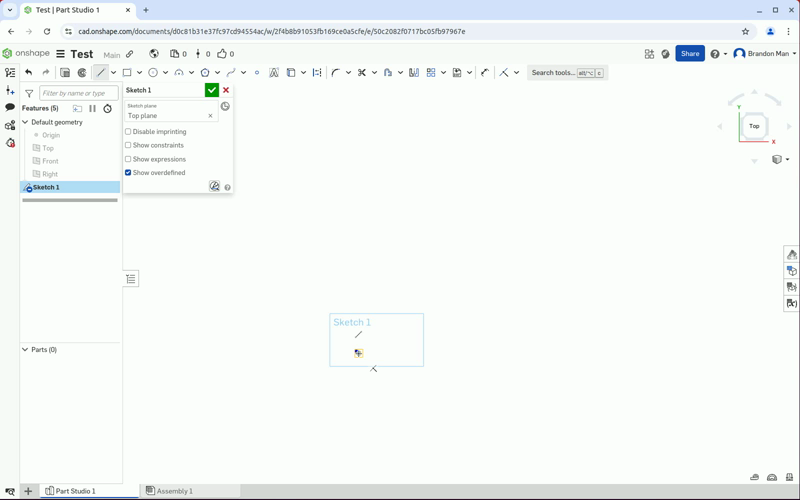
mouse_move(561, 353)
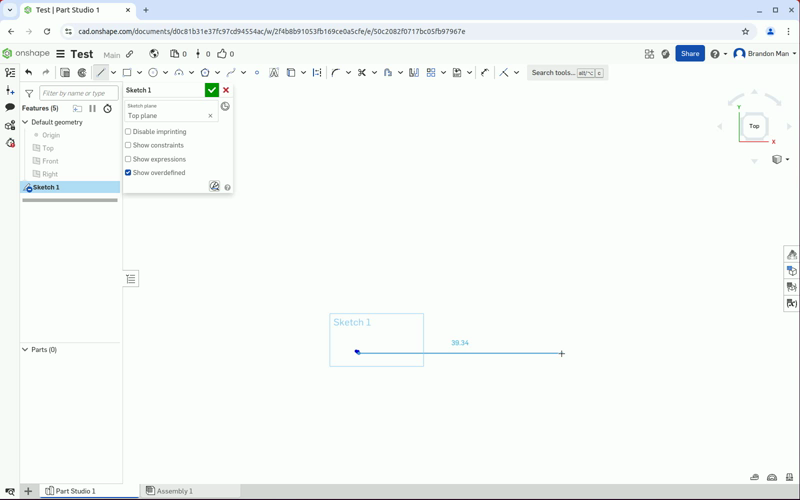
click(561, 353)
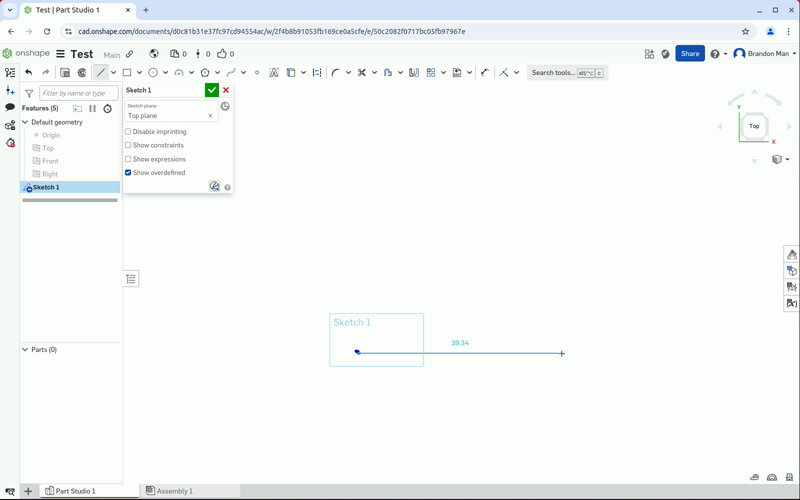
key_up(shift)
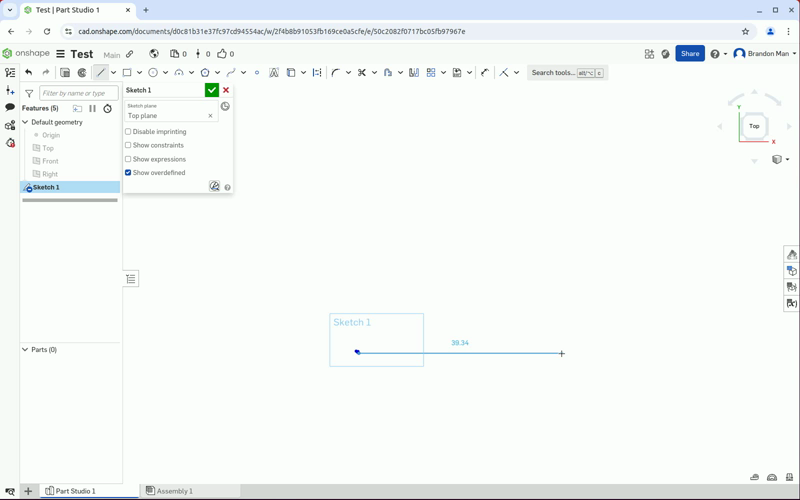
key(esc)
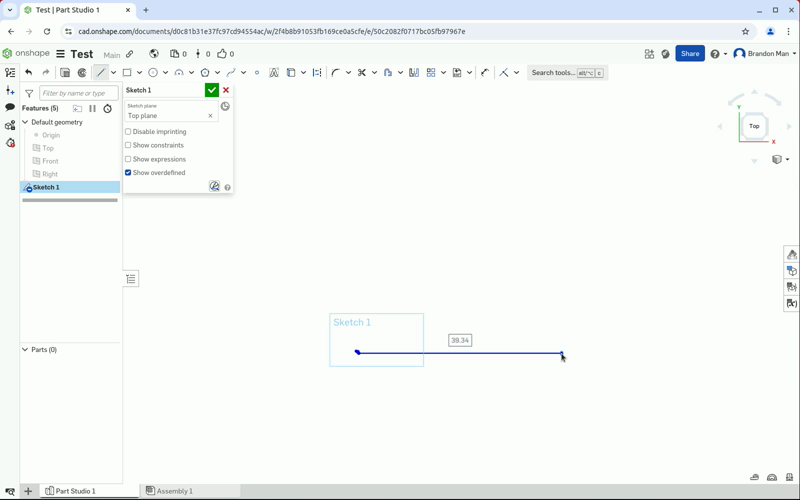
key(a)
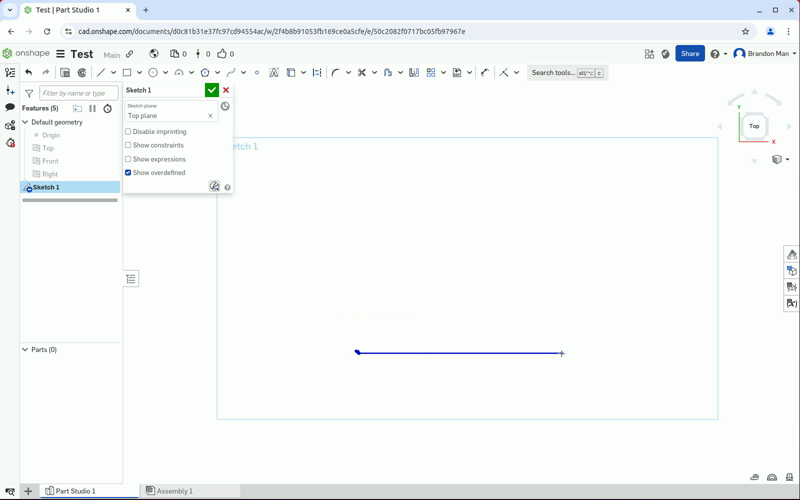
mouse_move(561, 353)
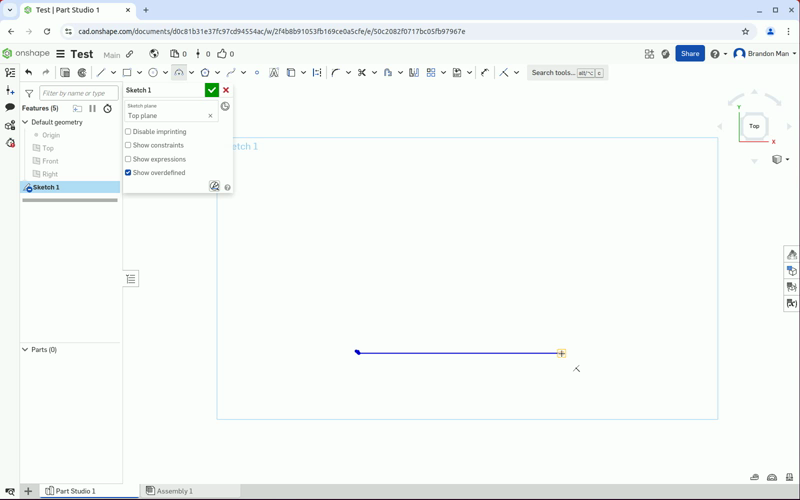
click(561, 353)
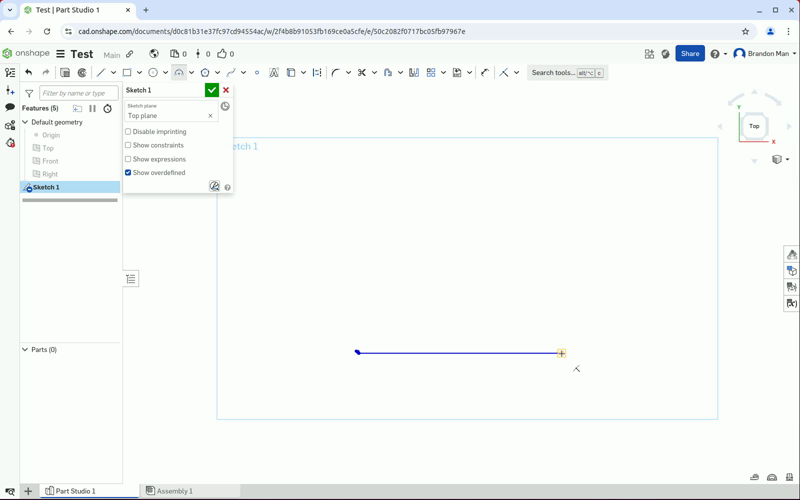
key_down(shift)
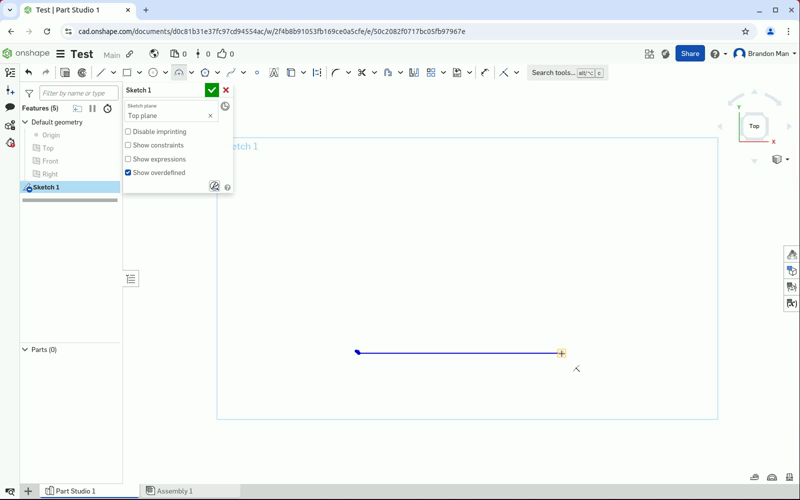
mouse_move(564, 351)
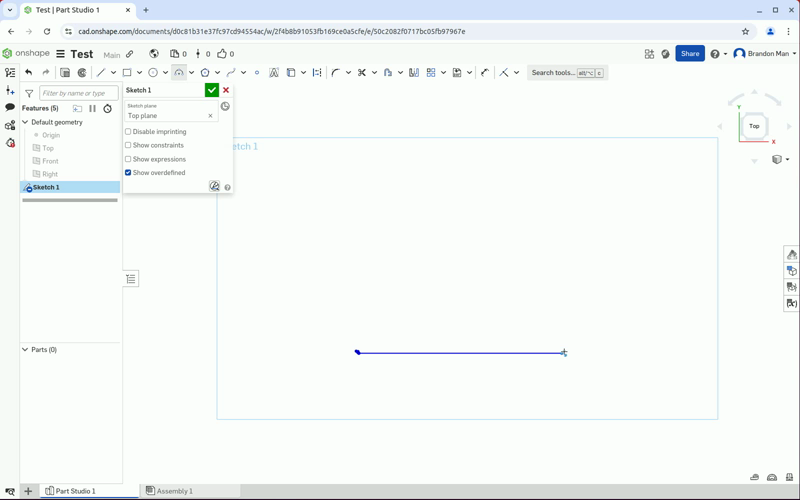
scroll(6)
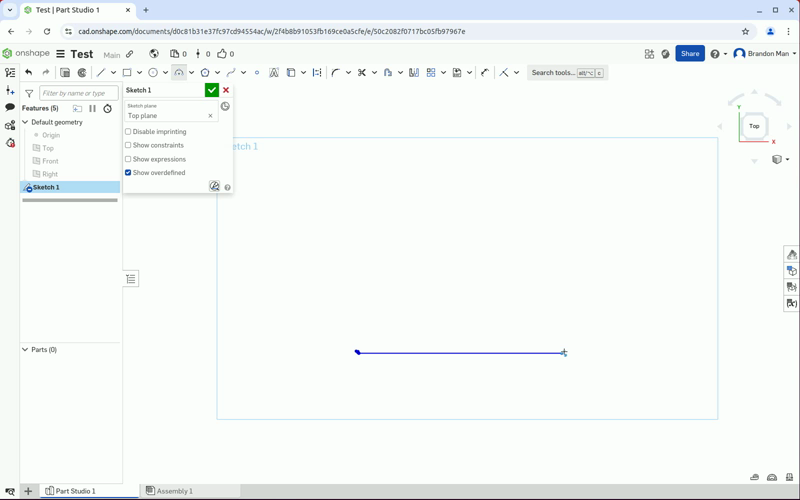
scroll(6)
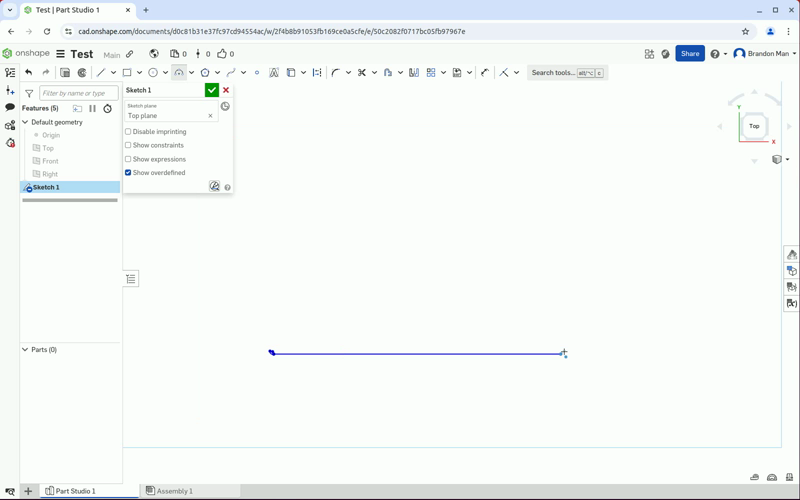
scroll(6)
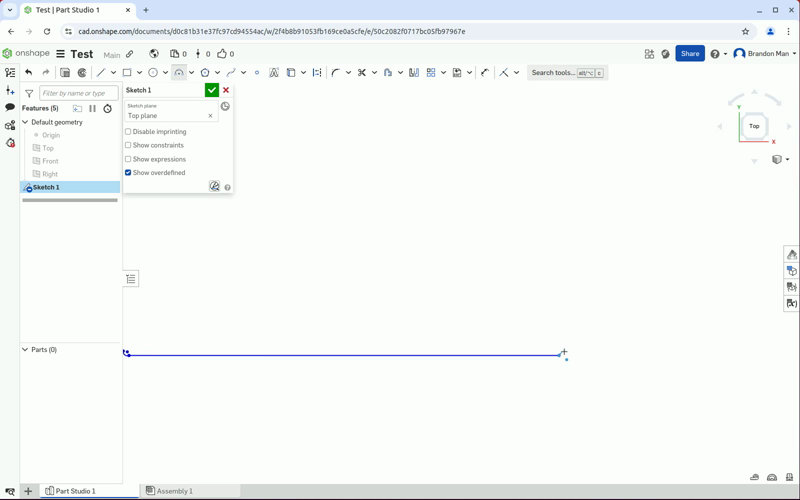
scroll(6)
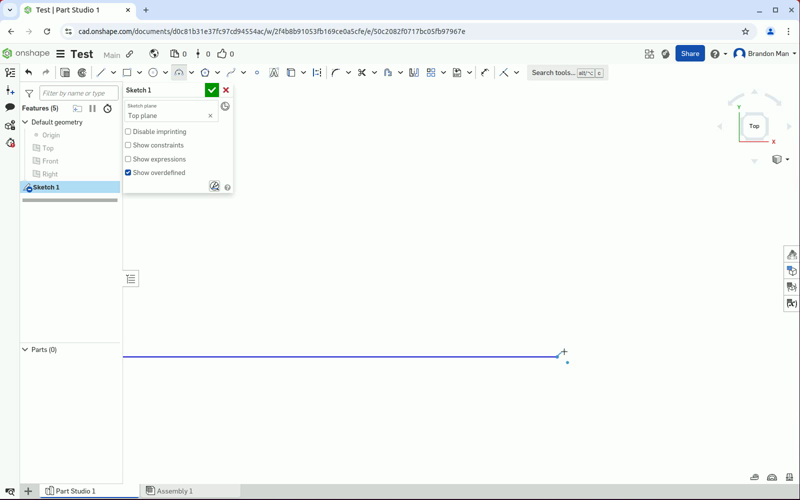
scroll(6)
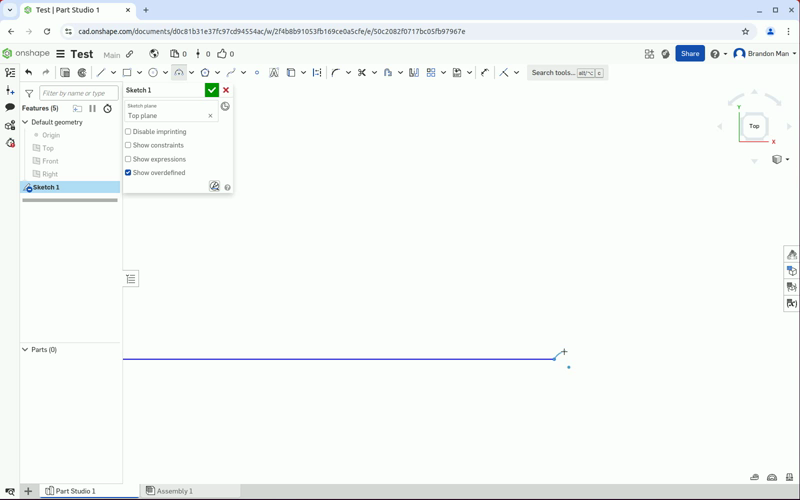
scroll(6)
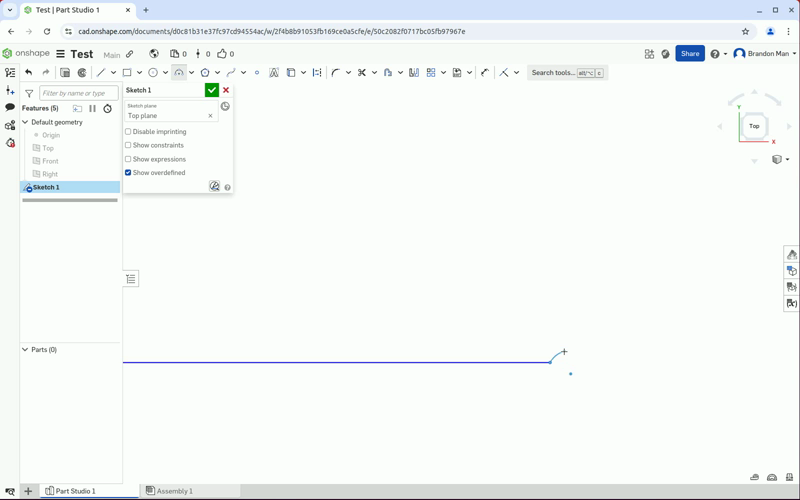
scroll(6)
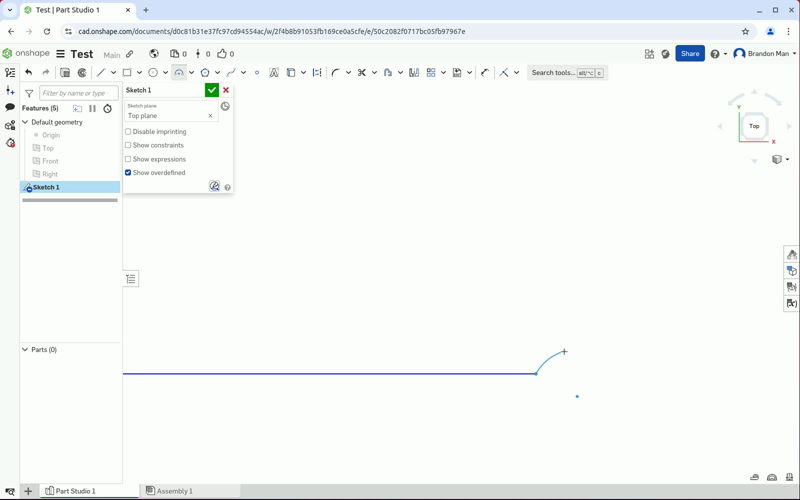
click(564, 351)
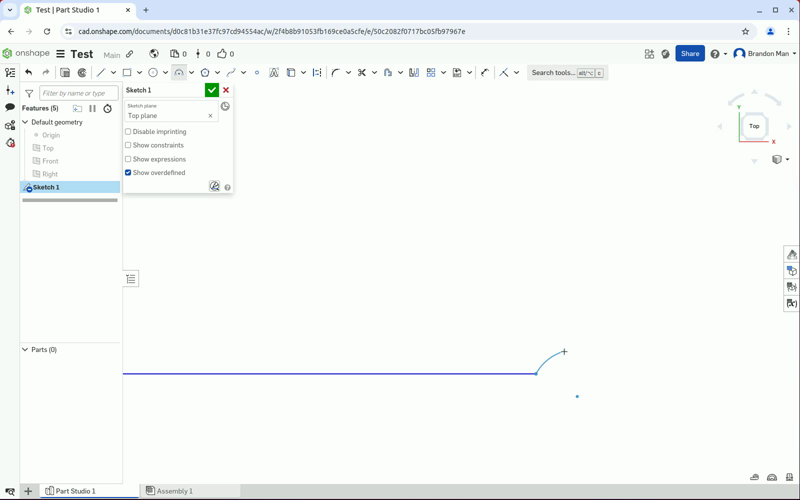
scroll(-6)
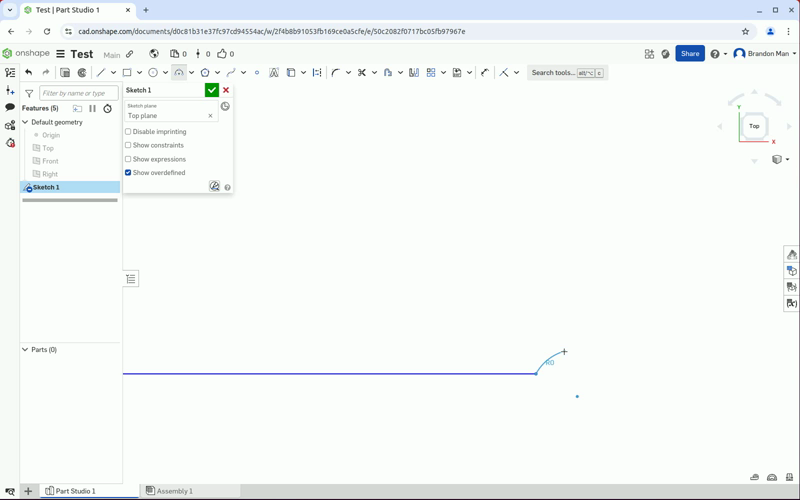
scroll(-6)
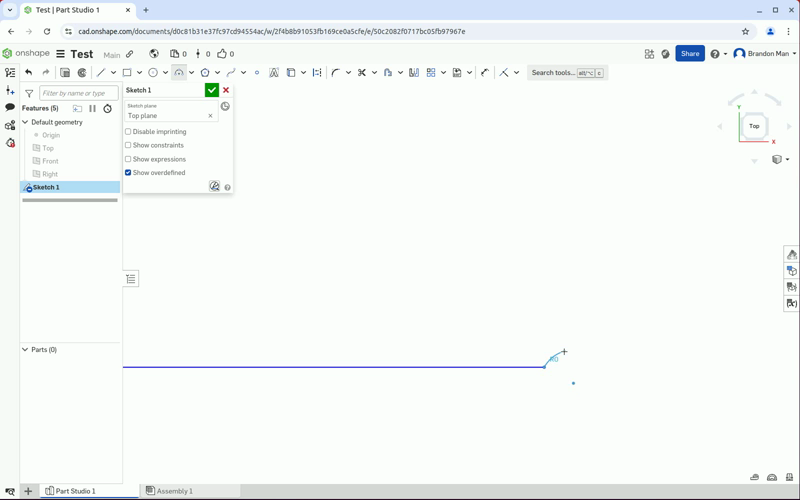
scroll(-6)
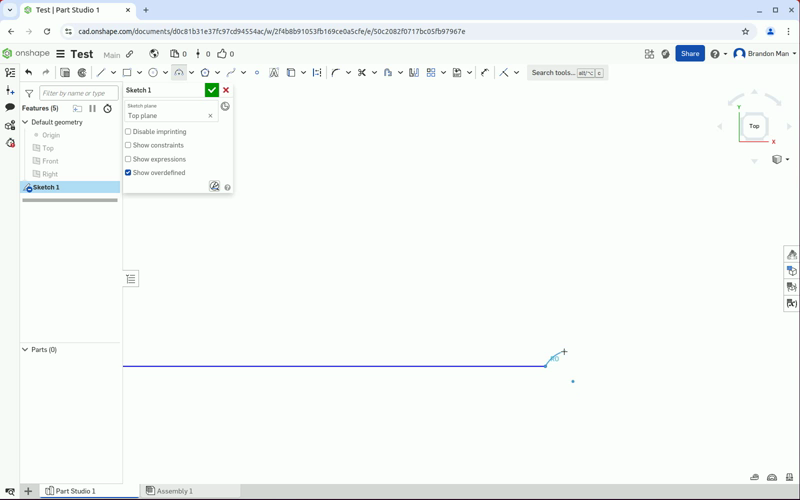
scroll(-6)
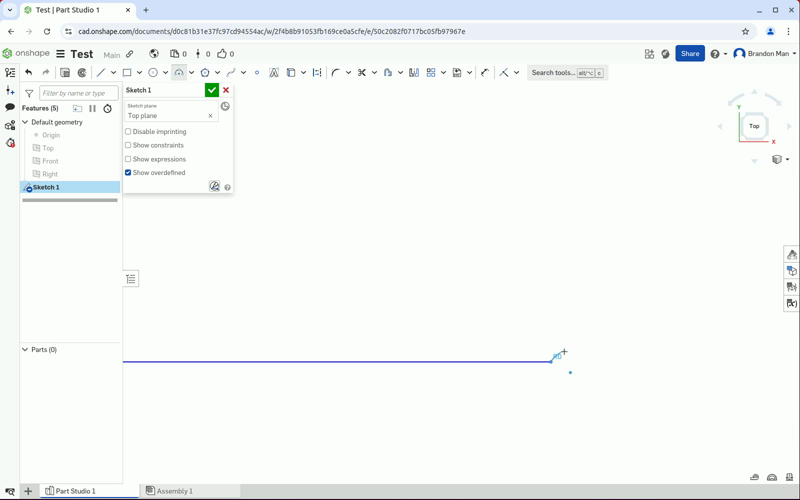
scroll(-6)
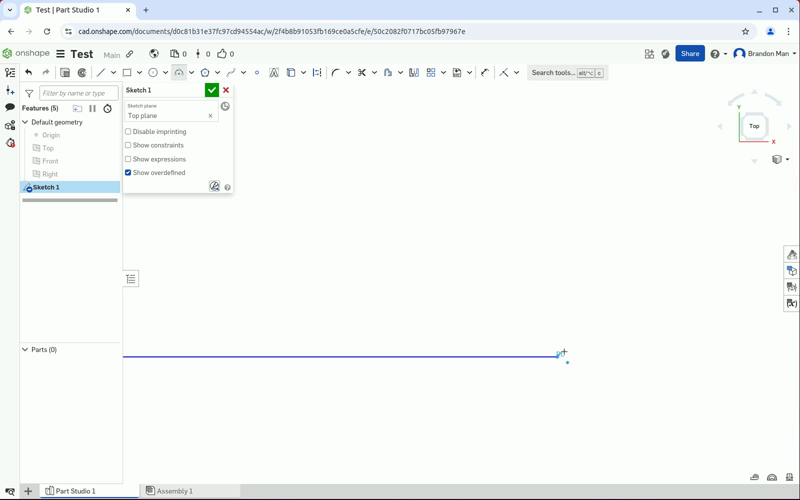
scroll(-6)
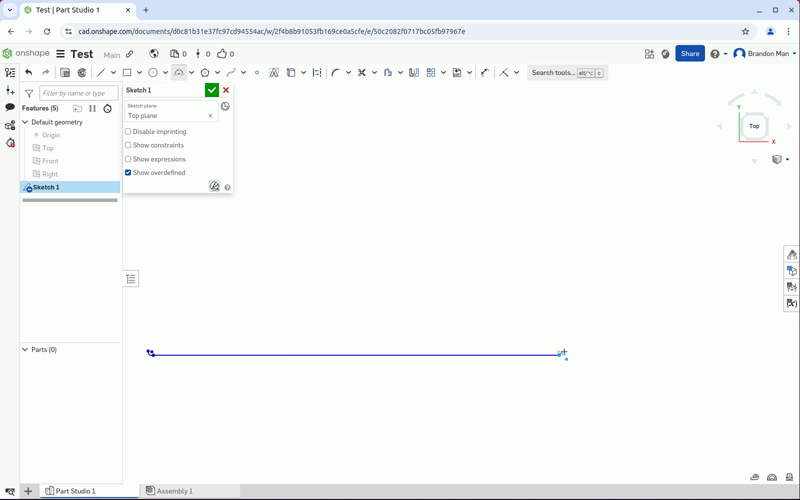
scroll(-6)
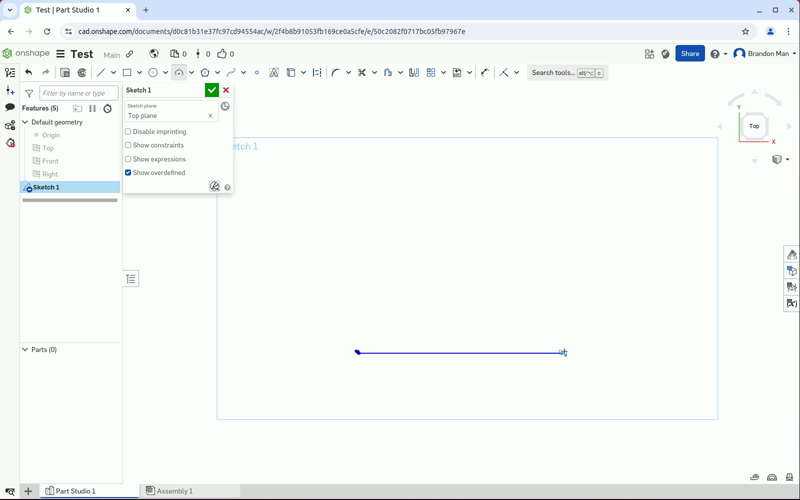
mouse_move(563, 353)
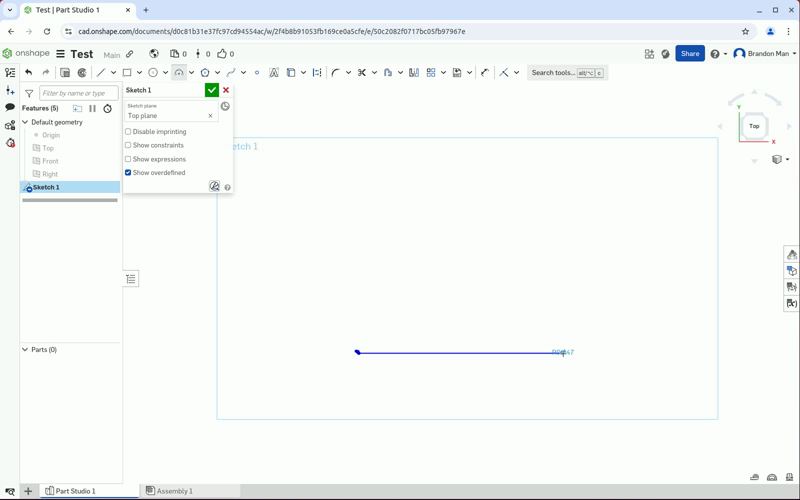
scroll(6)
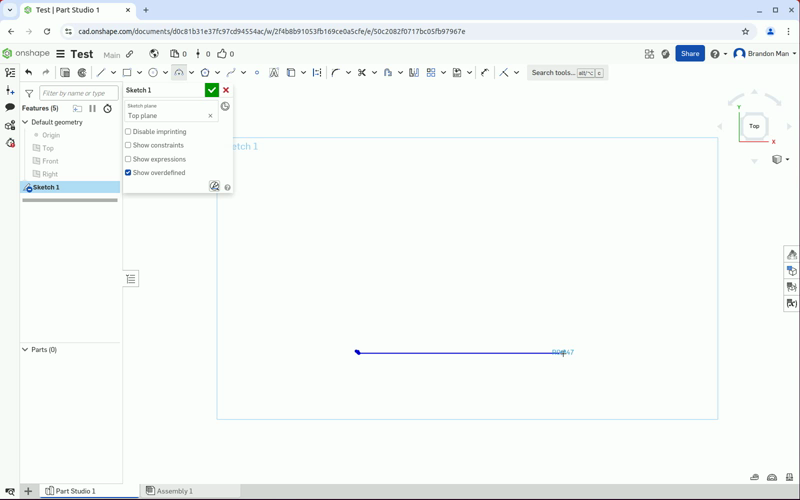
scroll(6)
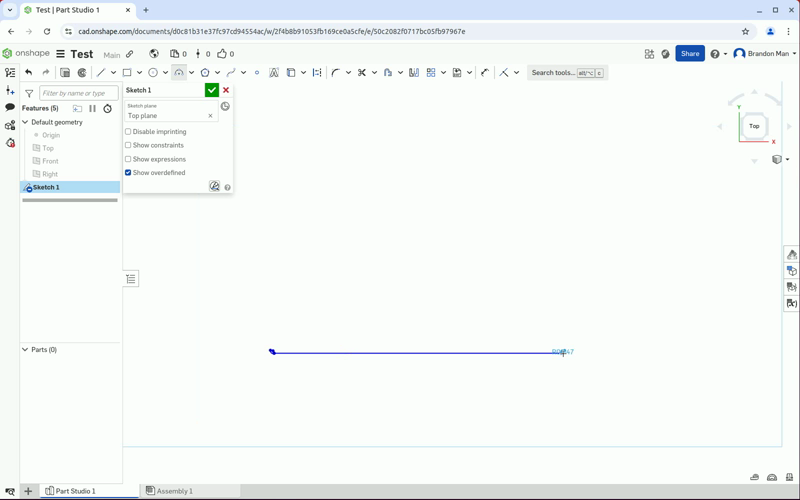
scroll(6)
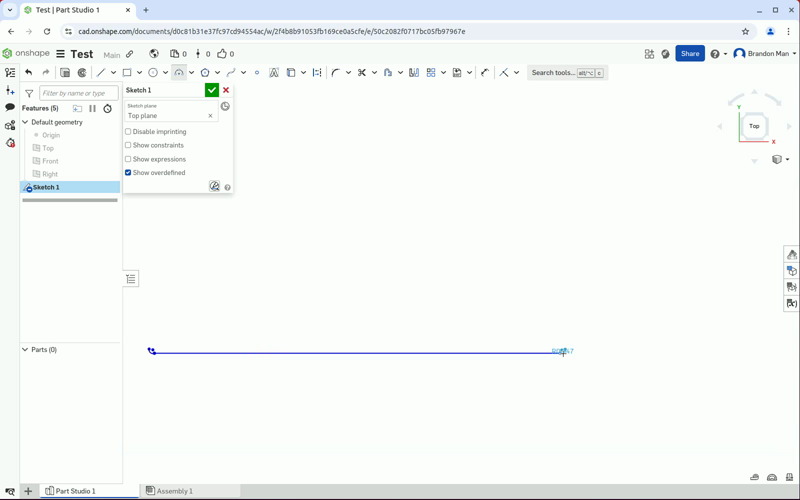
scroll(6)
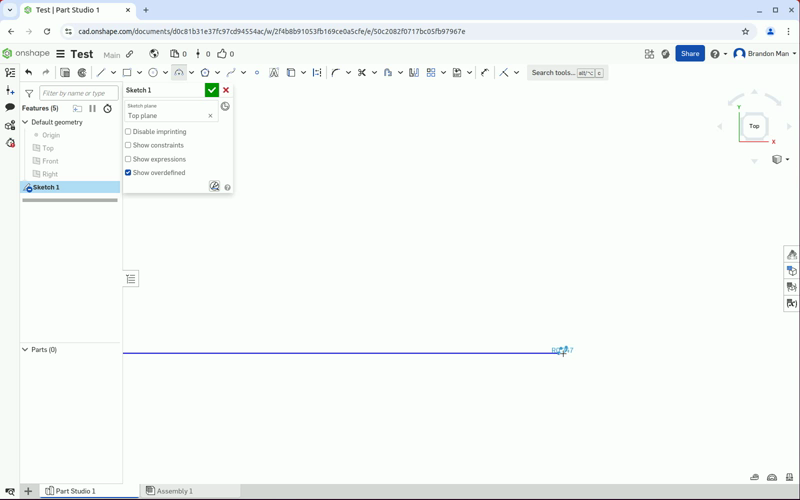
scroll(6)
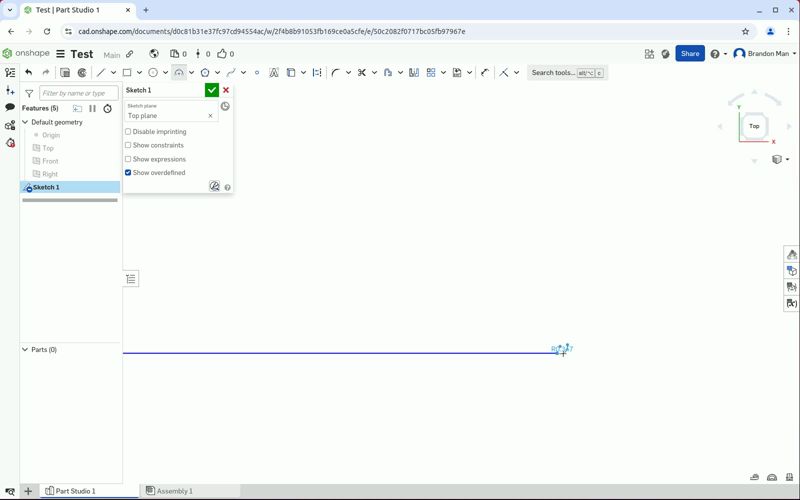
scroll(6)
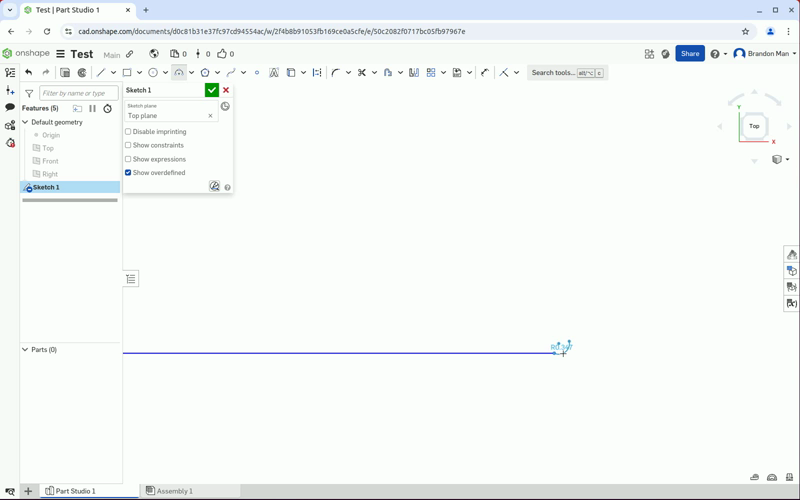
scroll(6)
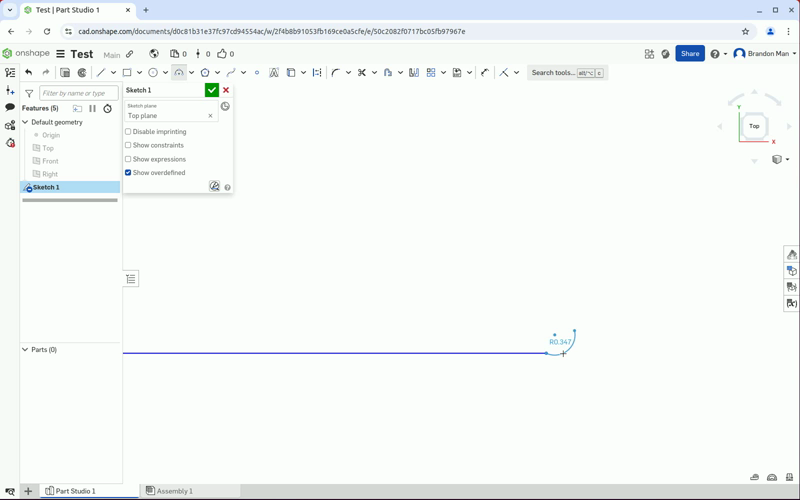
click(563, 353)
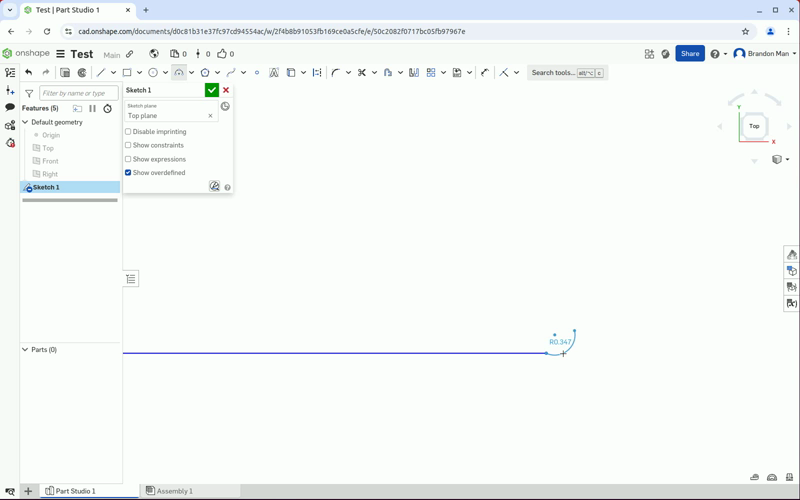
scroll(-6)
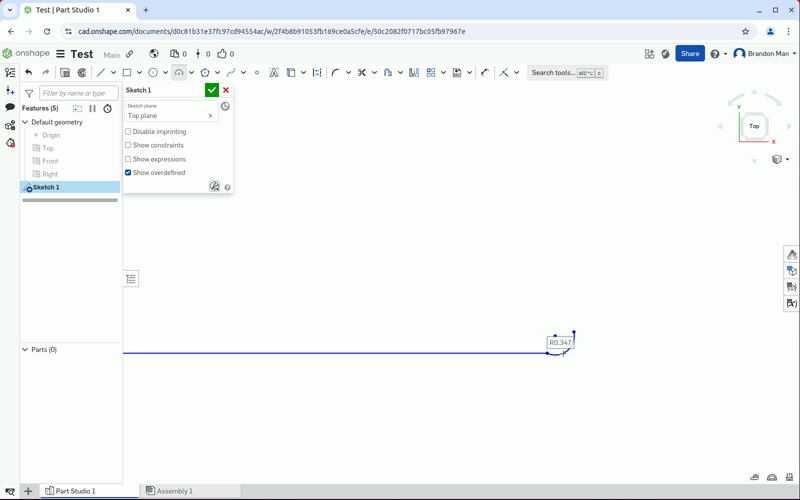
scroll(-6)
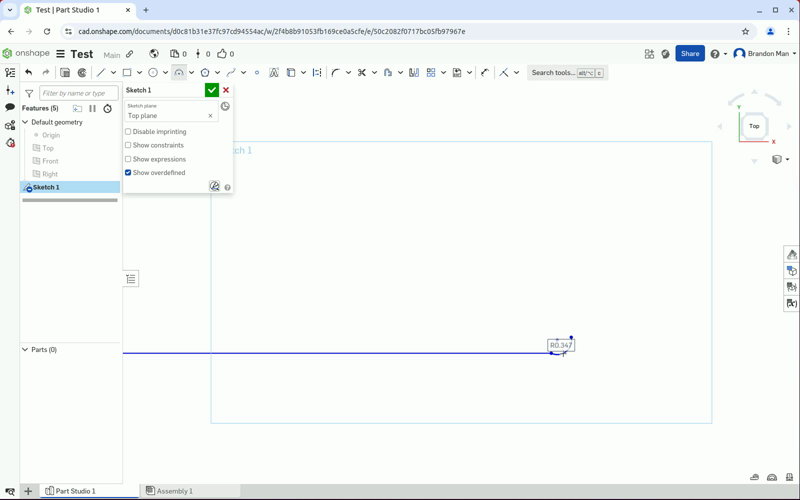
scroll(-6)
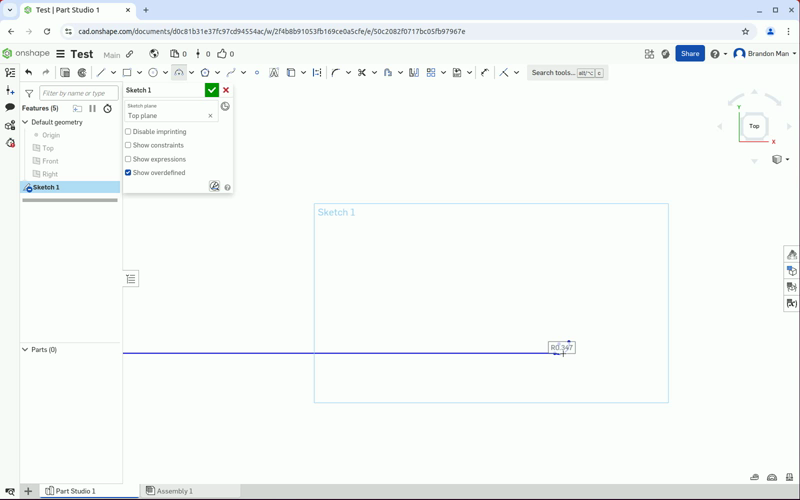
scroll(-6)
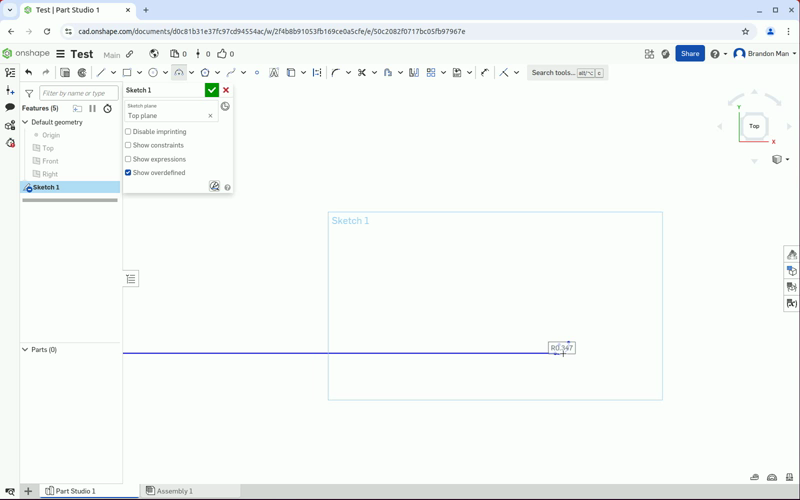
scroll(-6)
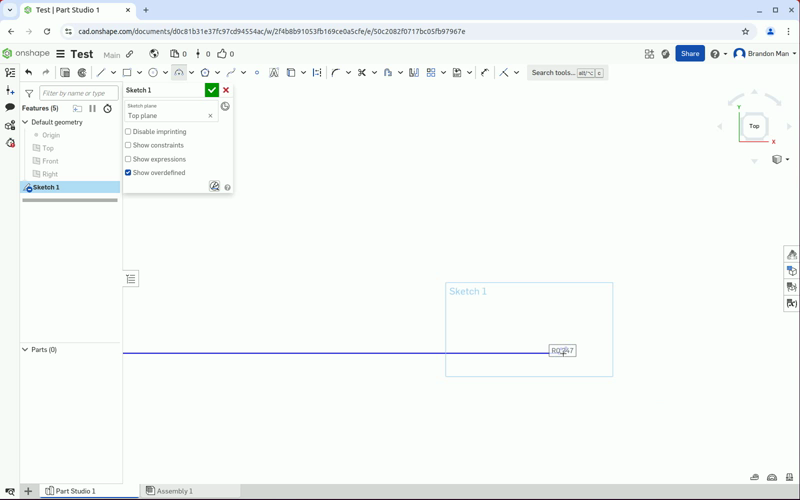
scroll(-6)
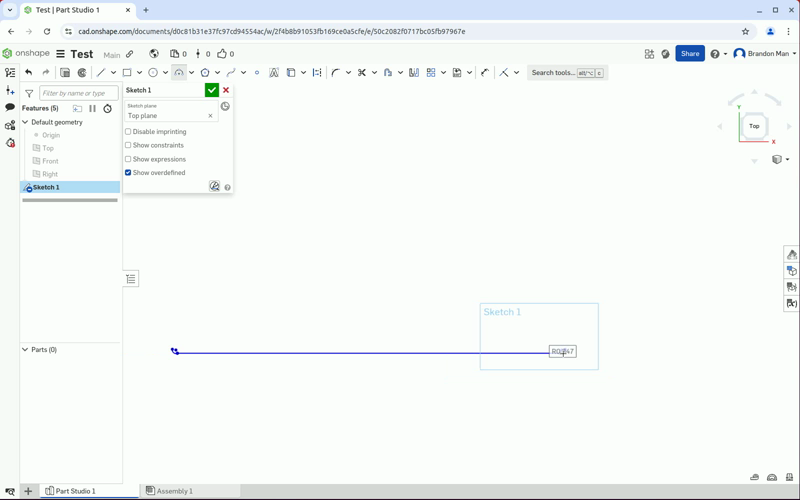
scroll(-6)
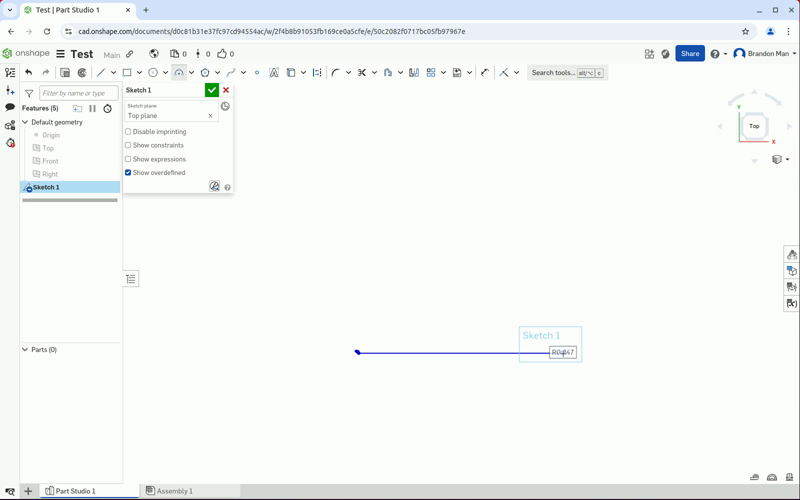
key_up(shift)
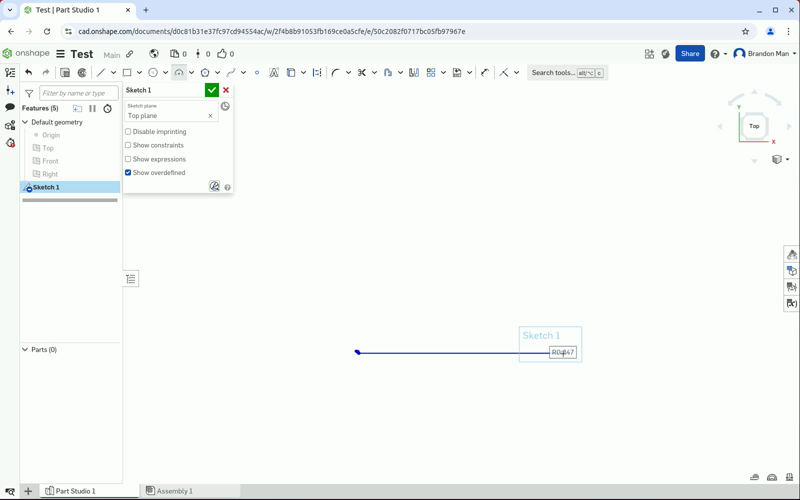
key(esc)
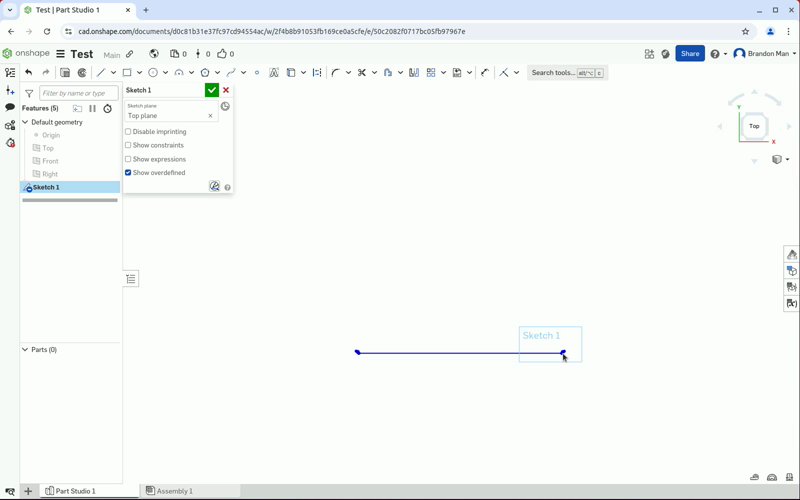
key(l)
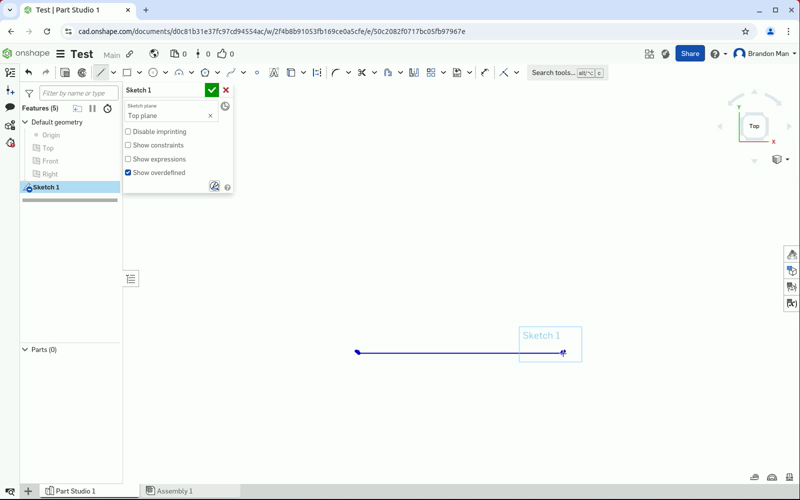
mouse_move(564, 351)
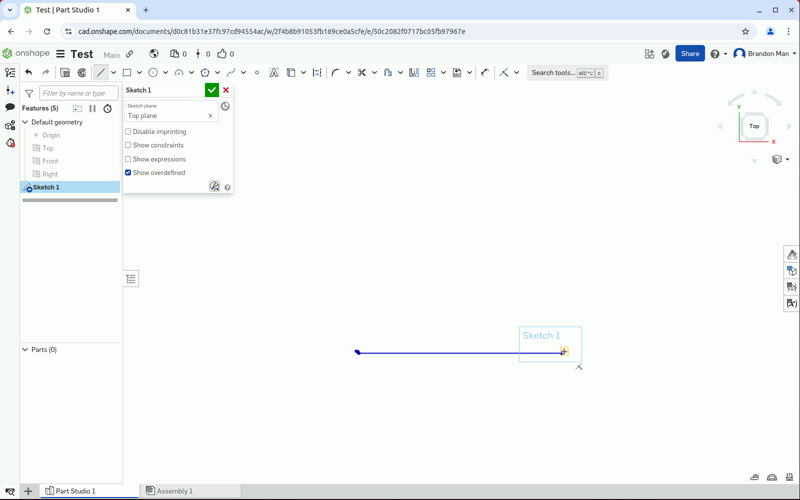
scroll(6)
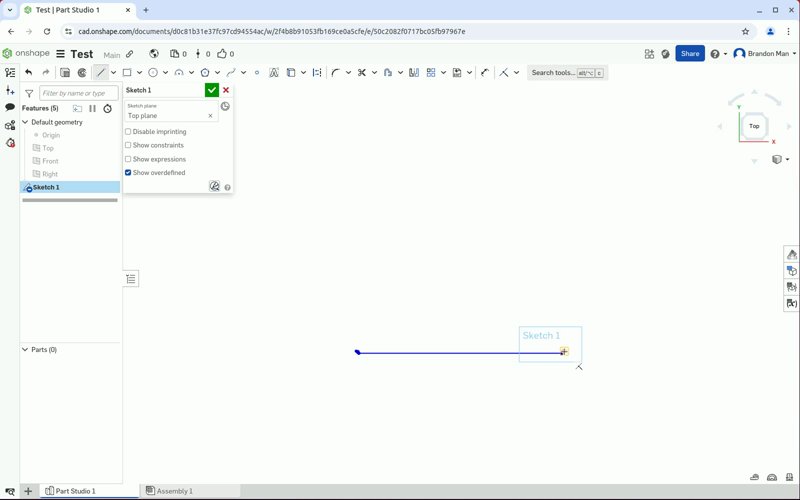
scroll(6)
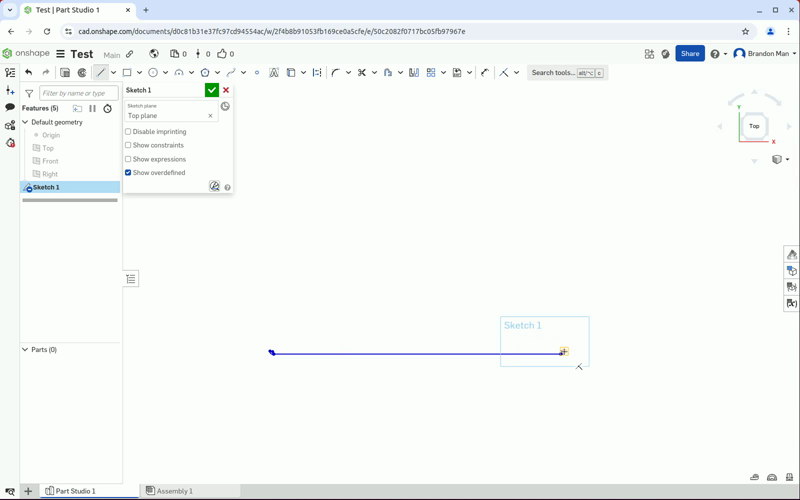
scroll(6)
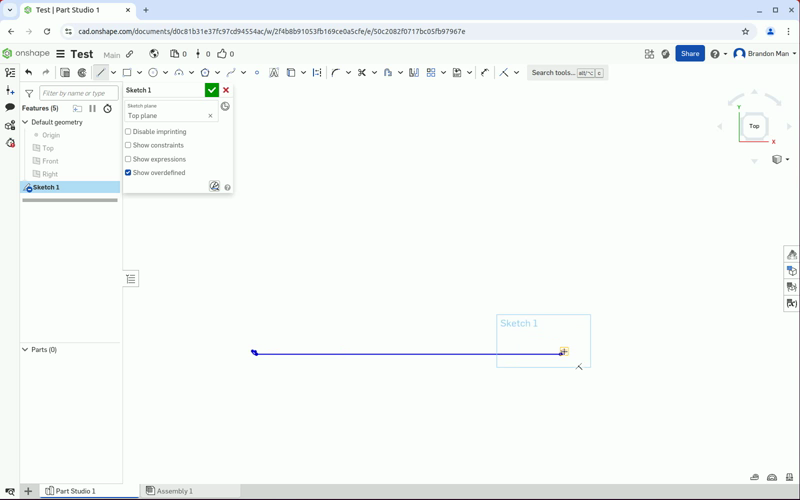
scroll(6)
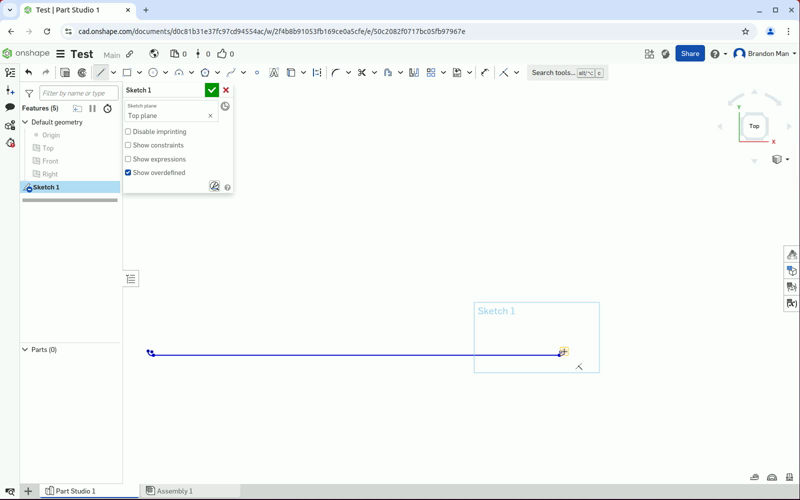
scroll(6)
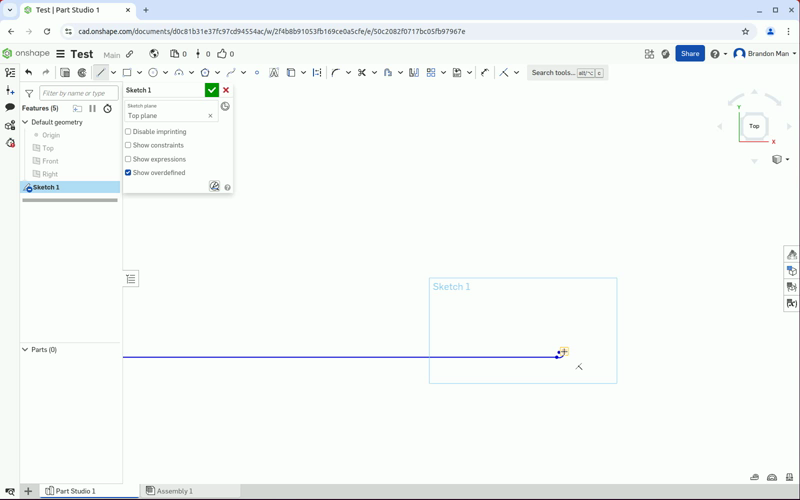
scroll(6)
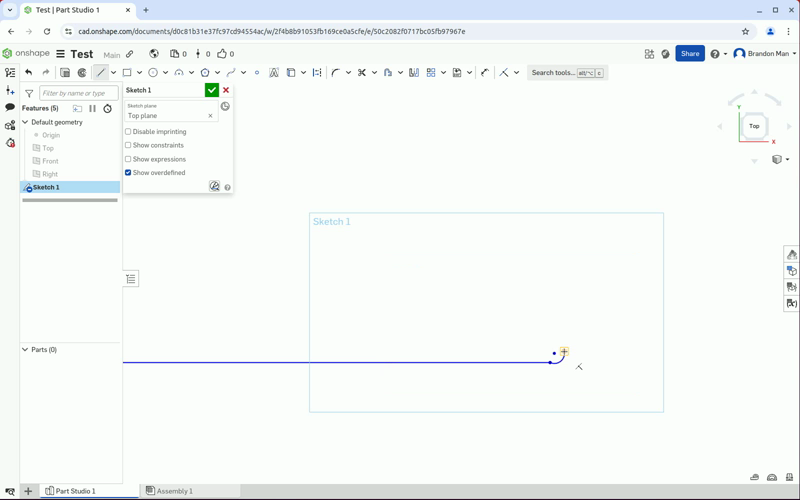
scroll(6)
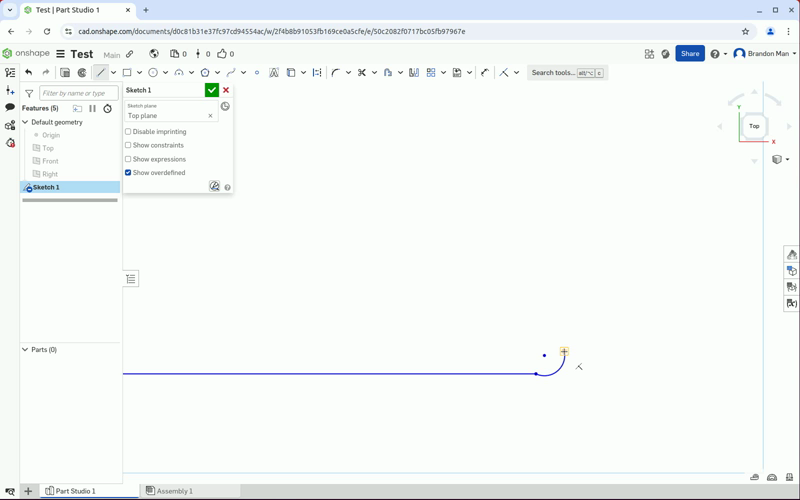
click(564, 351)
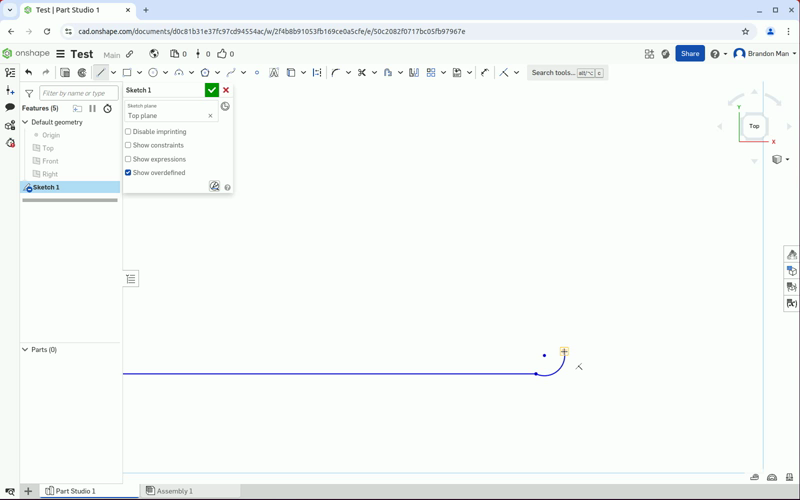
scroll(-6)
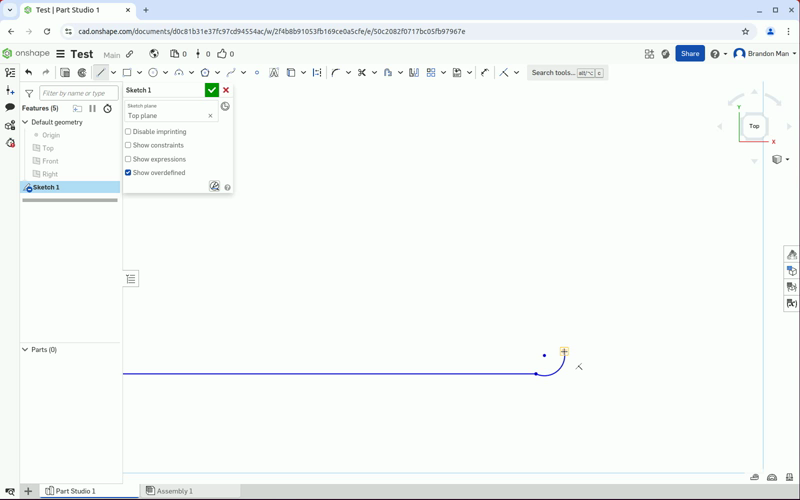
scroll(-6)
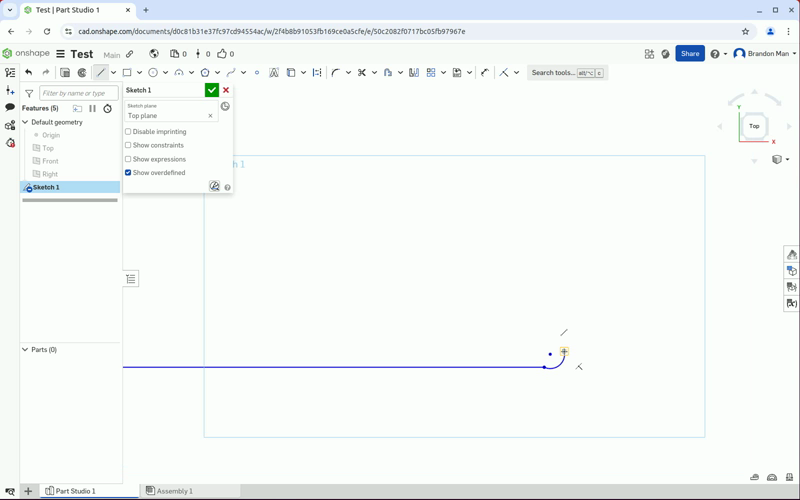
scroll(-6)
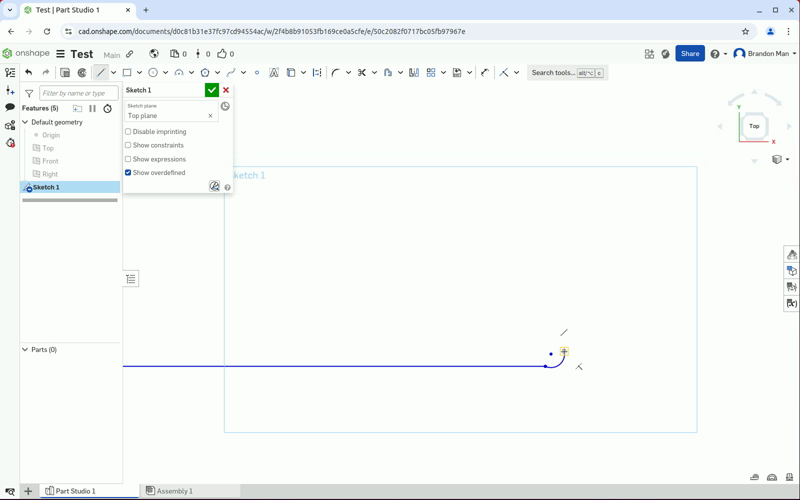
scroll(-6)
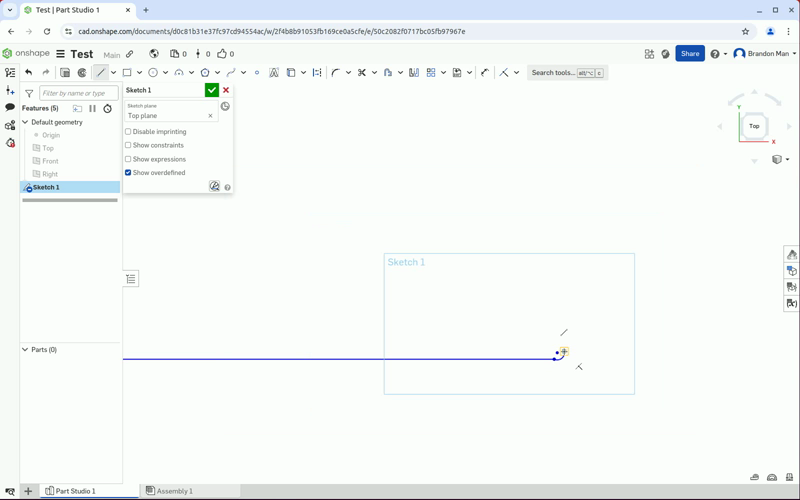
scroll(-6)
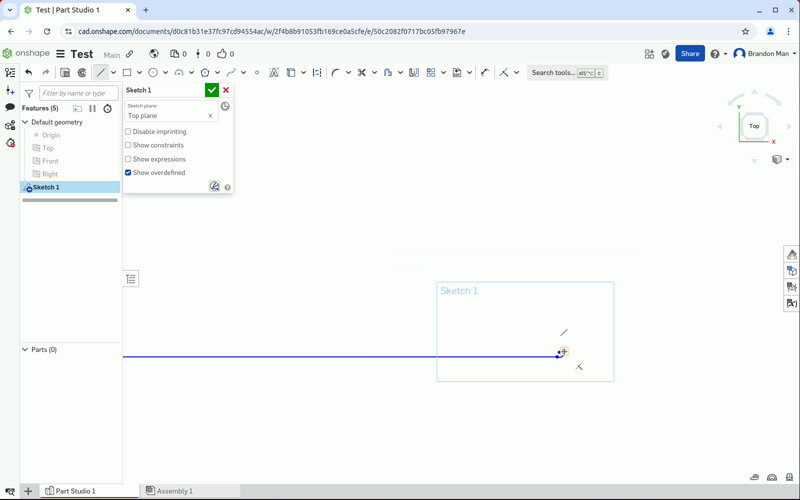
scroll(-6)
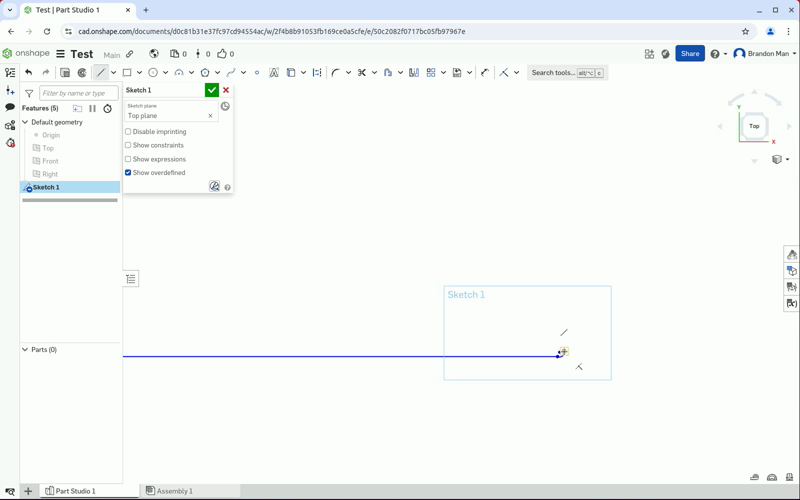
scroll(-6)
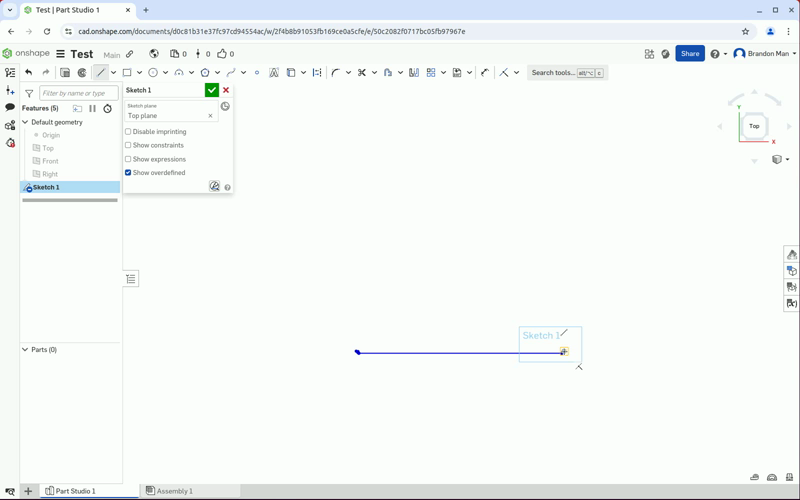
key_down(shift)
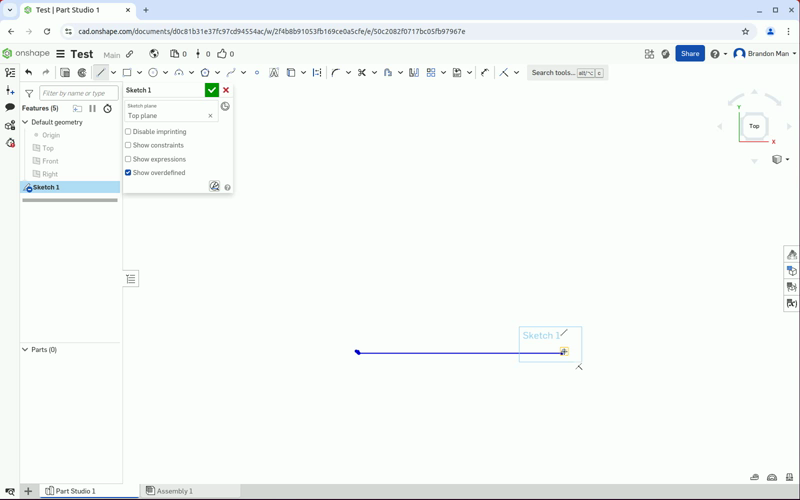
mouse_move(589, 351)
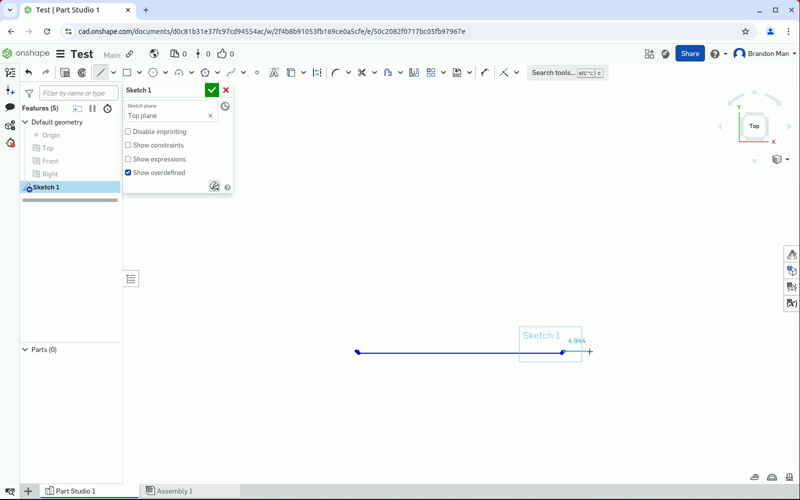
mouse_move(564, 335)
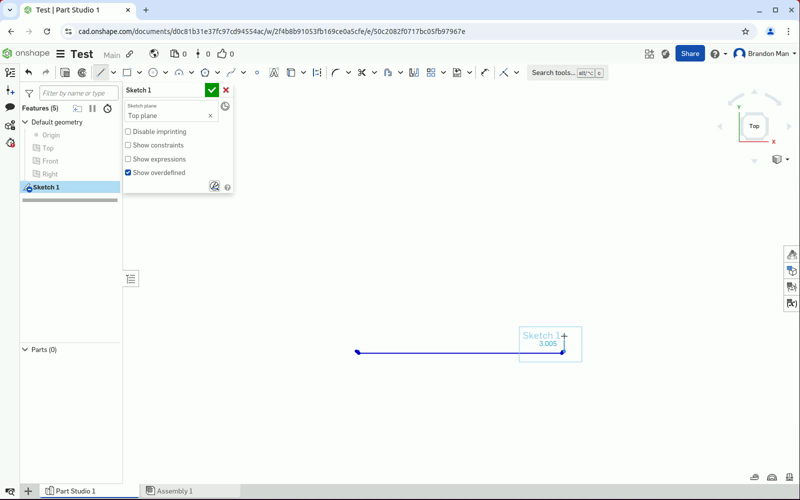
click(564, 335)
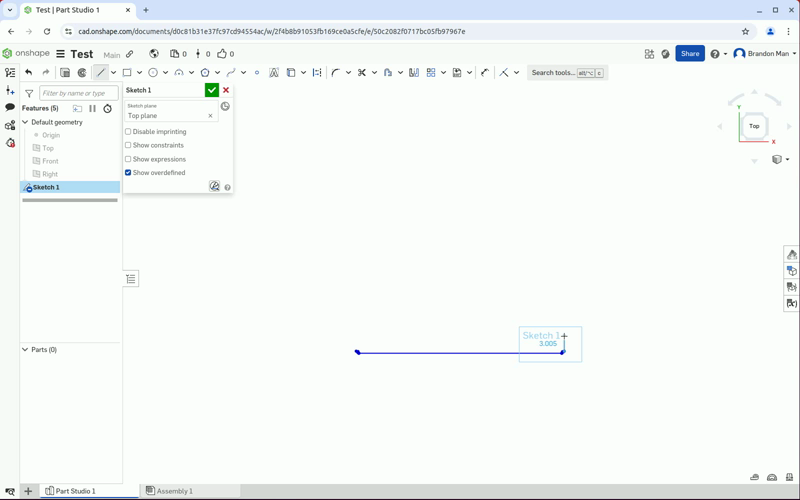
key_up(shift)
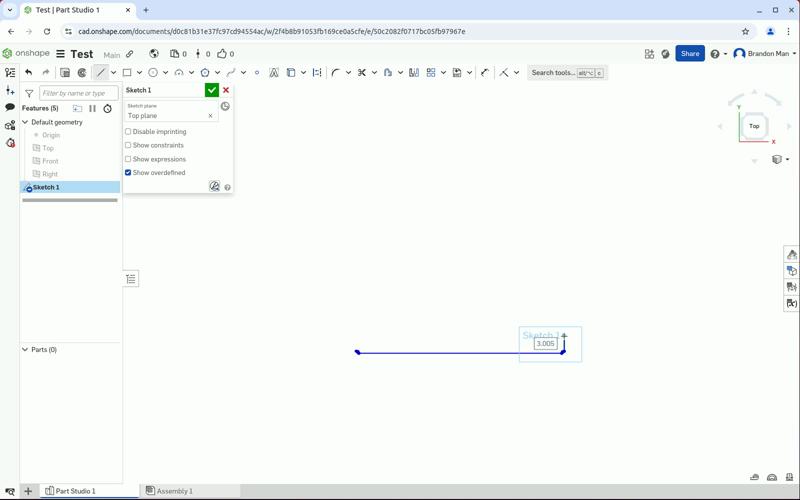
key_down(shift)
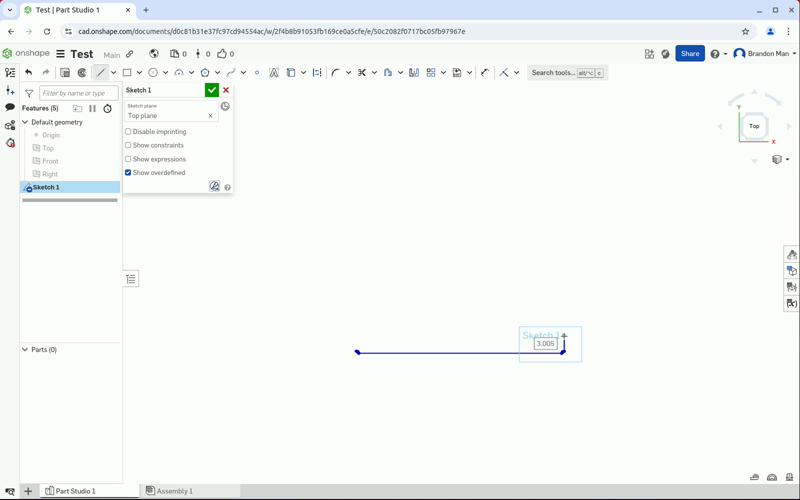
mouse_move(356, 335)
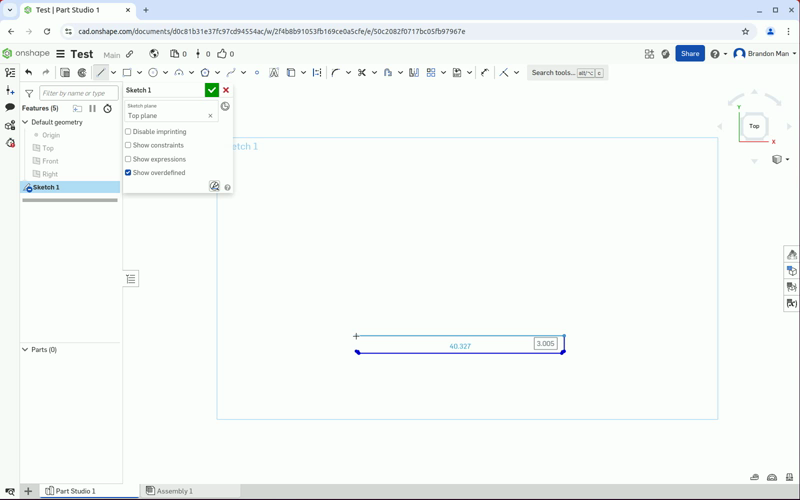
click(356, 335)
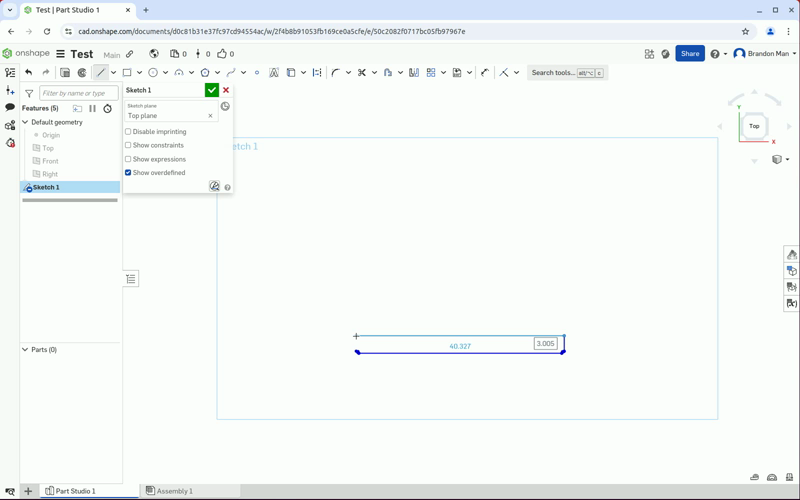
key_up(shift)
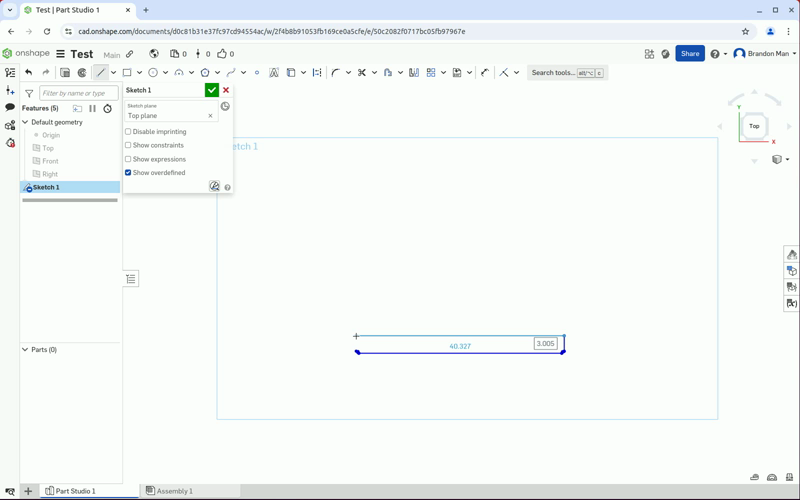
mouse_move(386, 335)
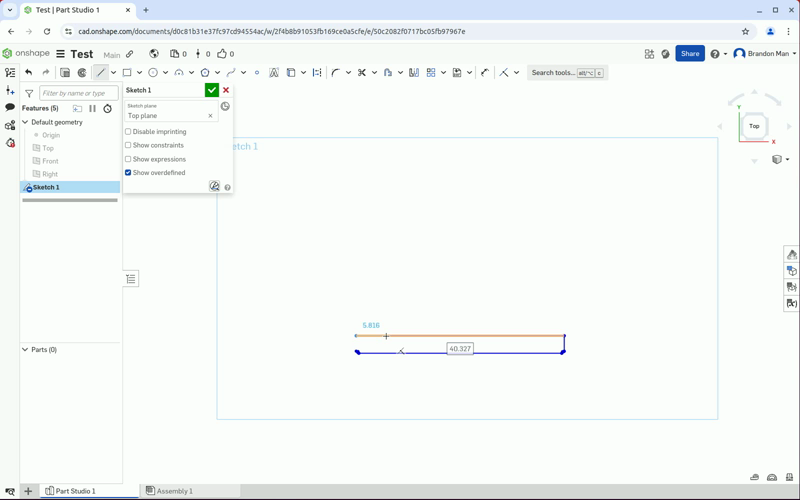
key_down(shift)
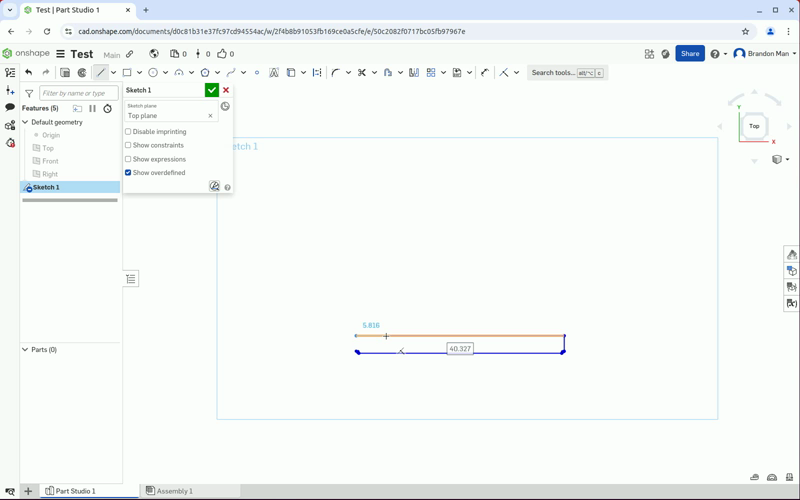
mouse_move(356, 351)
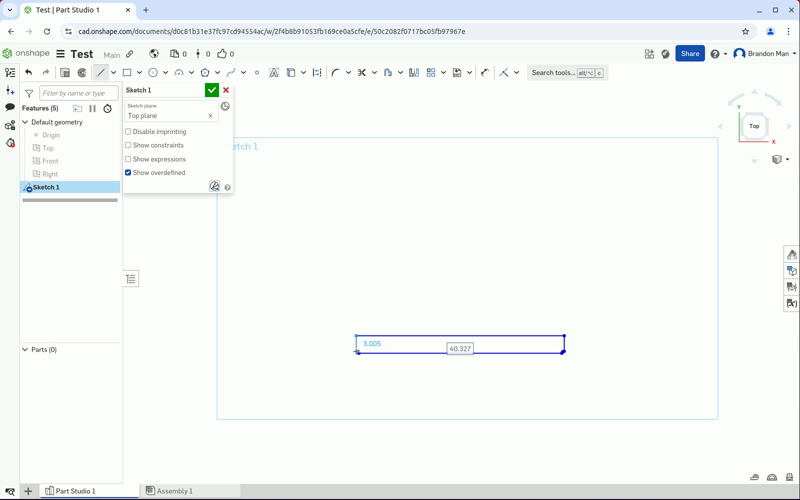
scroll(6)
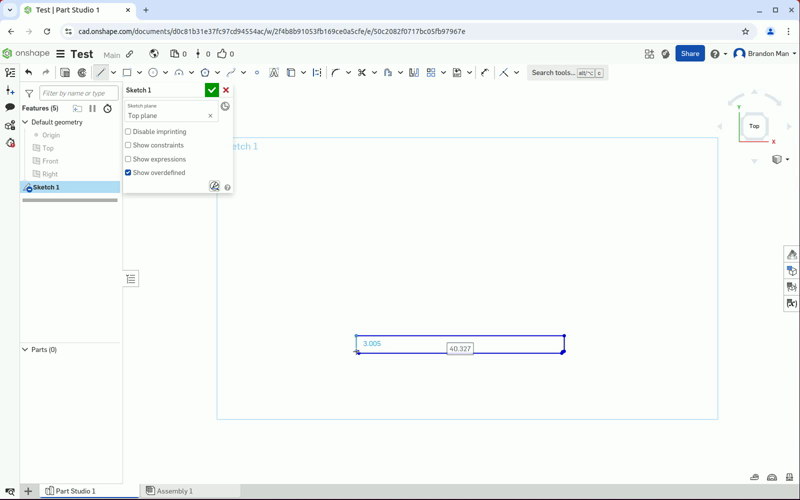
scroll(6)
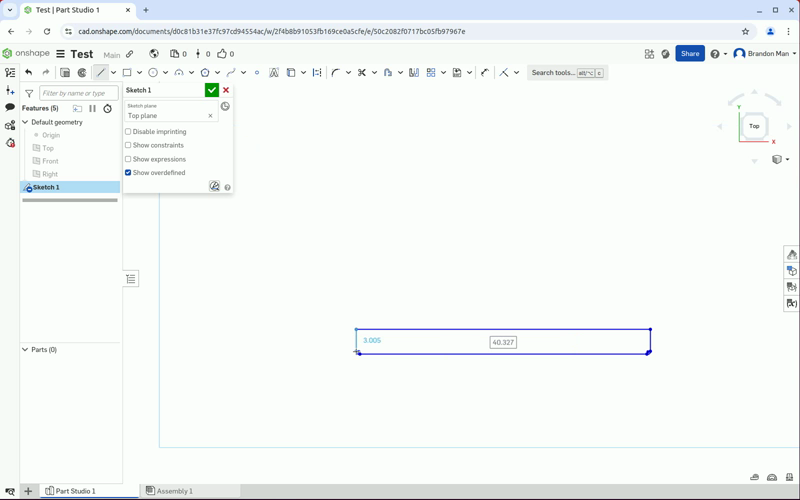
scroll(6)
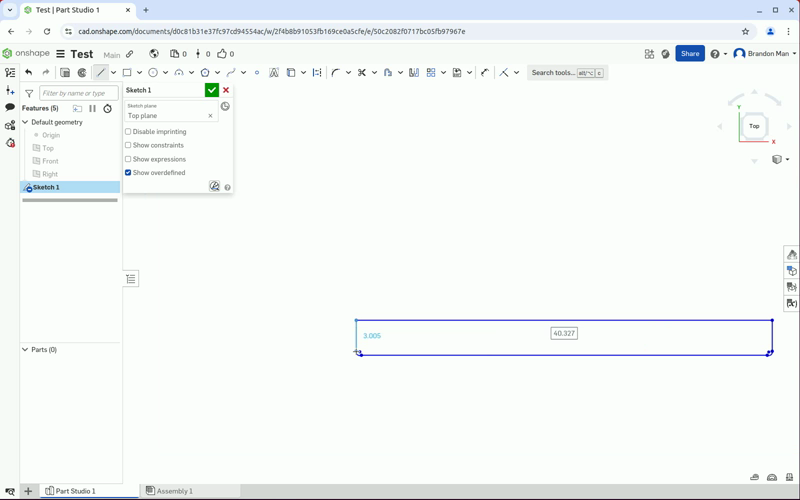
scroll(6)
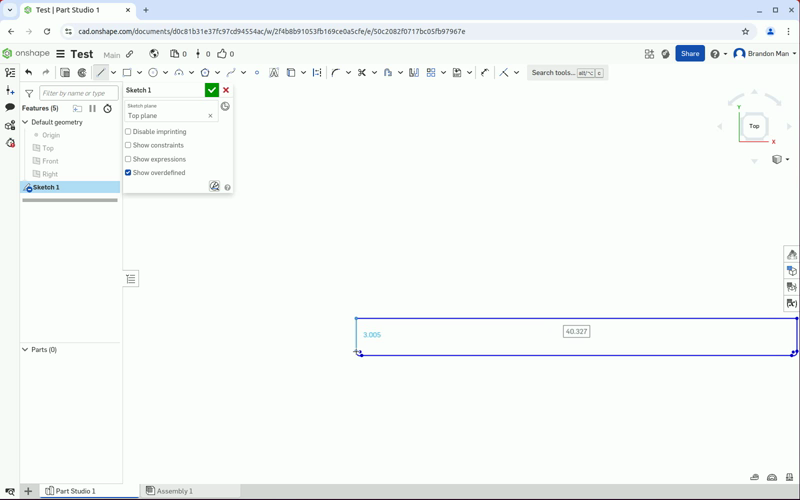
scroll(6)
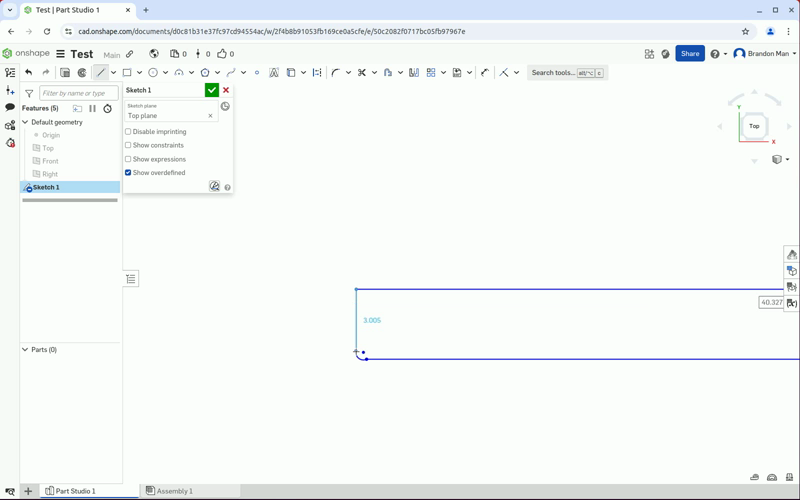
scroll(6)
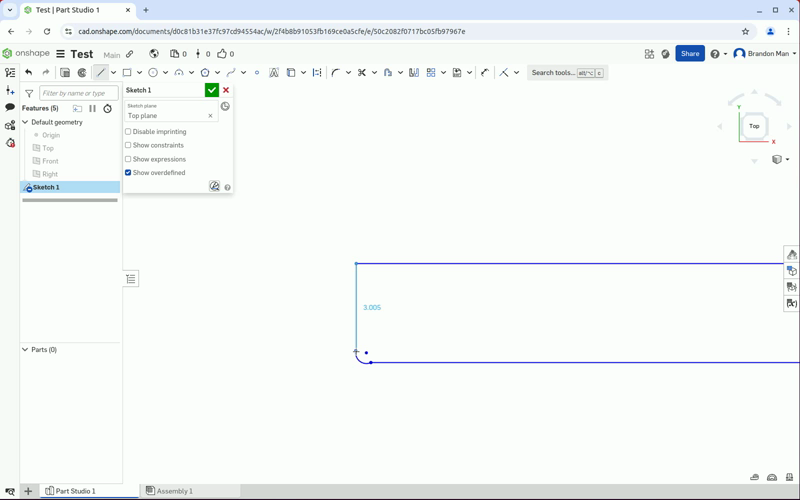
scroll(6)
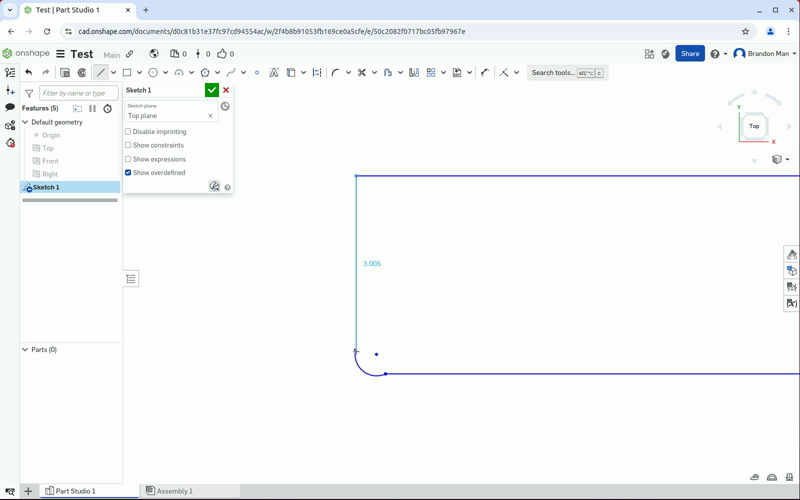
key_up(shift)
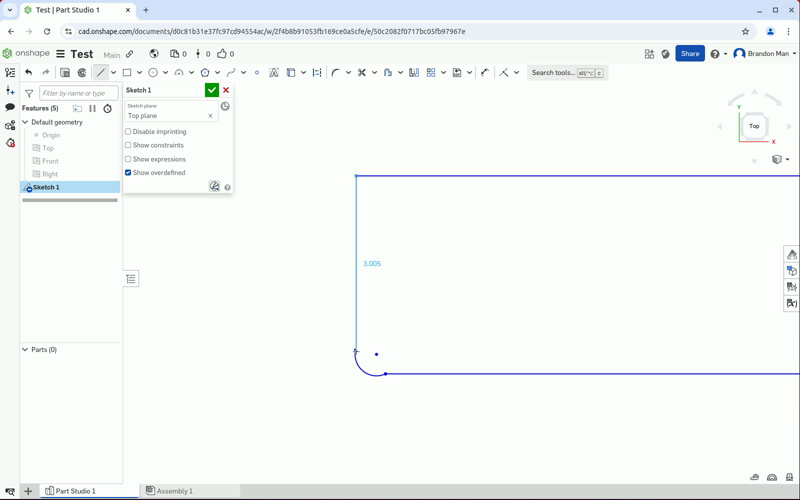
click(356, 351)
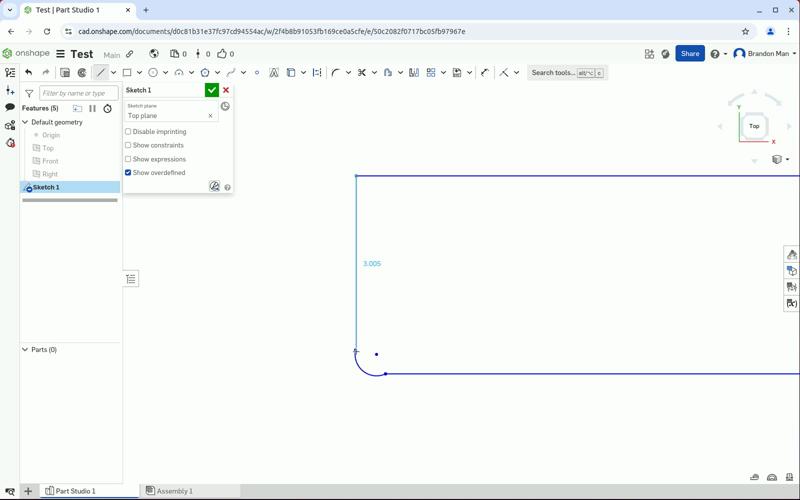
scroll(-6)
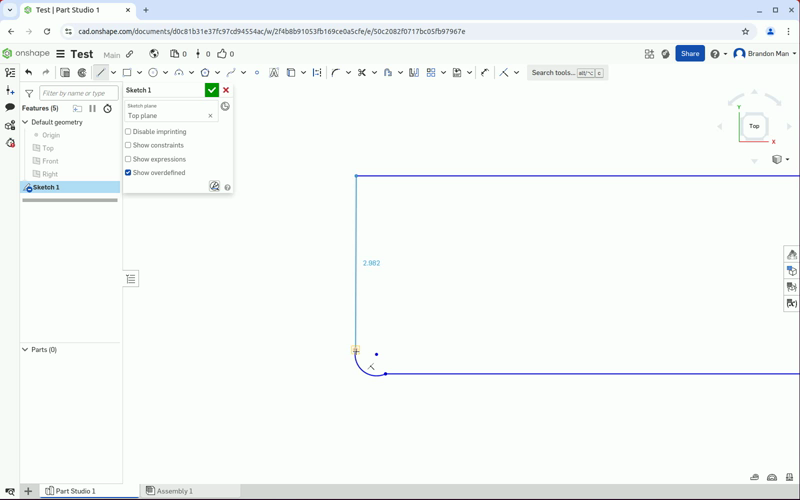
scroll(-6)
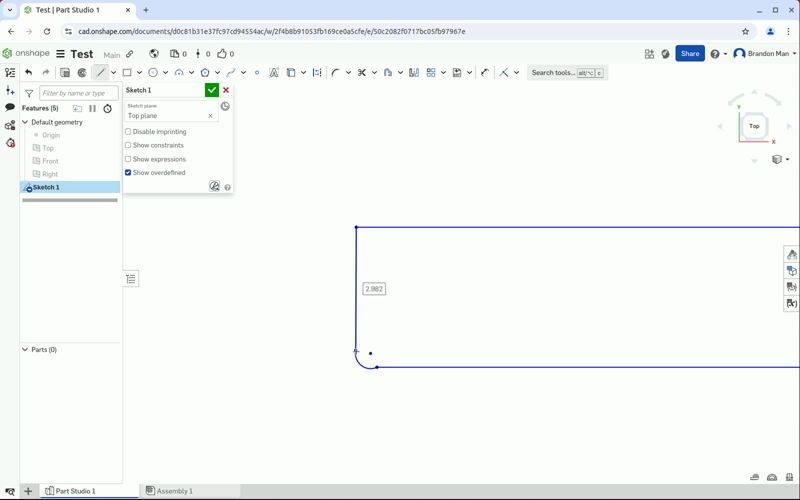
scroll(-6)
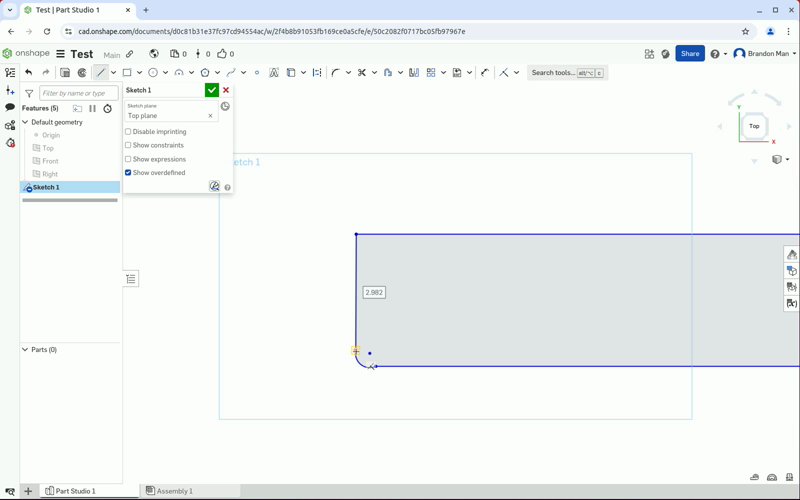
scroll(-6)
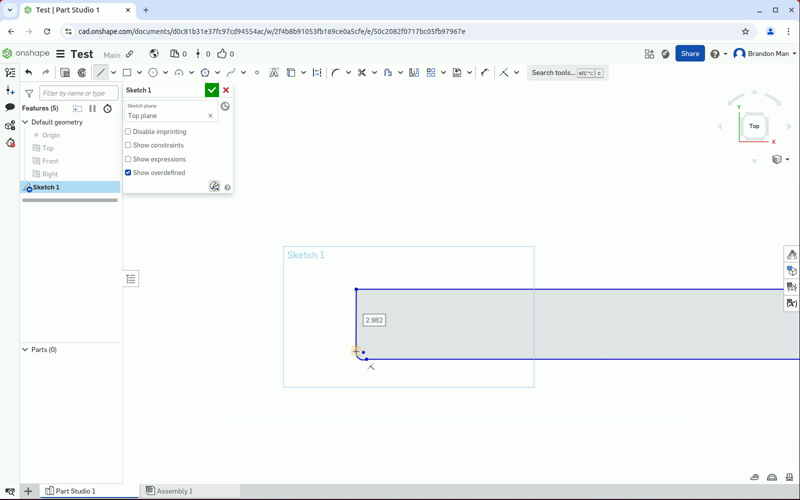
scroll(-6)
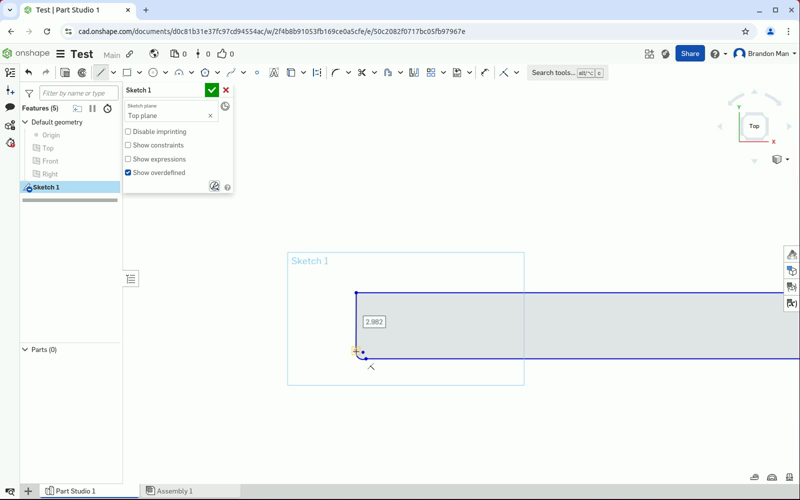
scroll(-6)
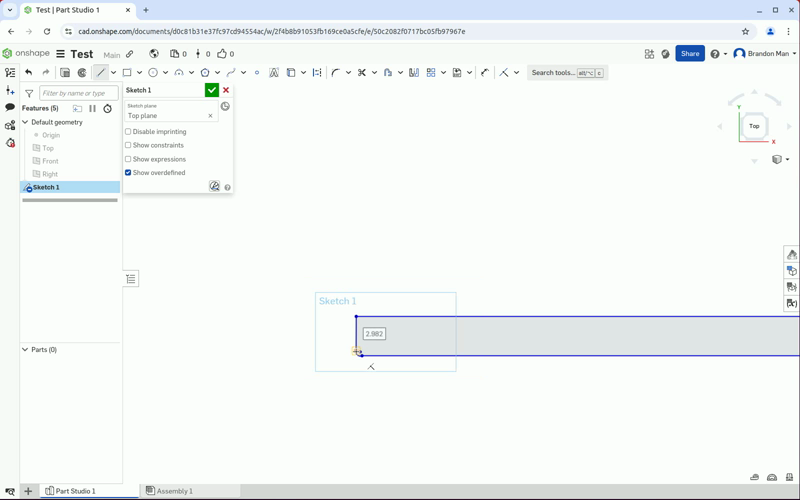
scroll(-6)
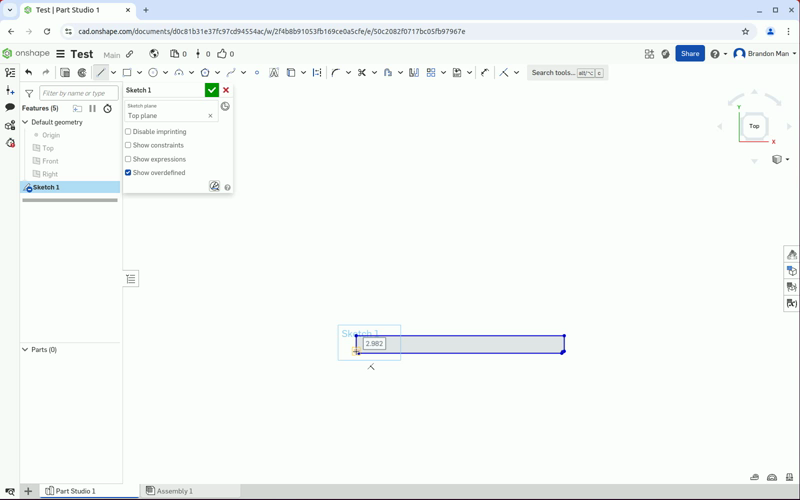
key(esc)
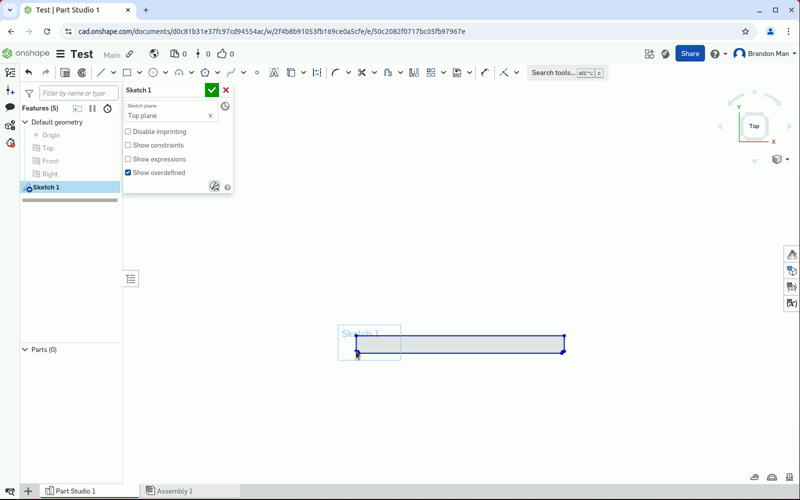
mouse_move(434, 347)
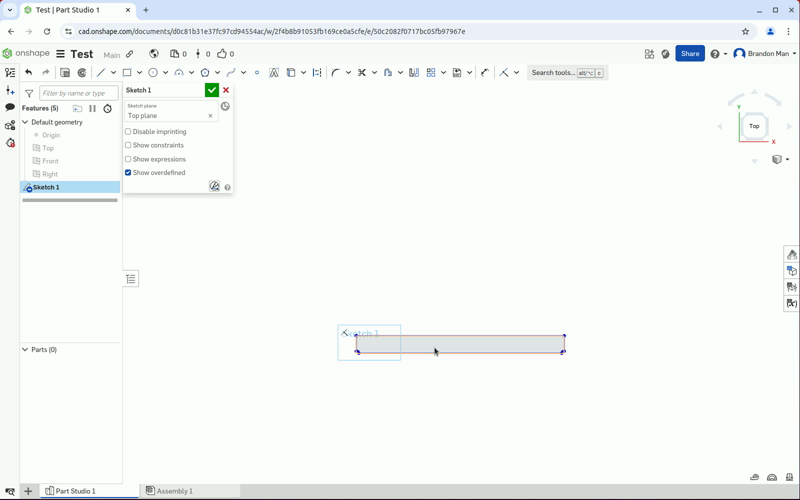
click(434, 347)
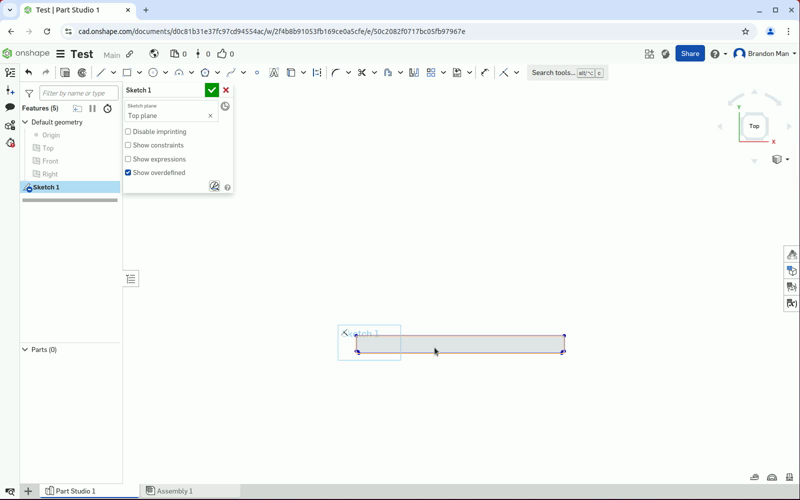
mouse_move(73, 352)
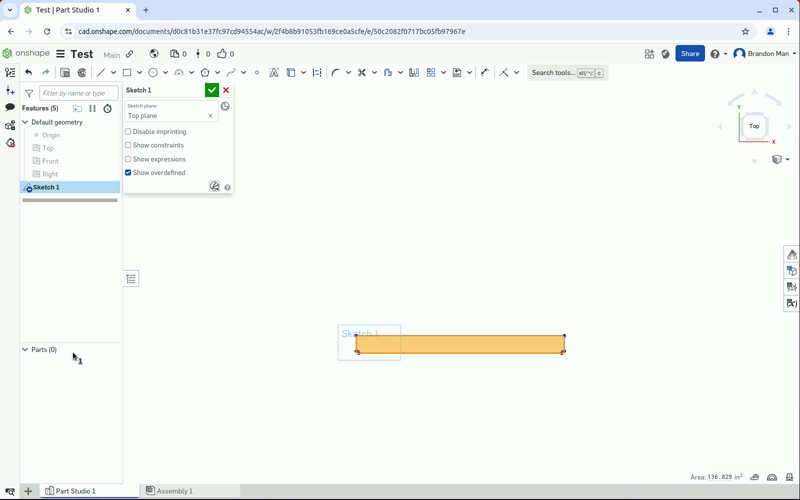
key(shift+y)
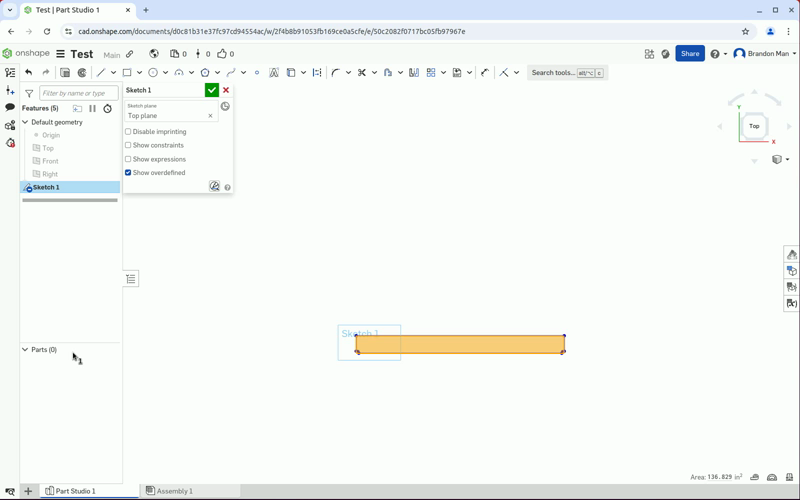
key(shift+e)
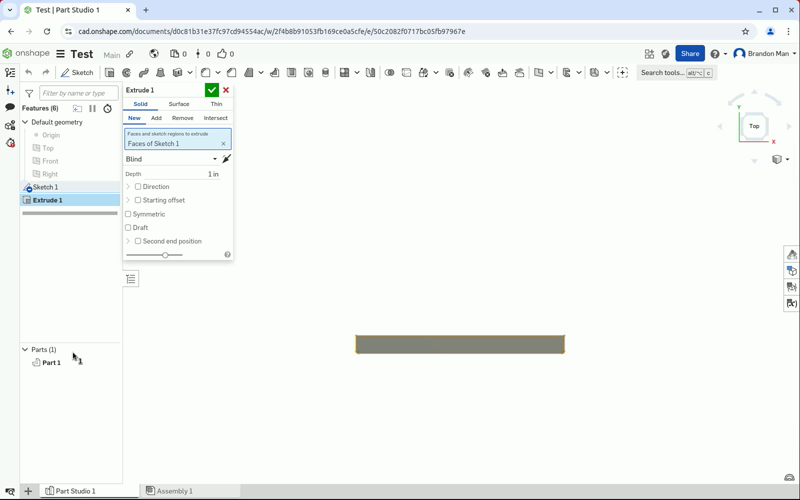
mouse_move(143, 106)
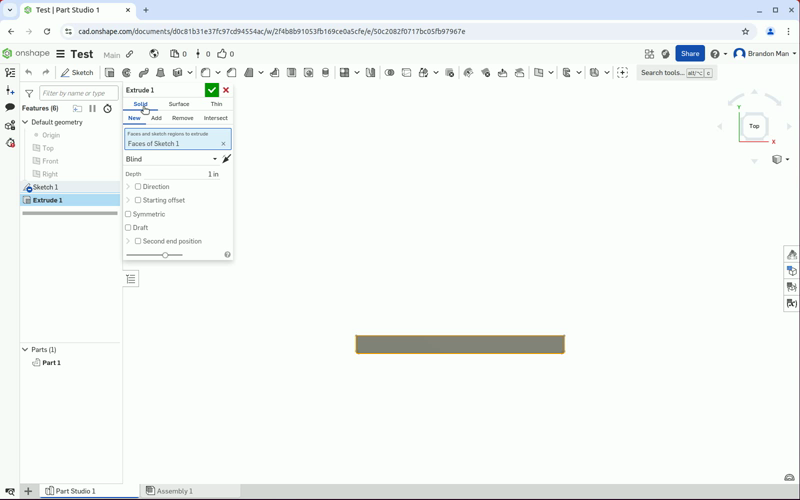
click(143, 106)
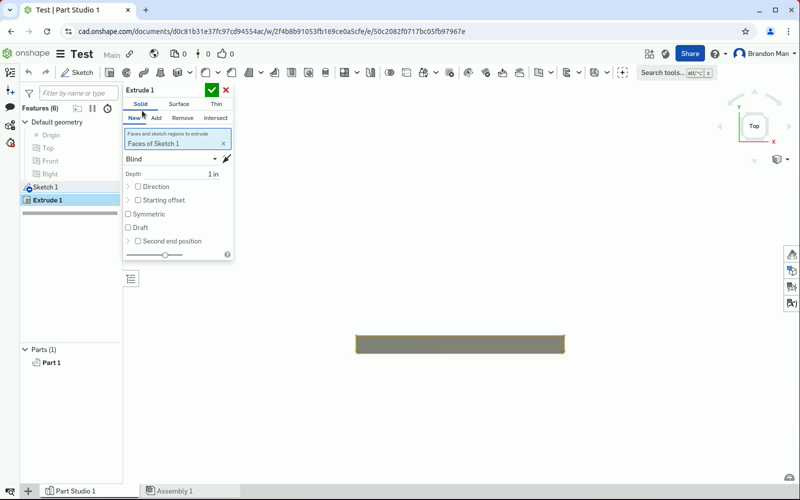
mouse_move(137, 120)
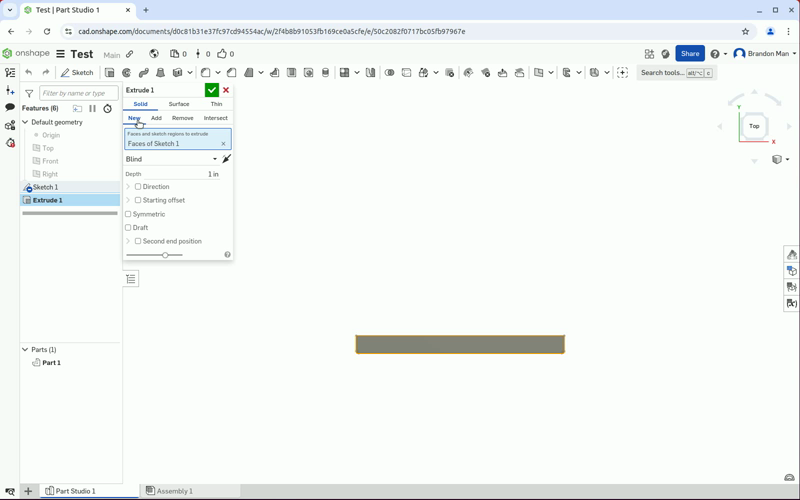
click(137, 120)
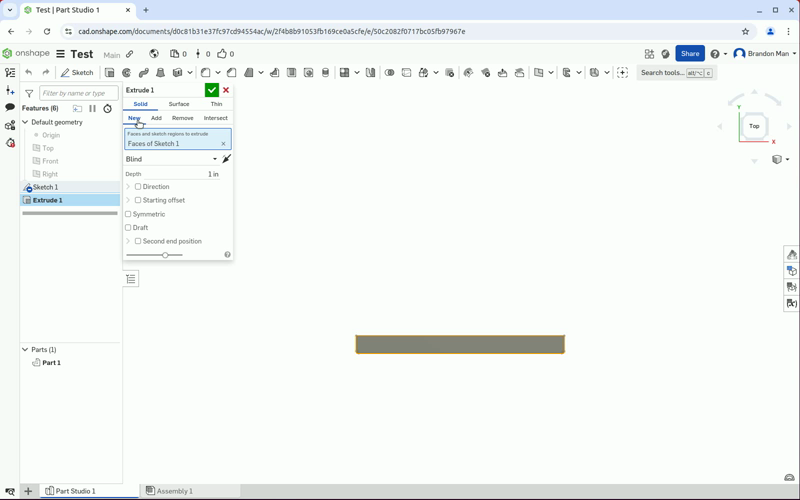
key(tab, 4)
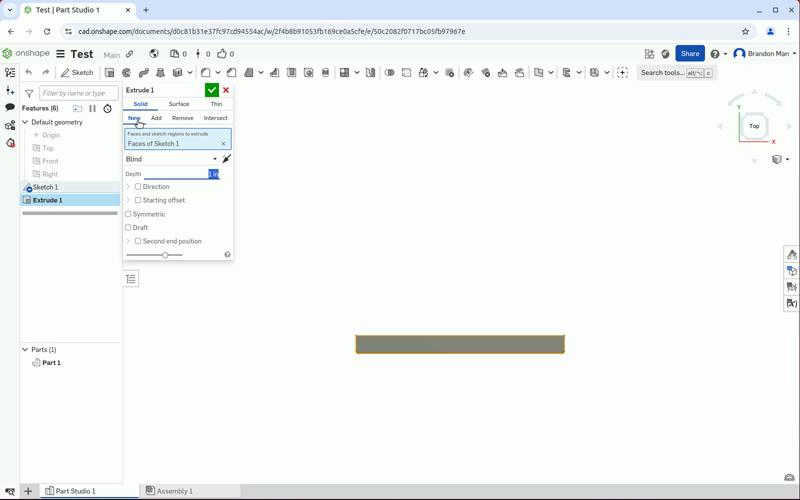
text(0.481)
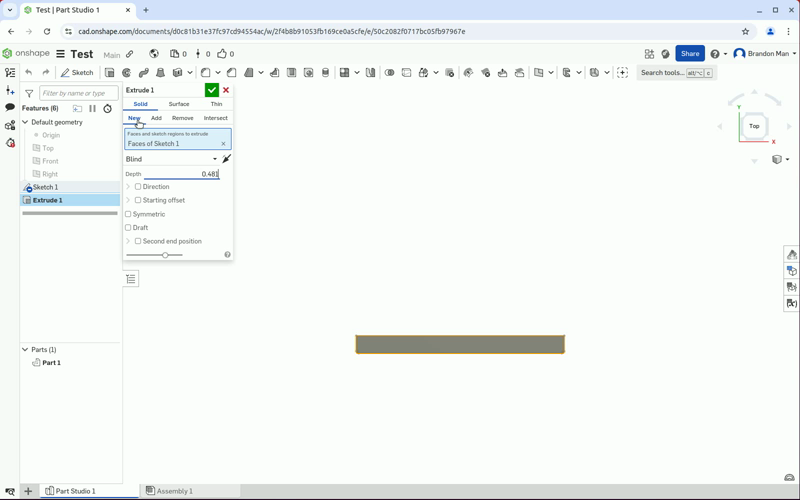
key(enter)
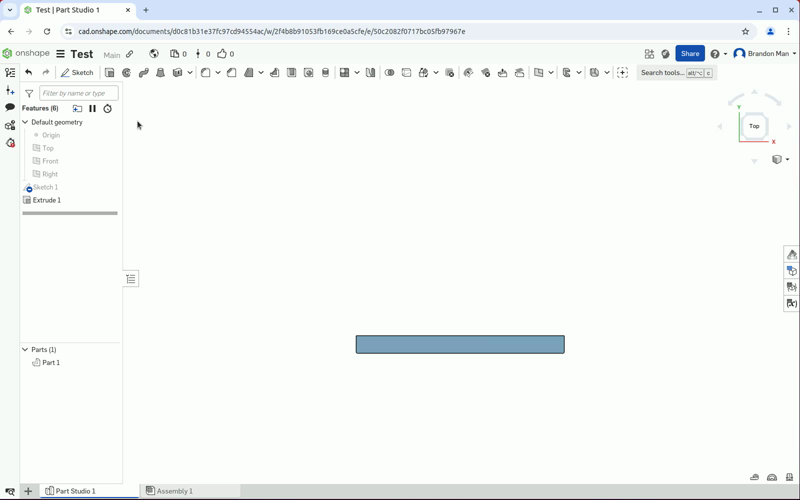
key(shift+h)
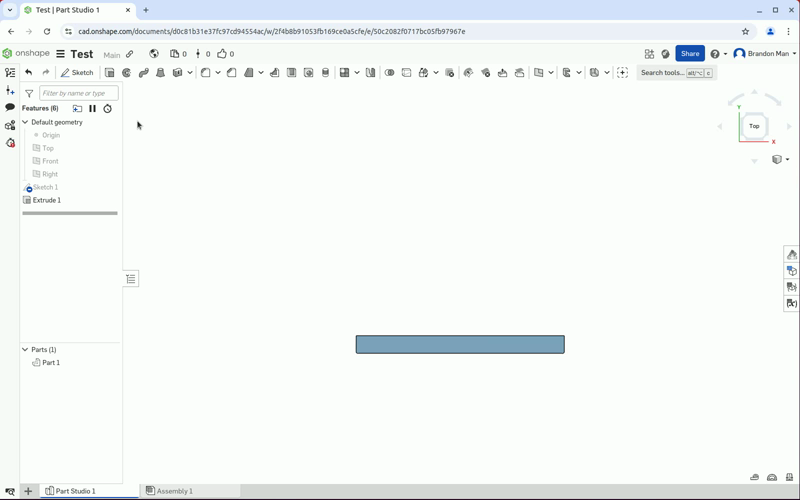
key(shift+h)
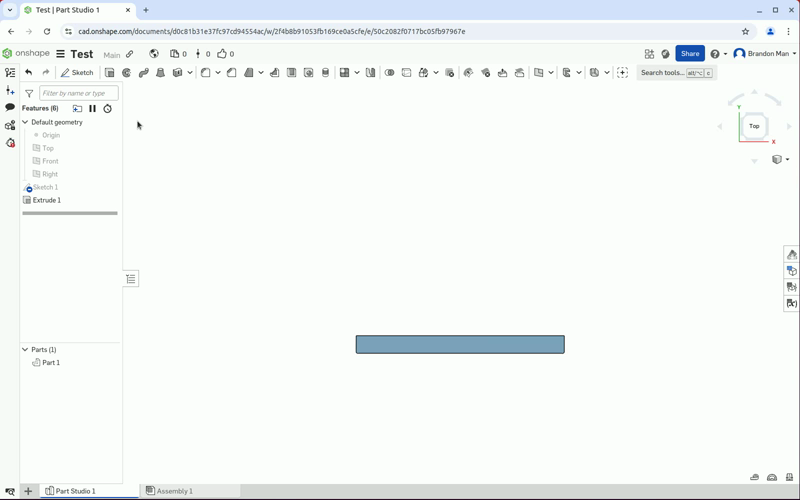
mouse_move(73, 189)
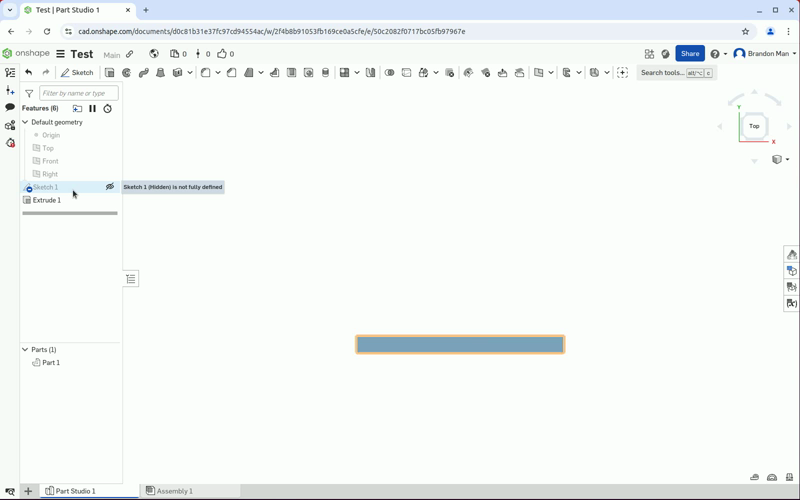
click(73, 189)
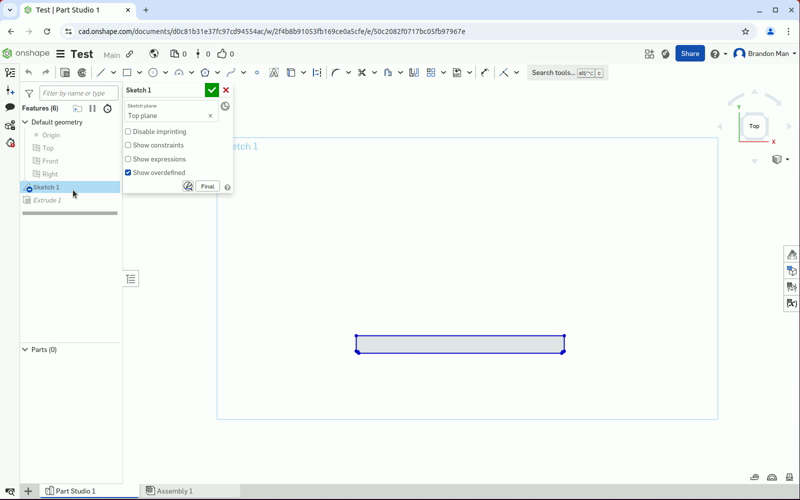
mouse_move(229, 92)
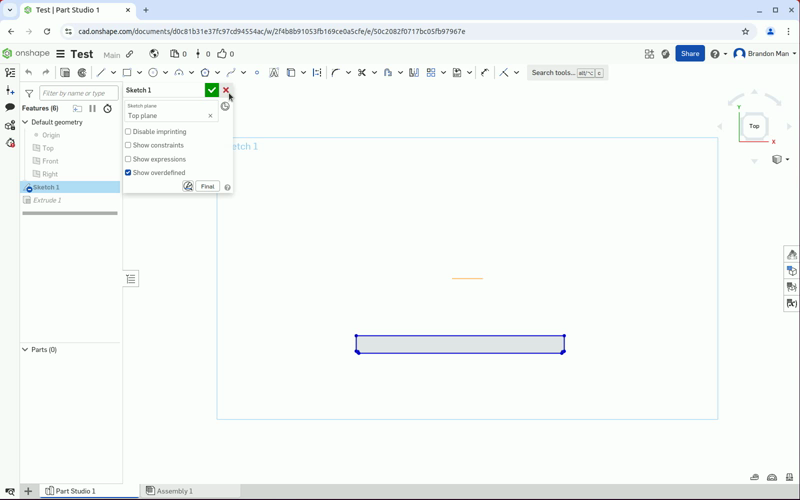
click(229, 92)
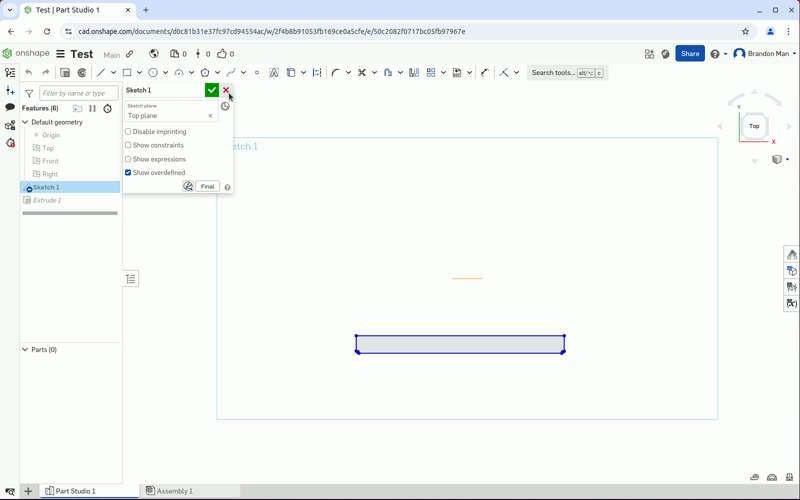
key(shift+s)
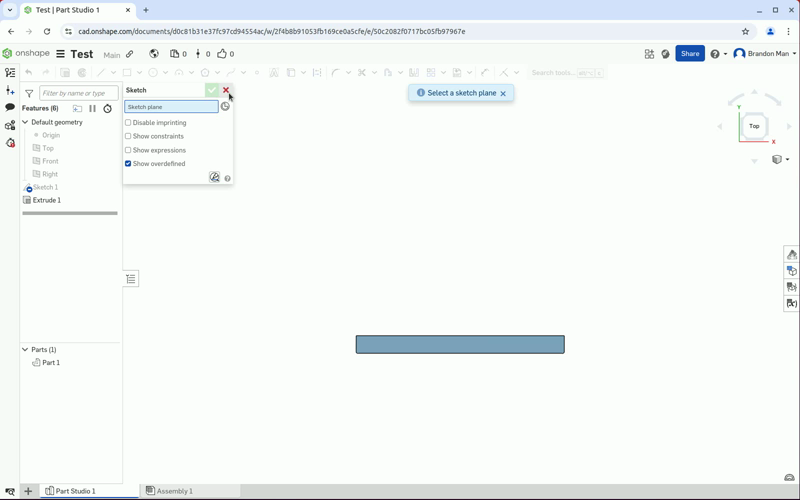
mouse_move(73, 150)
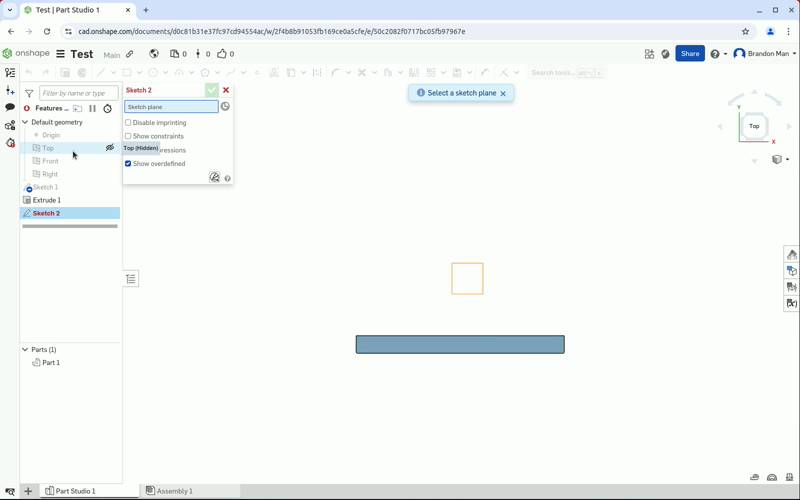
click(73, 150)
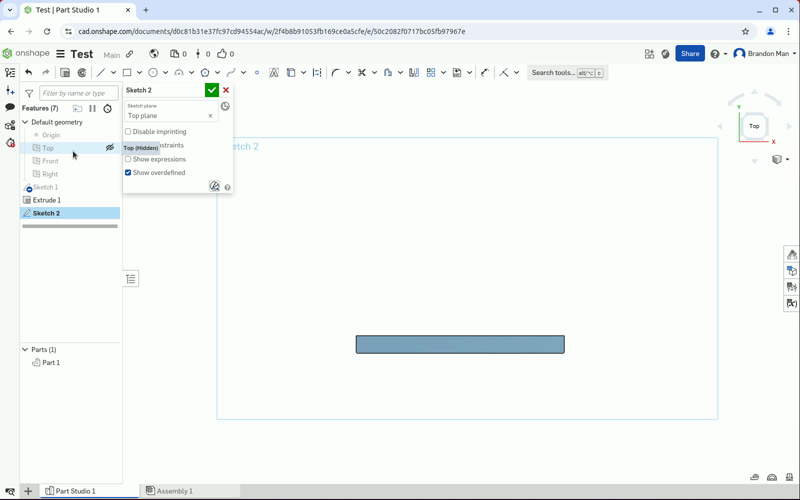
mouse_move(73, 352)
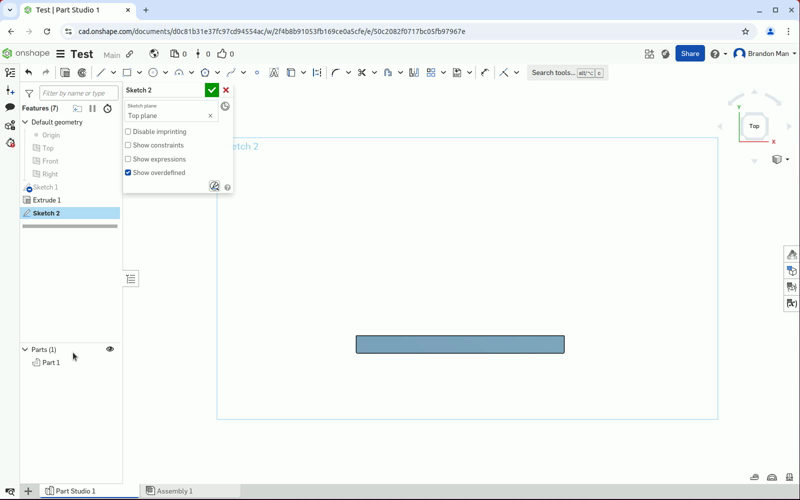
key(y)
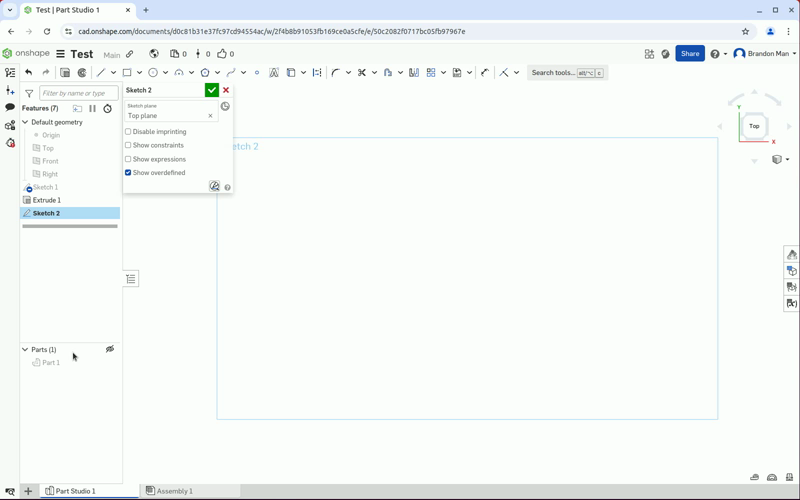
key(l)
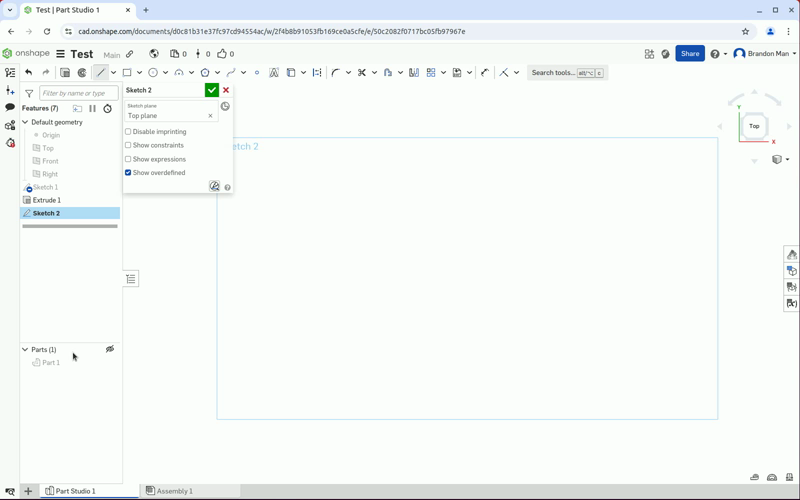
key_down(shift)
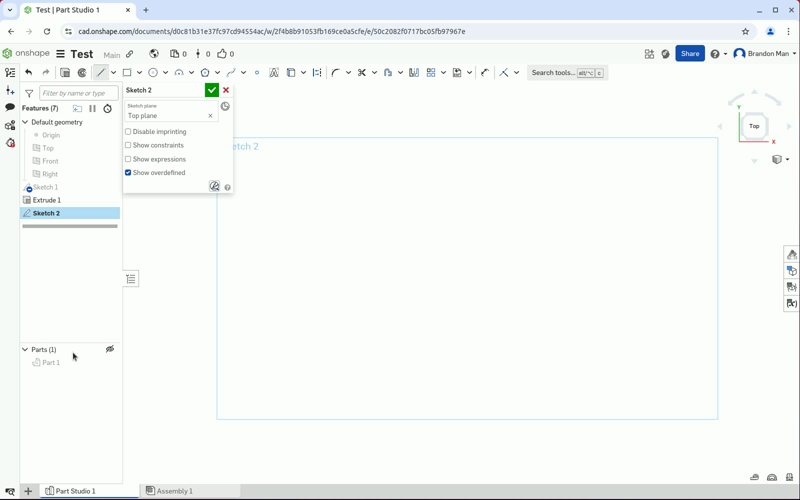
mouse_move(348, 335)
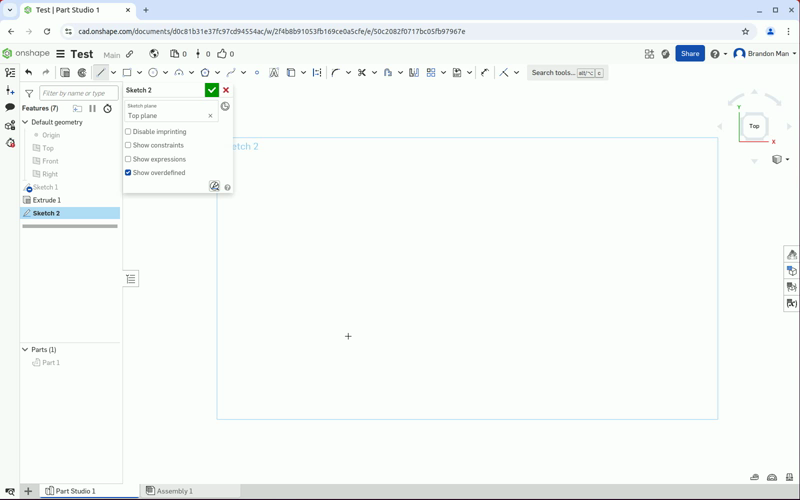
click(348, 335)
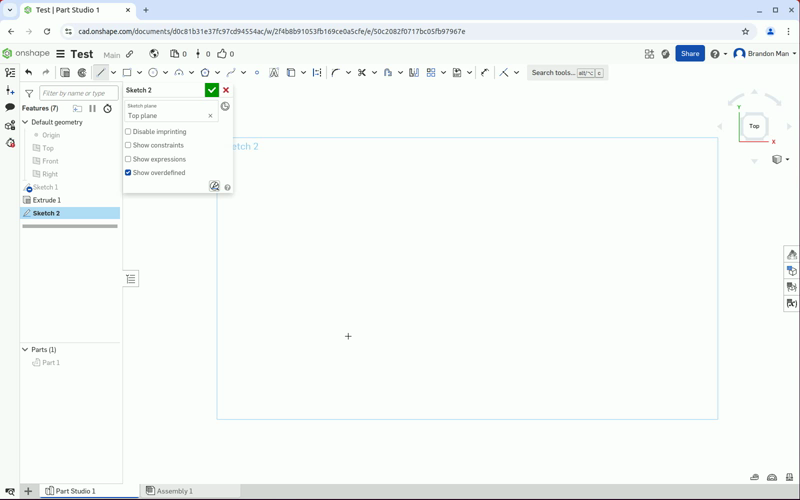
key_up(shift)
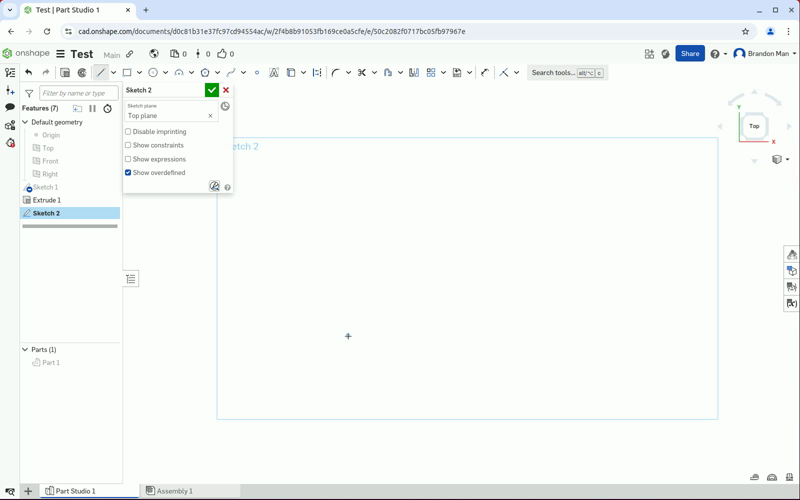
key_down(shift)
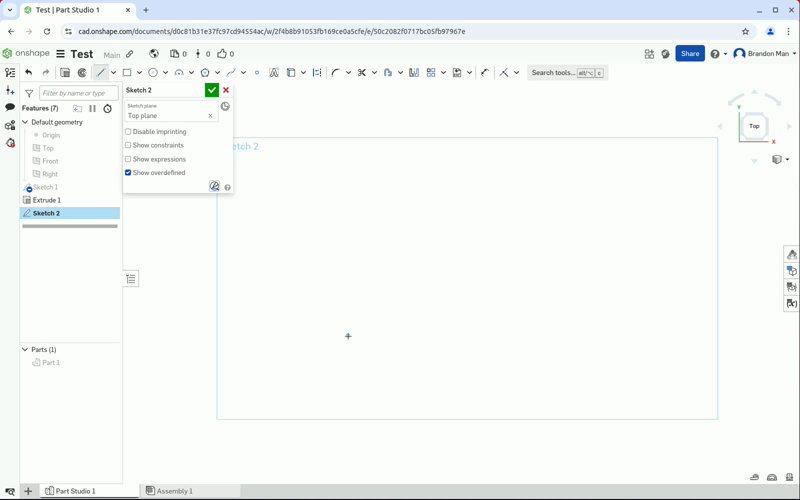
mouse_move(378, 335)
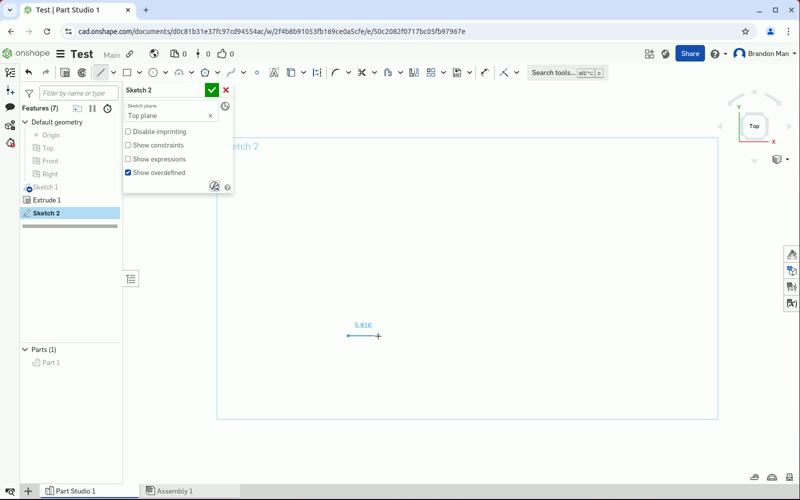
mouse_move(355, 335)
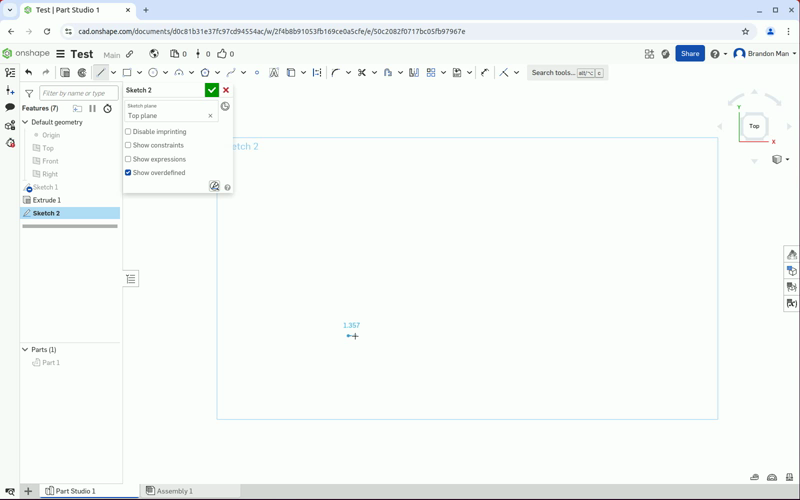
scroll(6)
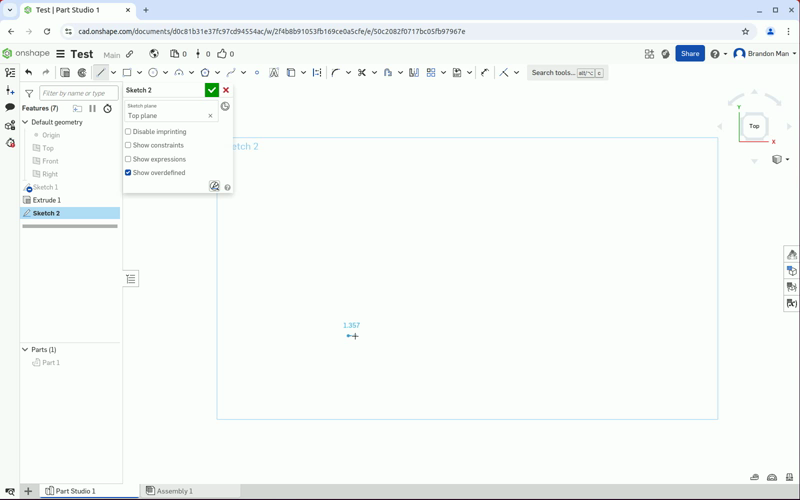
scroll(6)
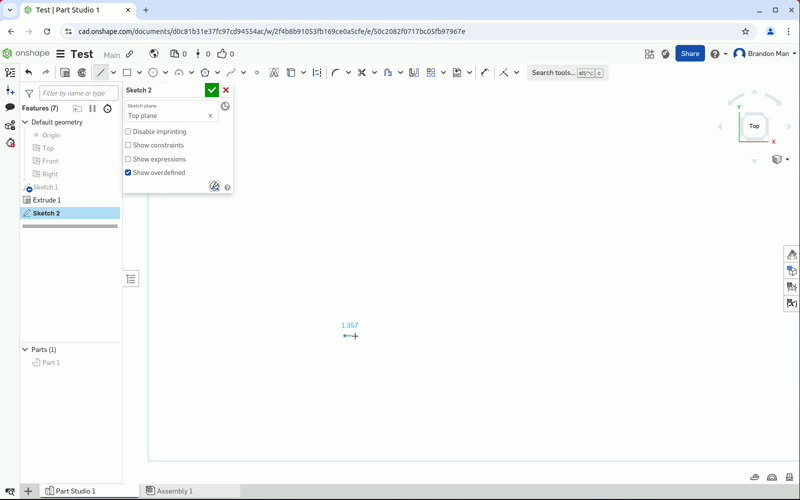
scroll(6)
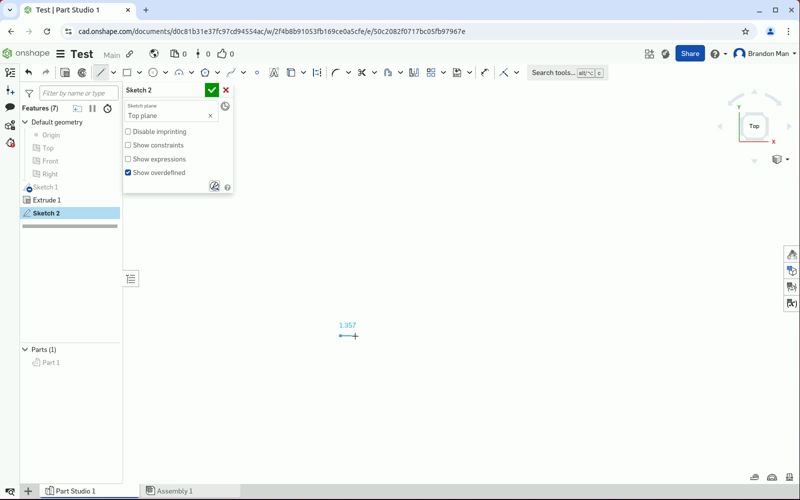
scroll(6)
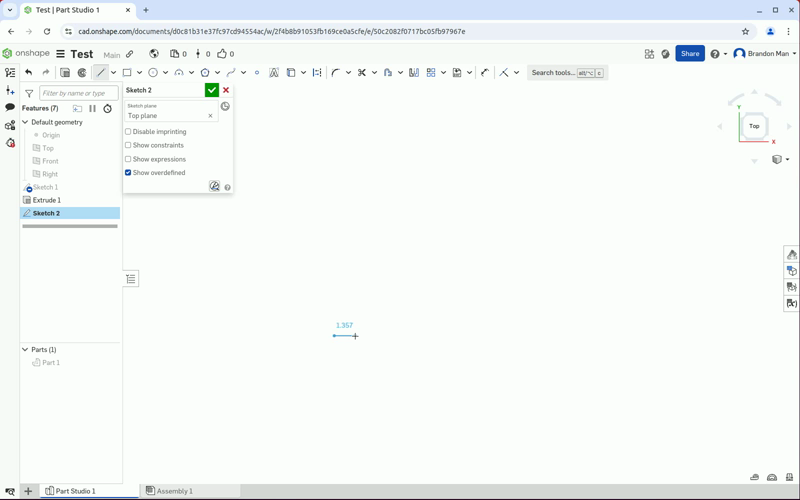
scroll(6)
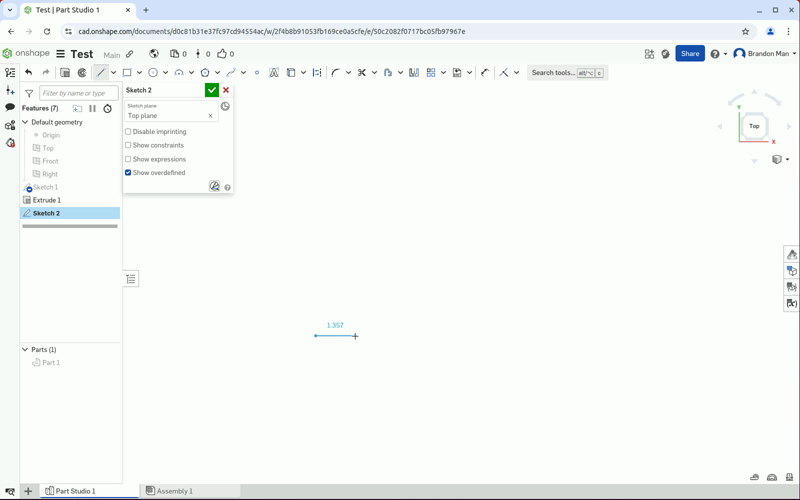
scroll(6)
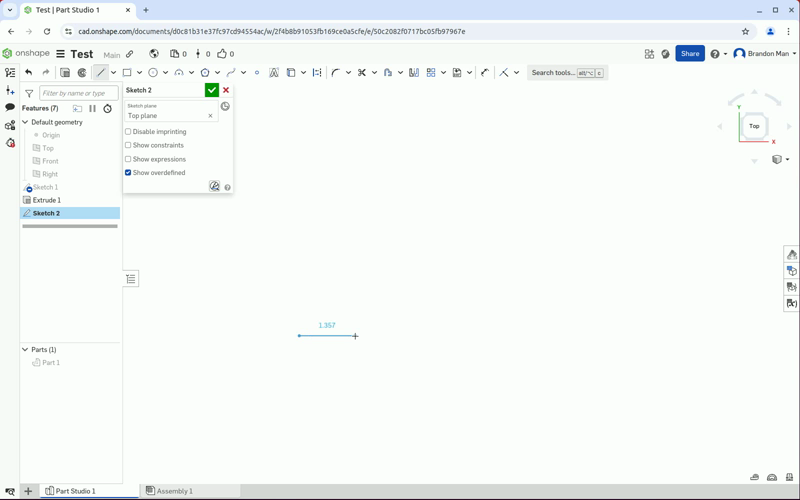
scroll(6)
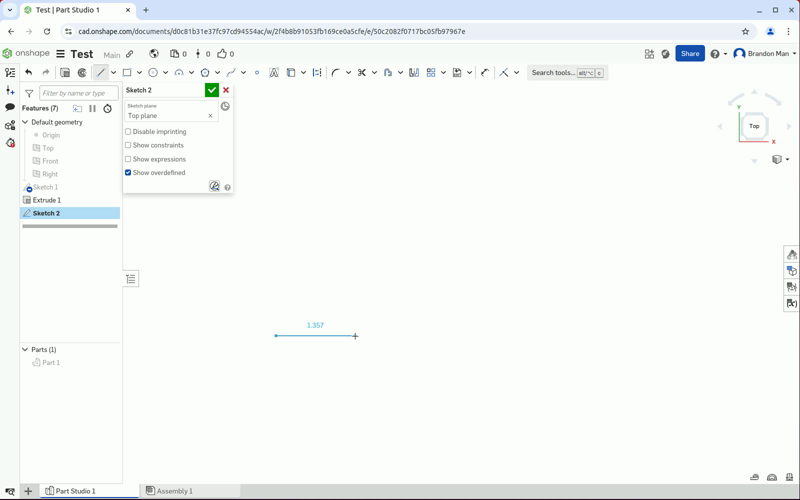
click(355, 335)
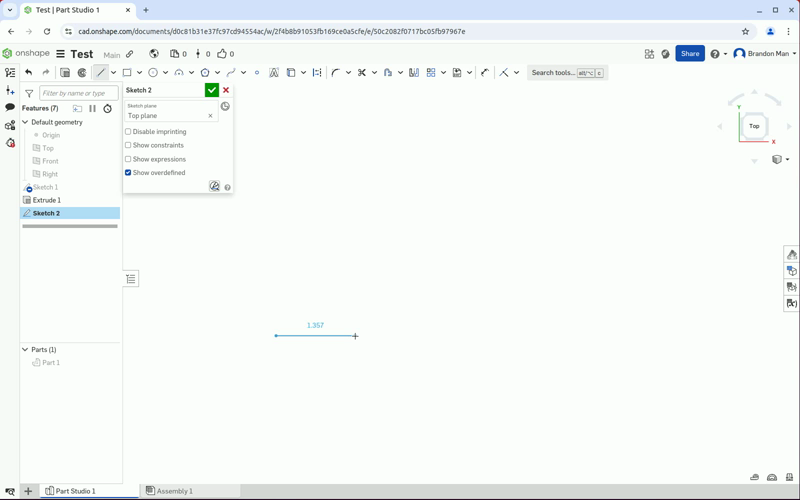
scroll(-6)
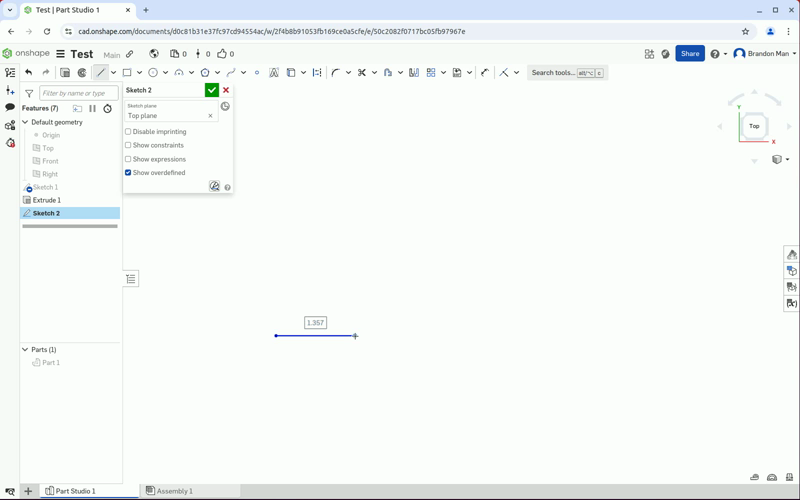
scroll(-6)
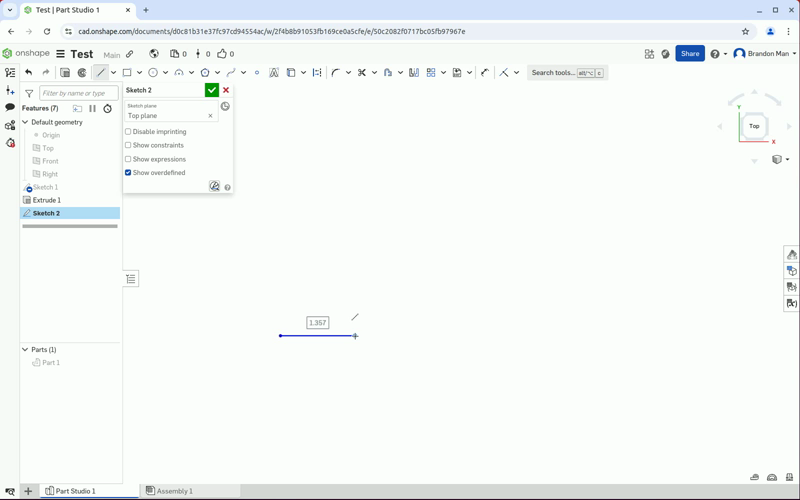
scroll(-6)
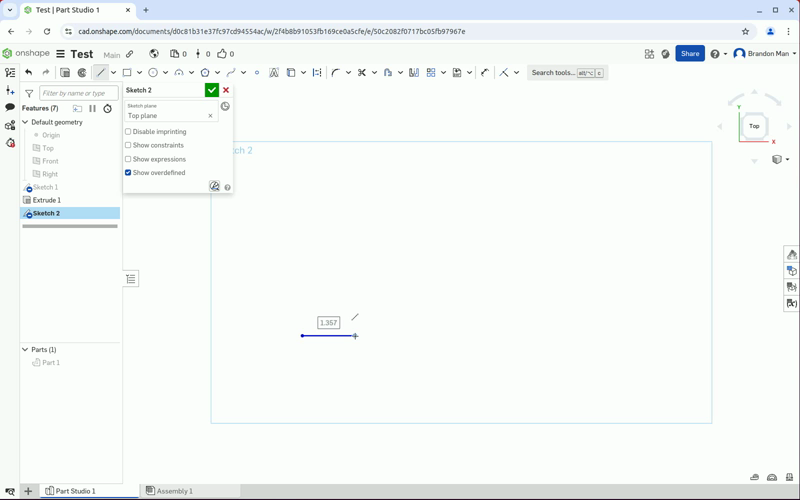
scroll(-6)
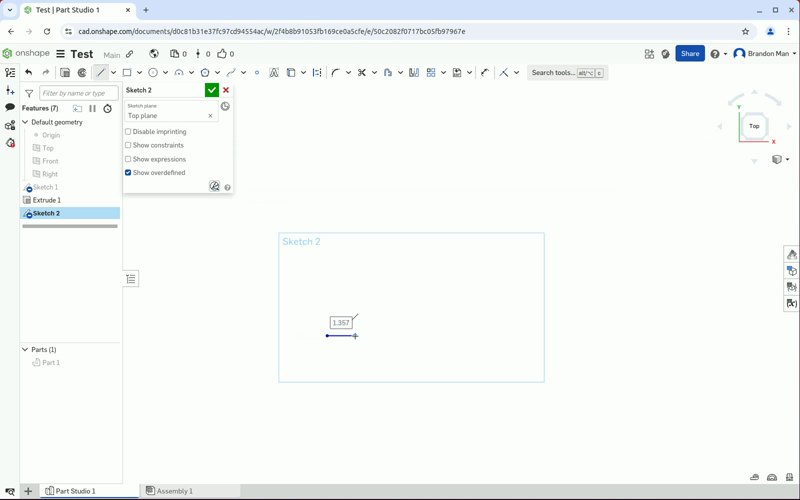
scroll(-6)
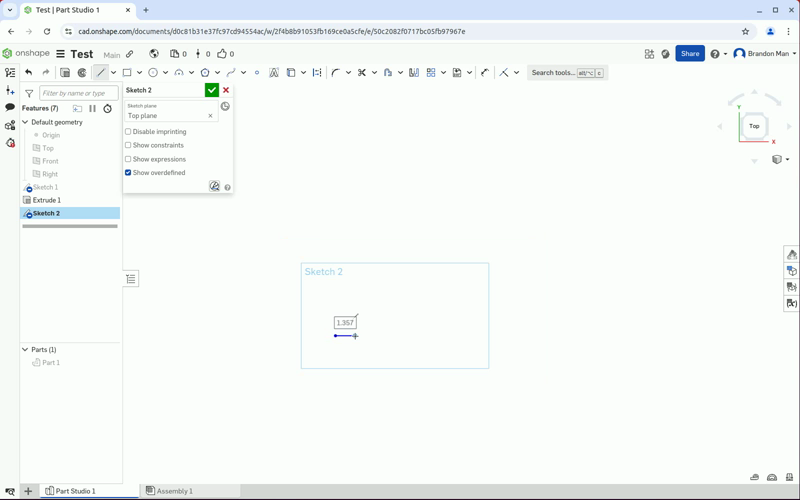
scroll(-6)
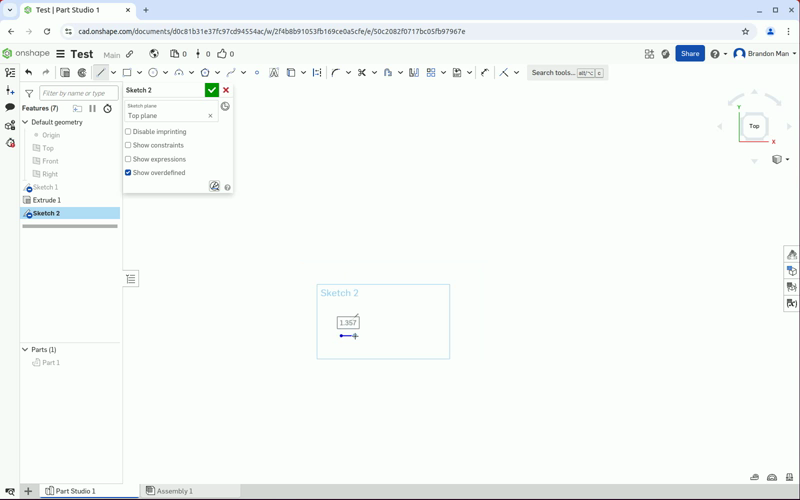
scroll(-6)
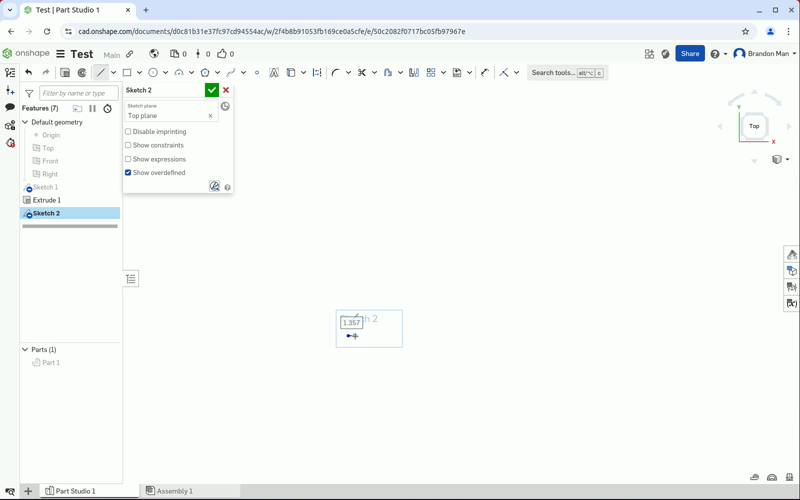
key_up(shift)
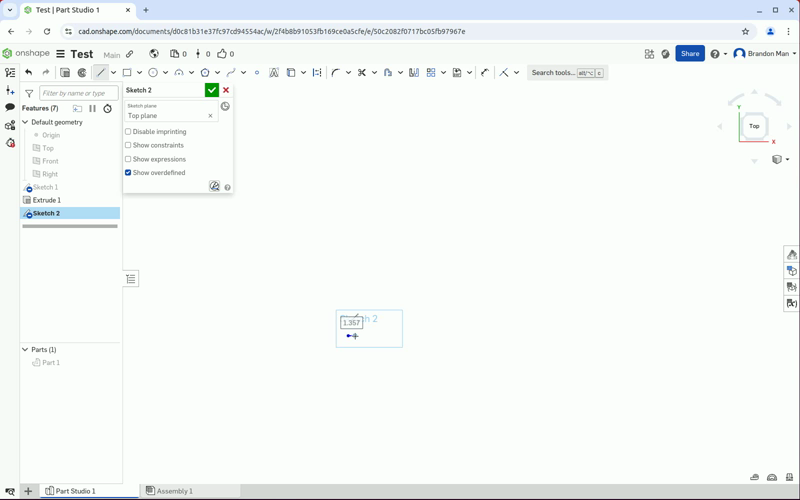
key_down(shift)
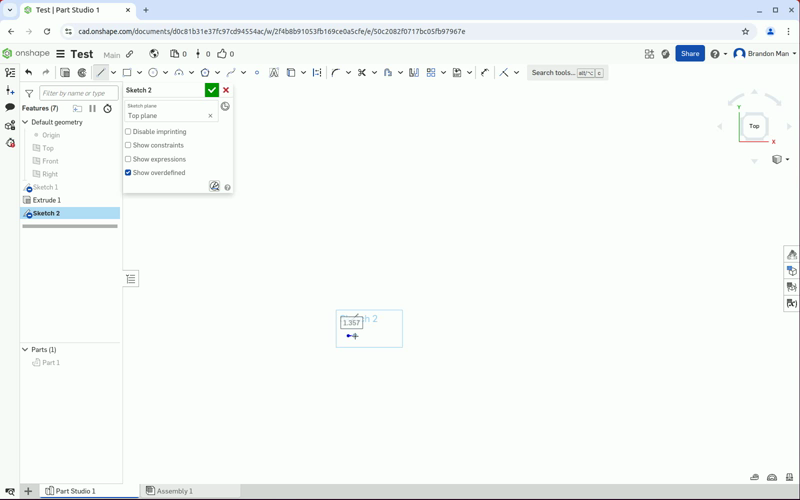
mouse_move(564, 335)
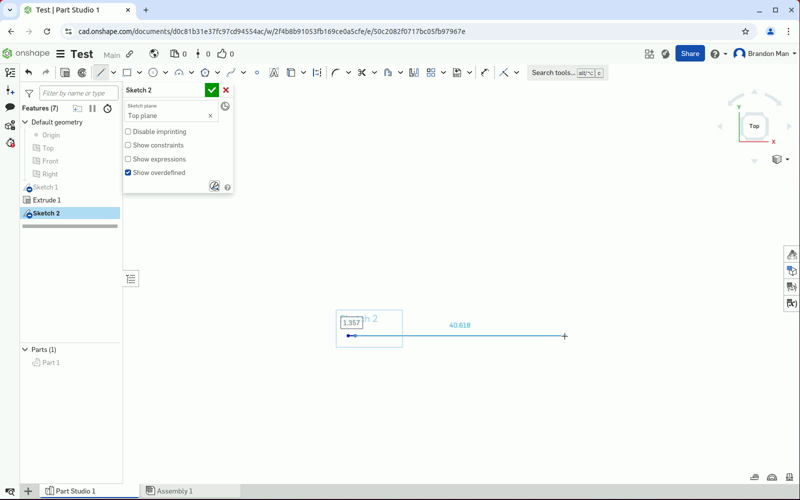
click(564, 335)
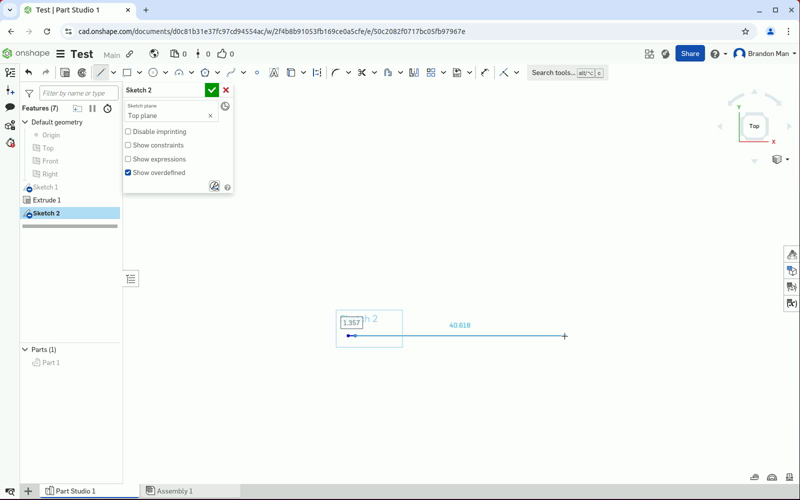
key_up(shift)
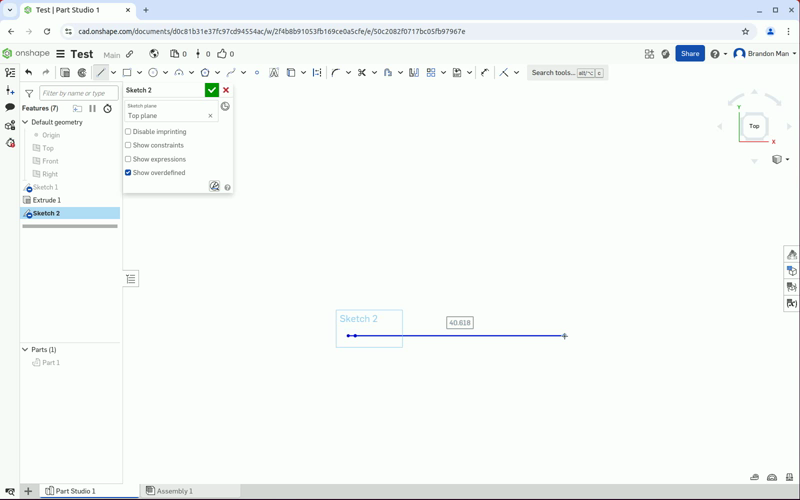
key_down(shift)
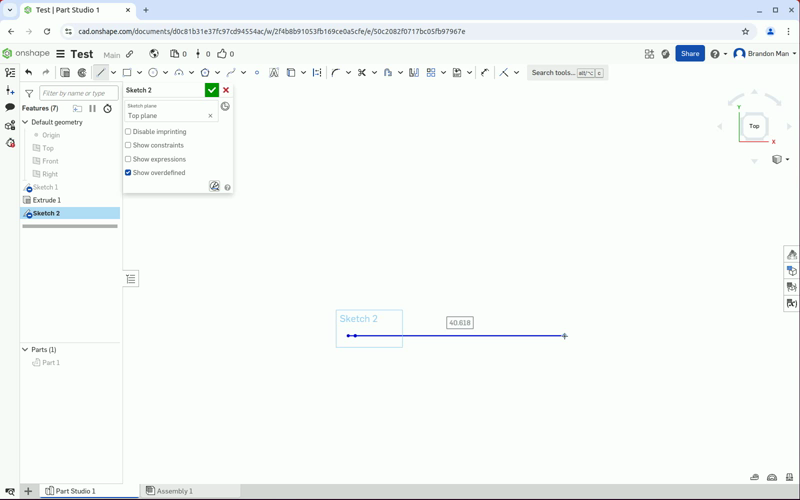
mouse_move(589, 335)
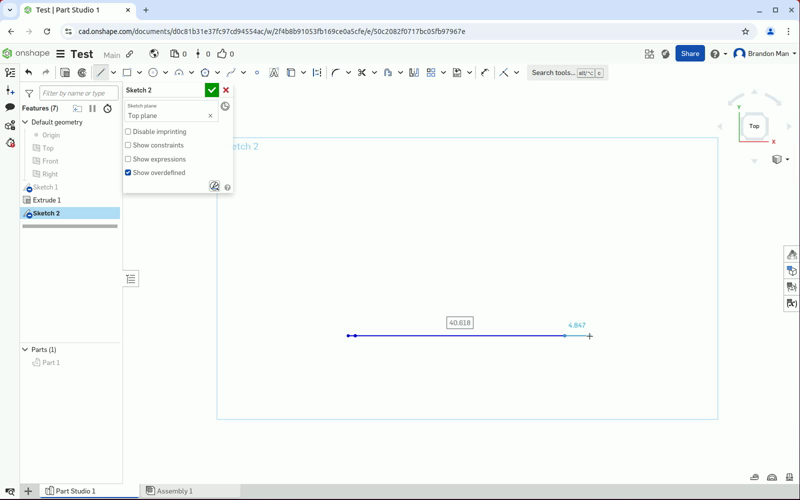
mouse_move(572, 335)
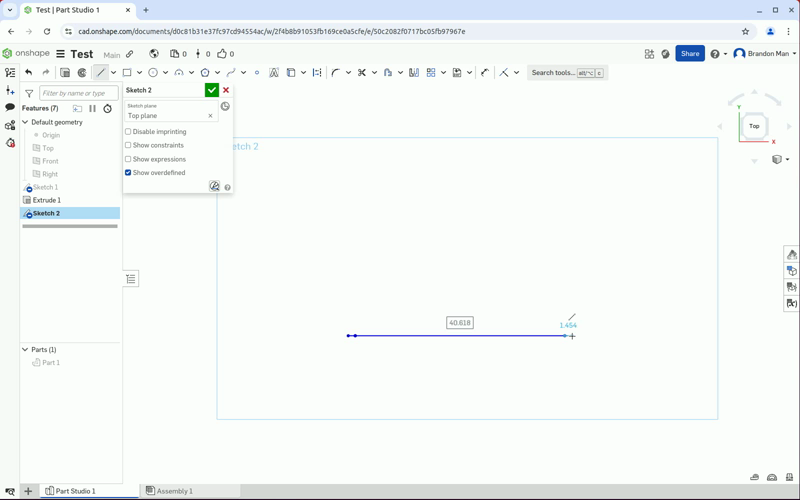
scroll(6)
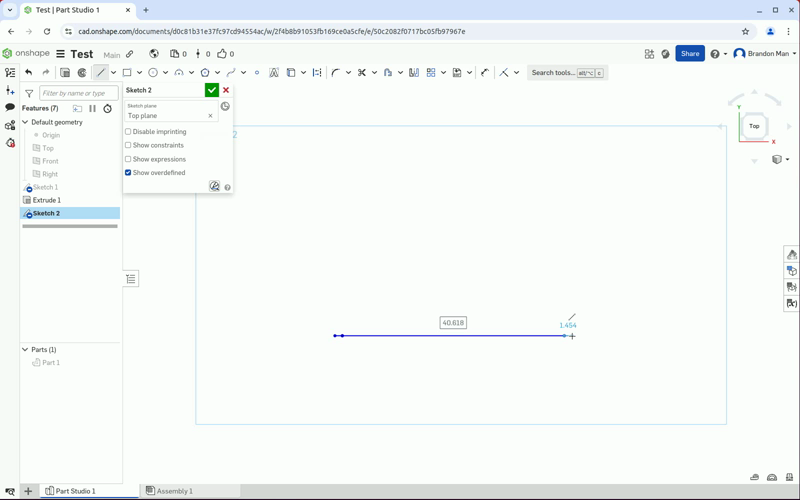
scroll(6)
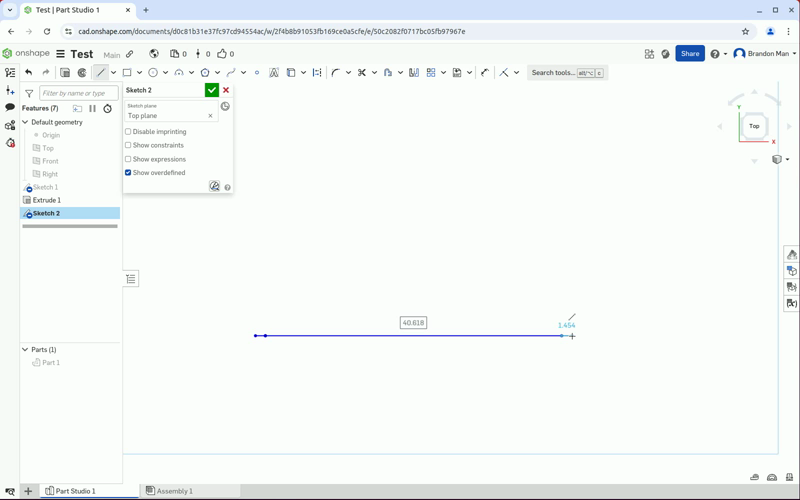
scroll(6)
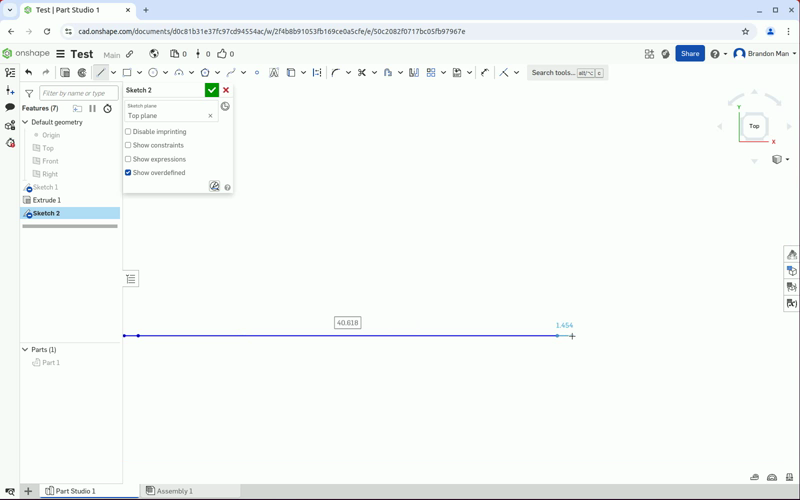
scroll(6)
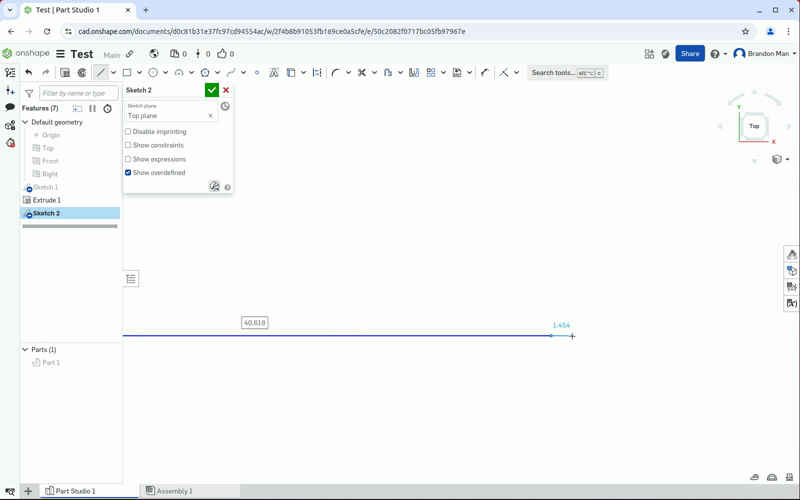
scroll(6)
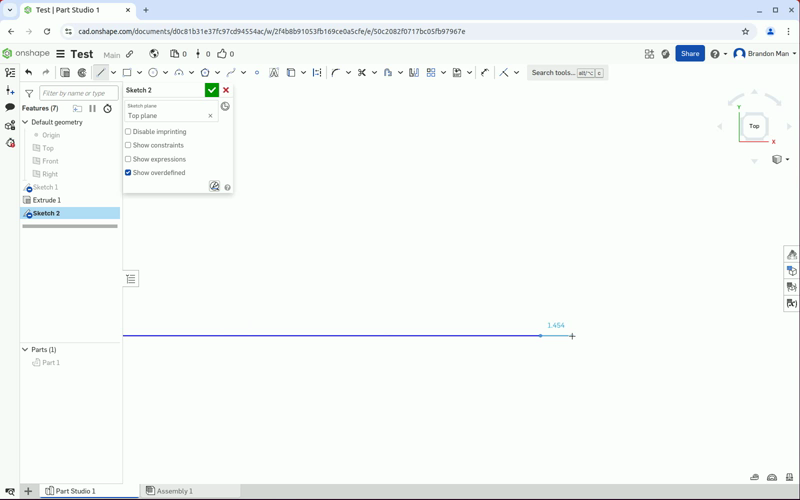
scroll(6)
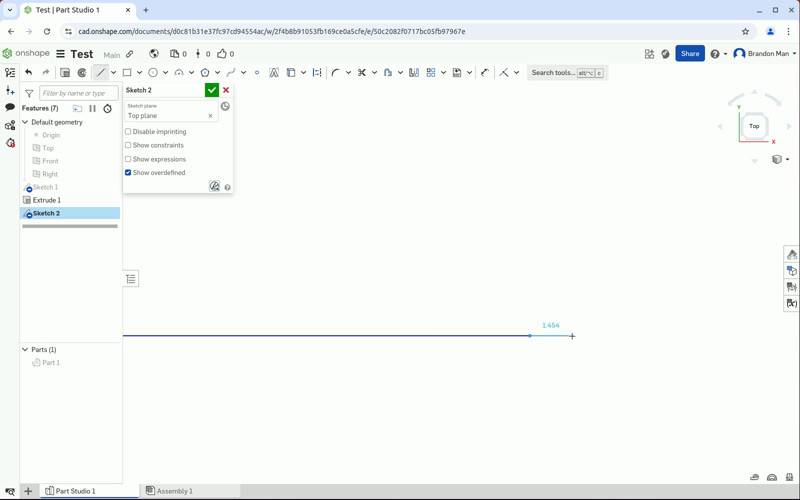
scroll(6)
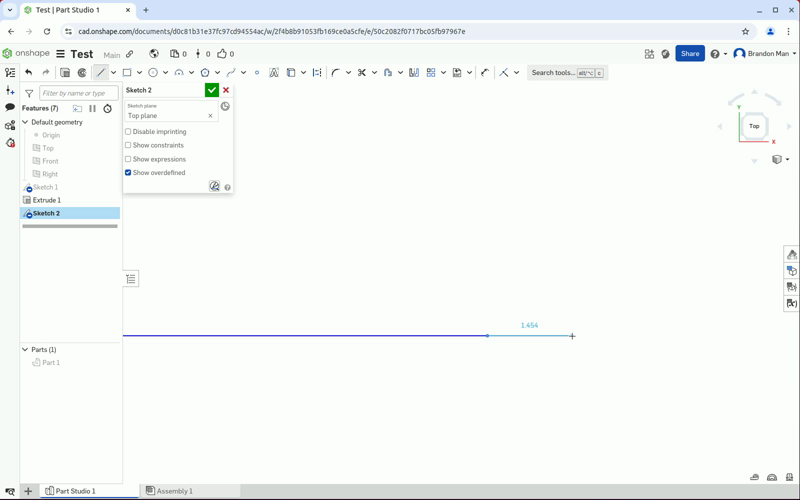
click(572, 335)
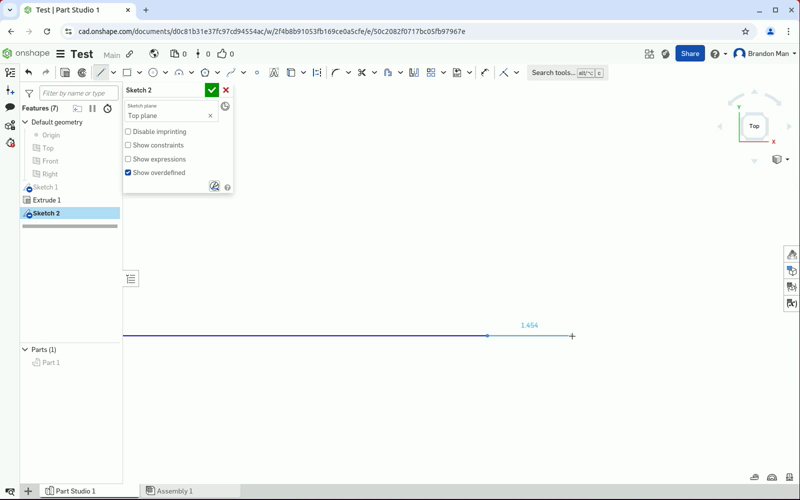
scroll(-6)
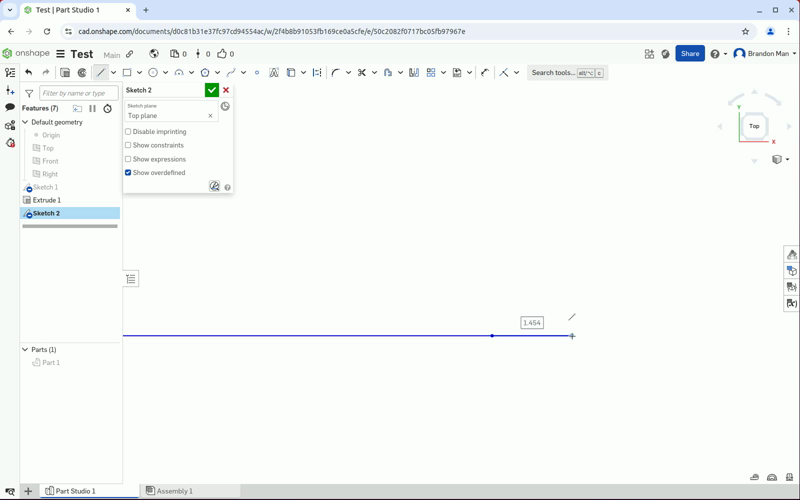
scroll(-6)
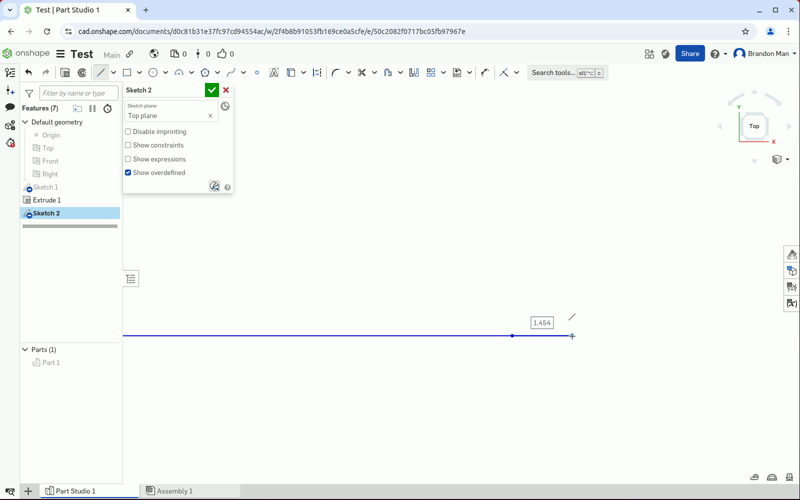
scroll(-6)
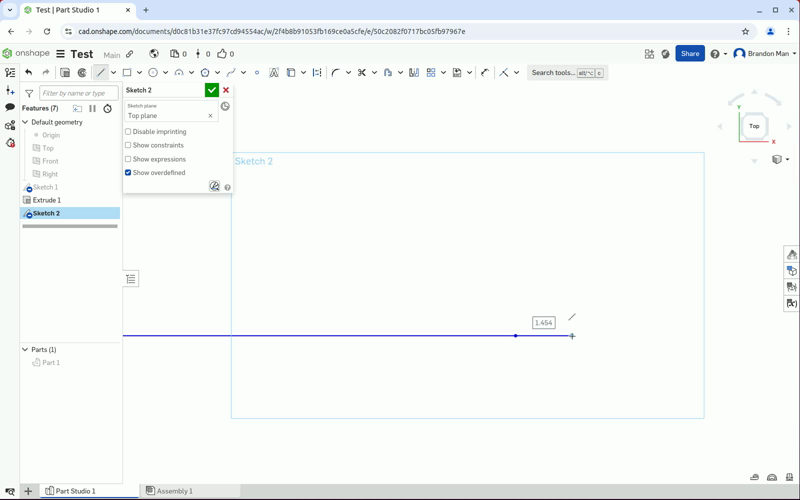
scroll(-6)
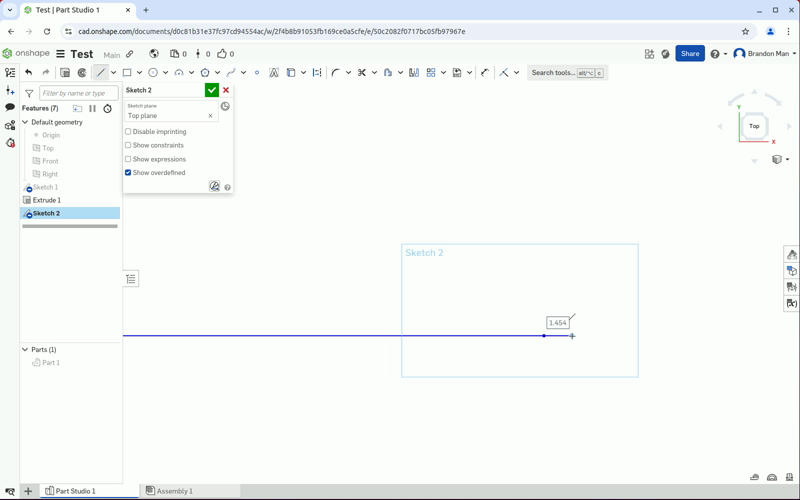
scroll(-6)
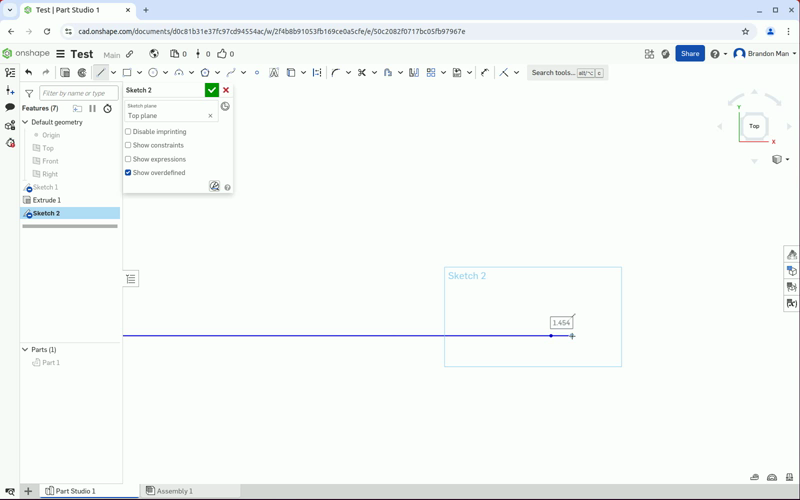
scroll(-6)
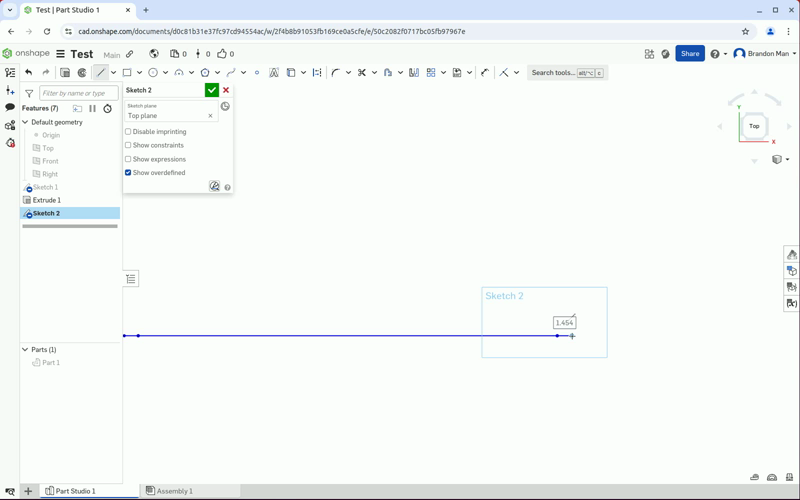
scroll(-6)
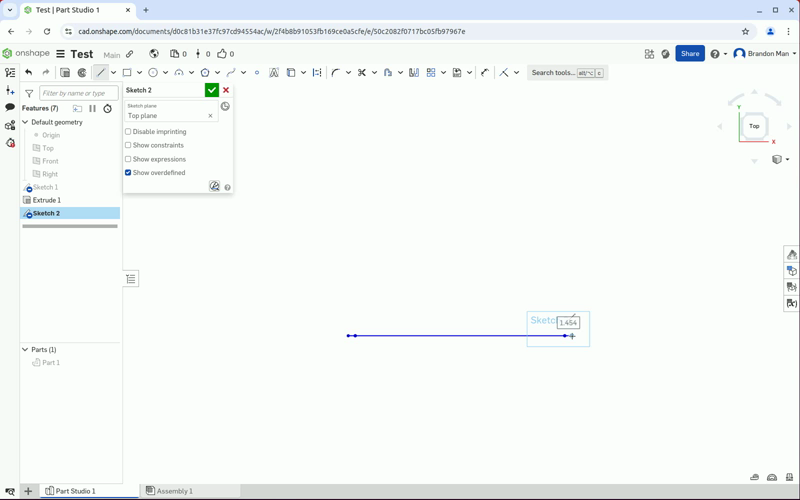
key_up(shift)
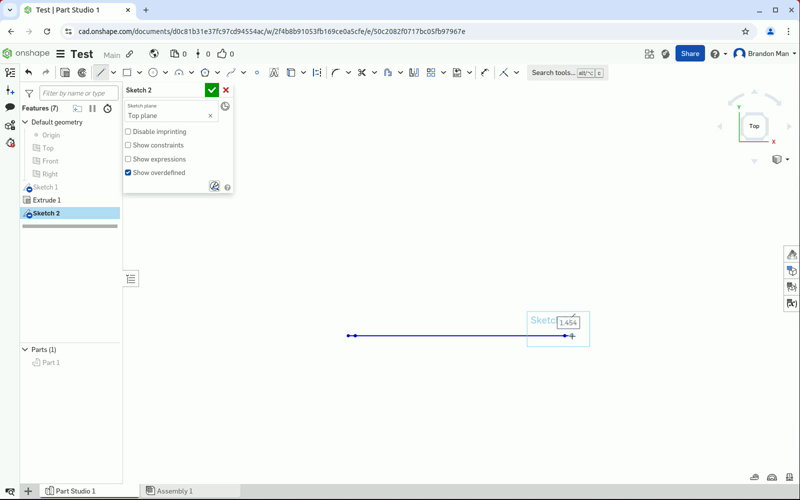
key_down(shift)
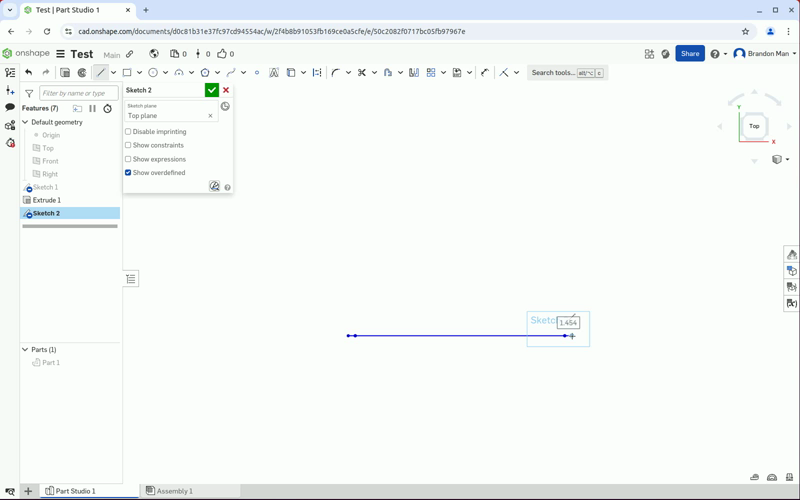
mouse_move(572, 229)
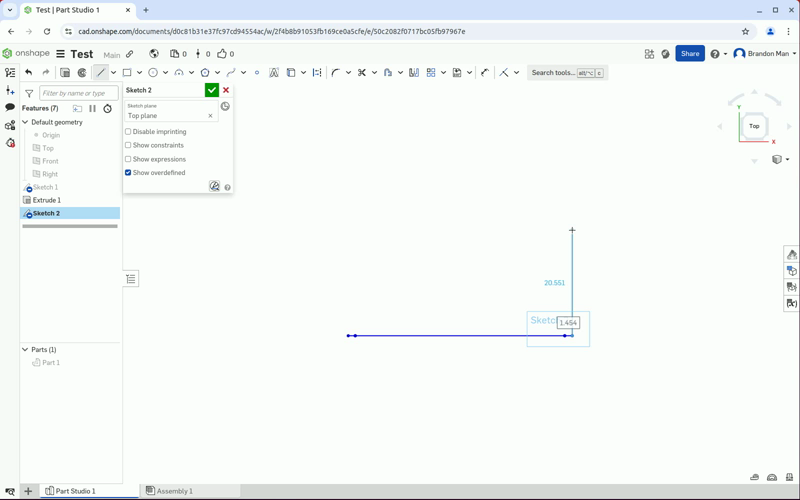
click(572, 229)
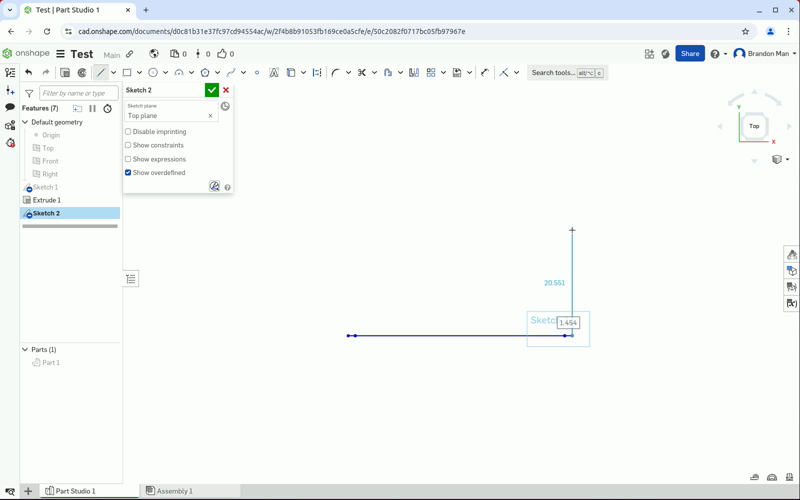
key_up(shift)
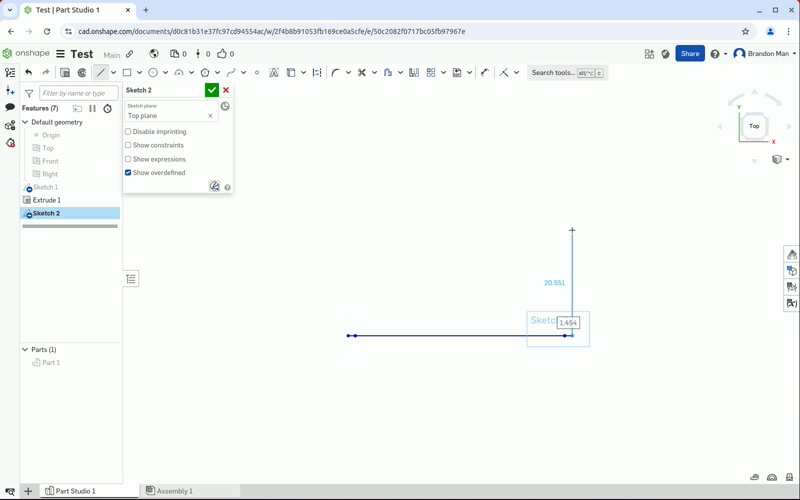
key_down(shift)
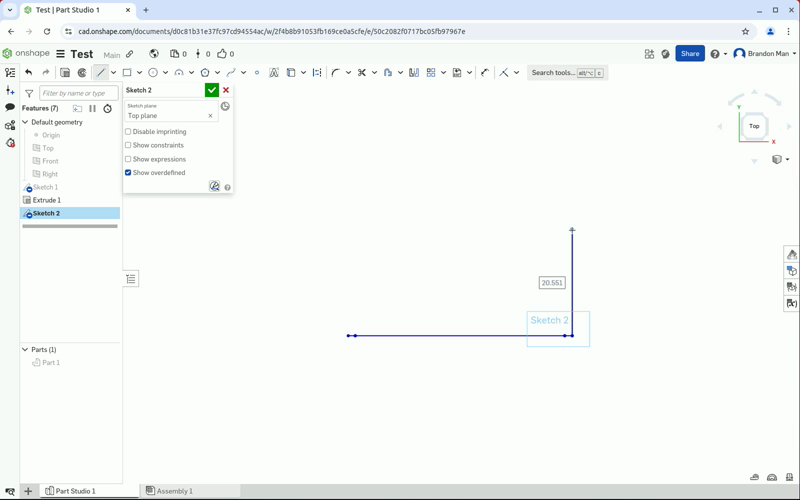
mouse_move(348, 229)
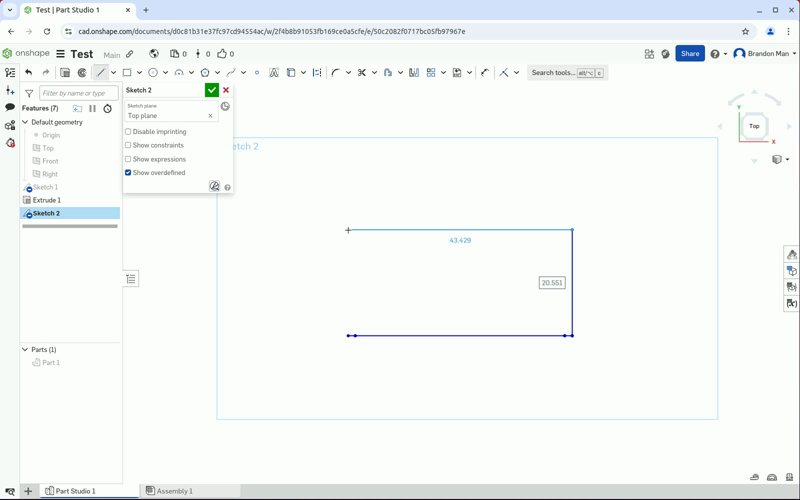
click(348, 229)
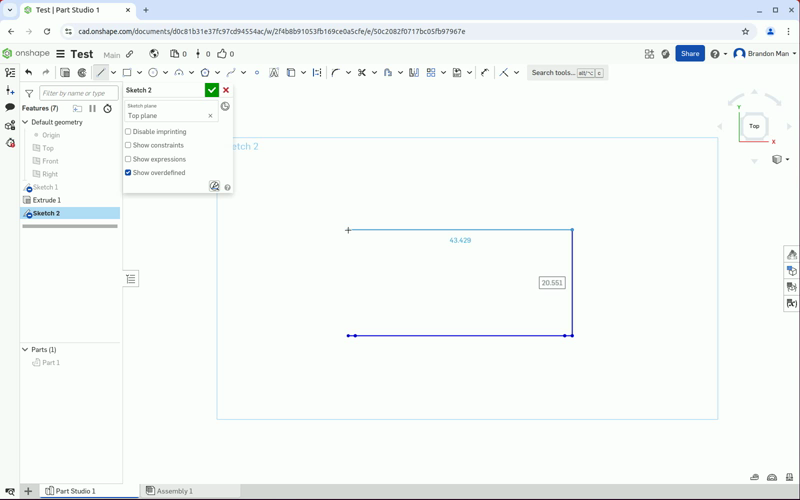
key_up(shift)
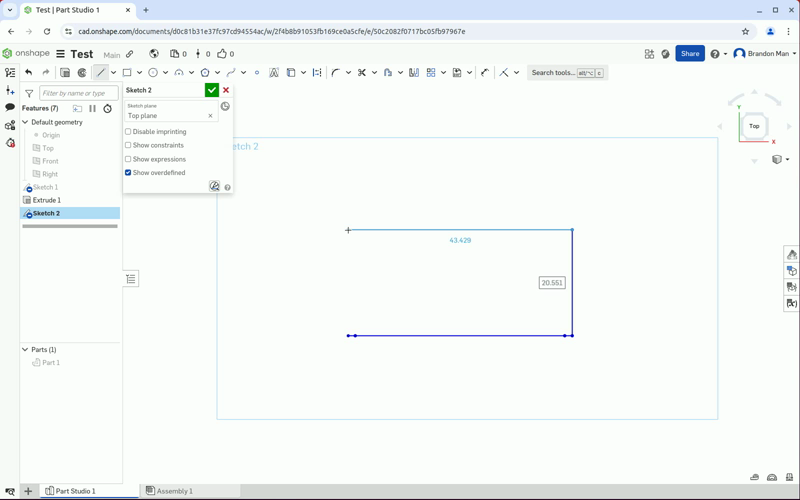
key_down(shift)
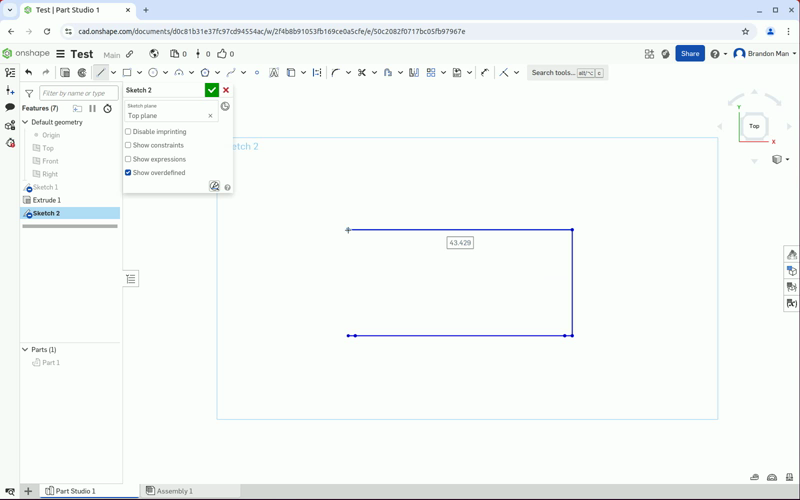
mouse_move(348, 335)
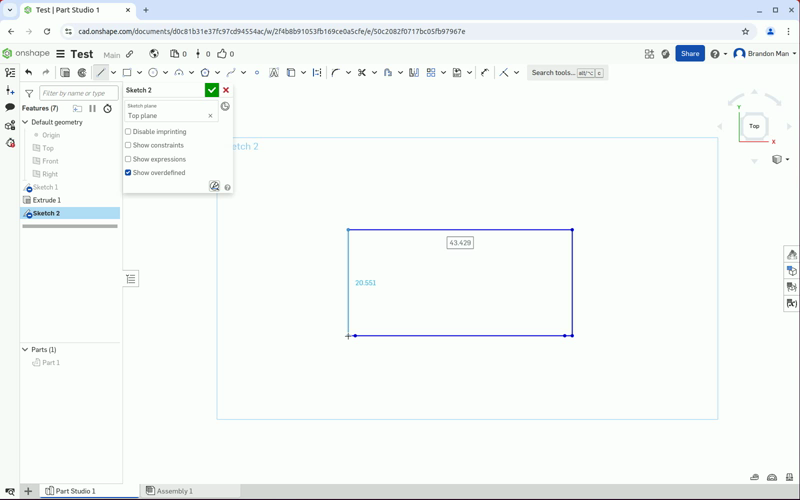
key_up(shift)
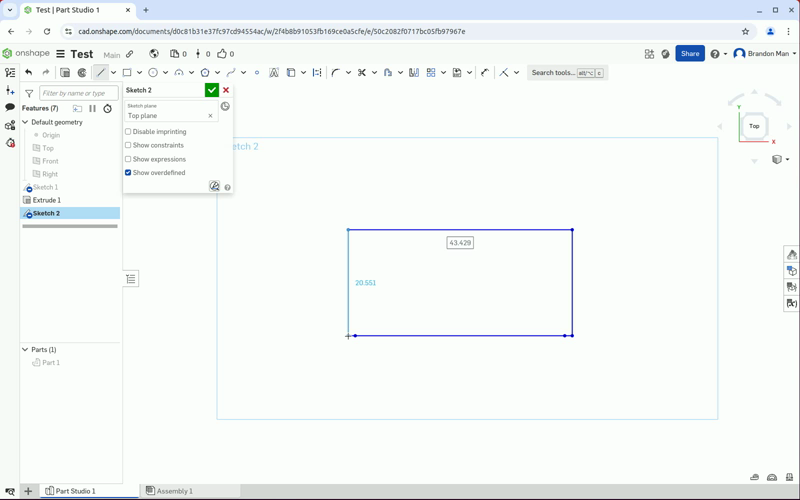
click(348, 335)
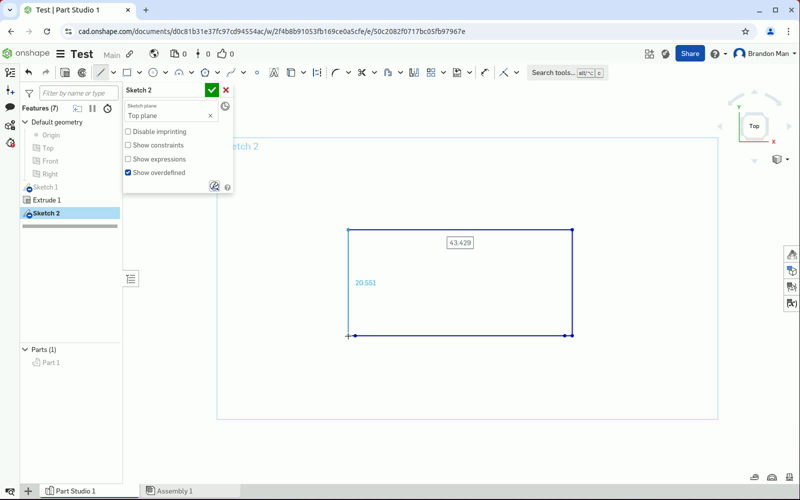
key(esc)
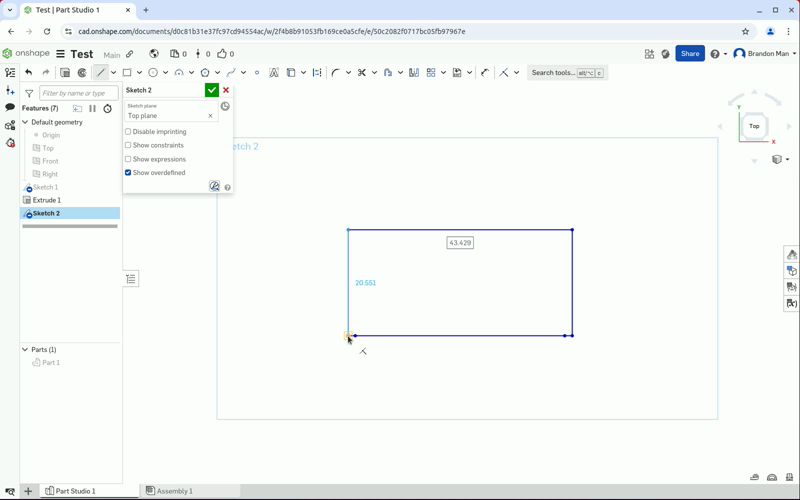
mouse_move(406, 285)
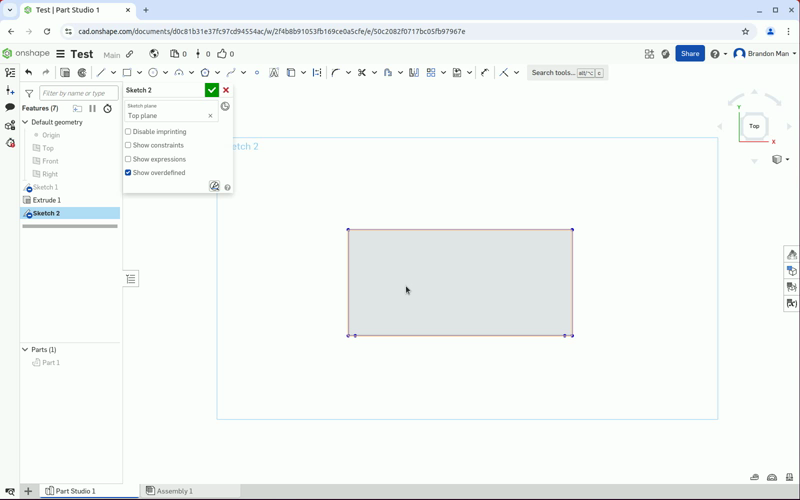
click(406, 285)
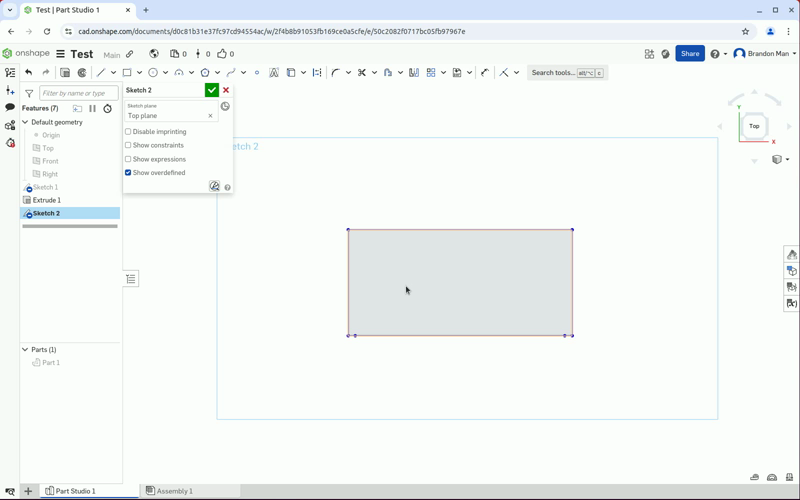
mouse_move(73, 352)
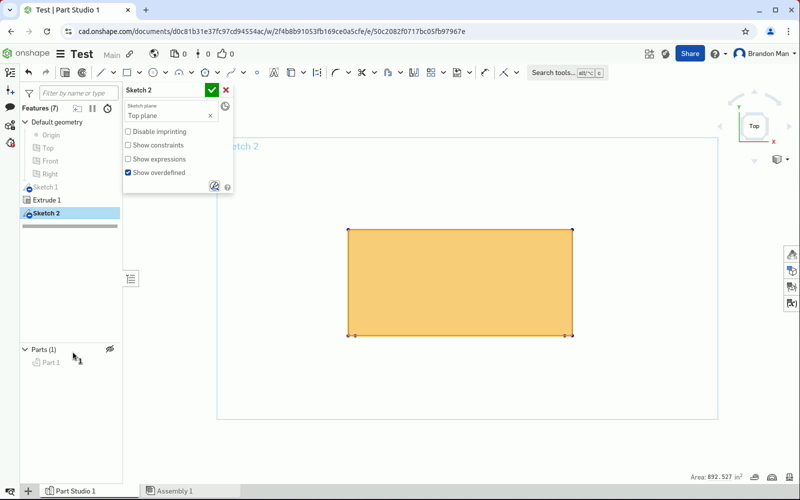
key(shift+y)
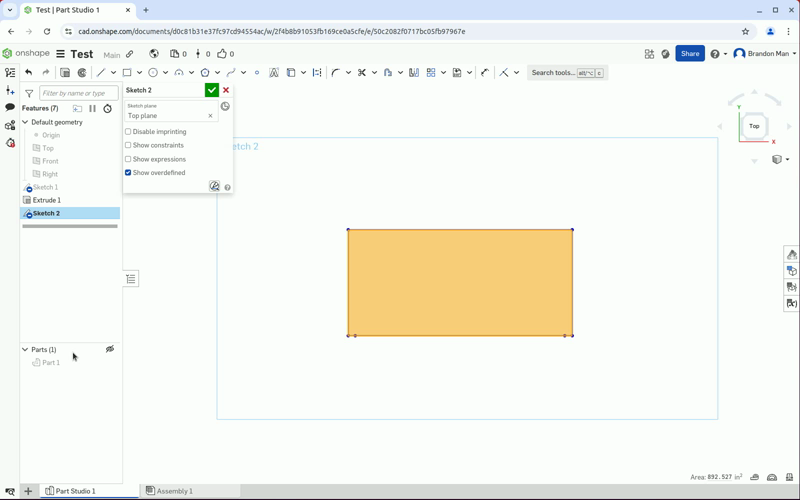
key(shift+e)
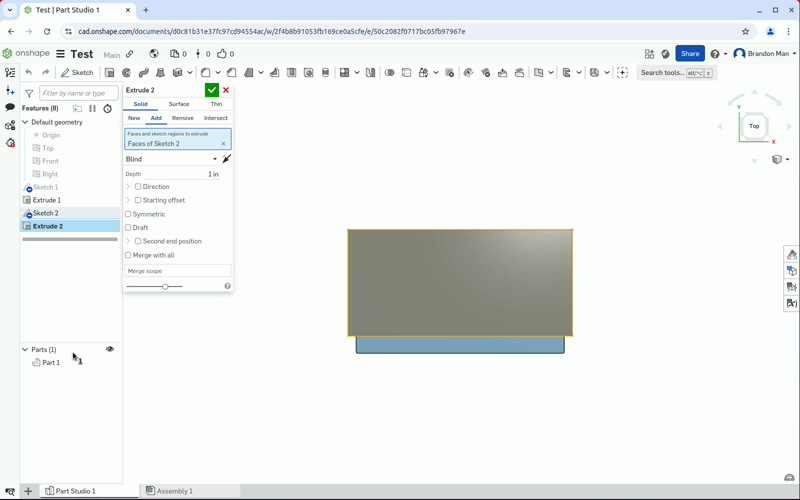
mouse_move(143, 106)
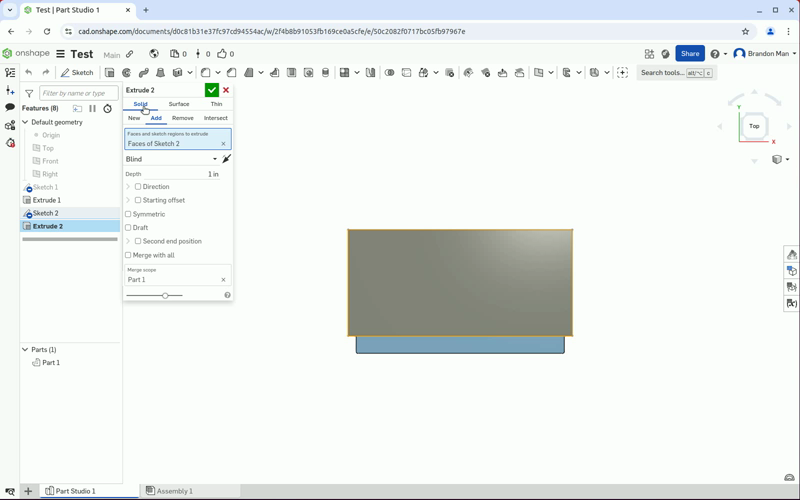
click(143, 106)
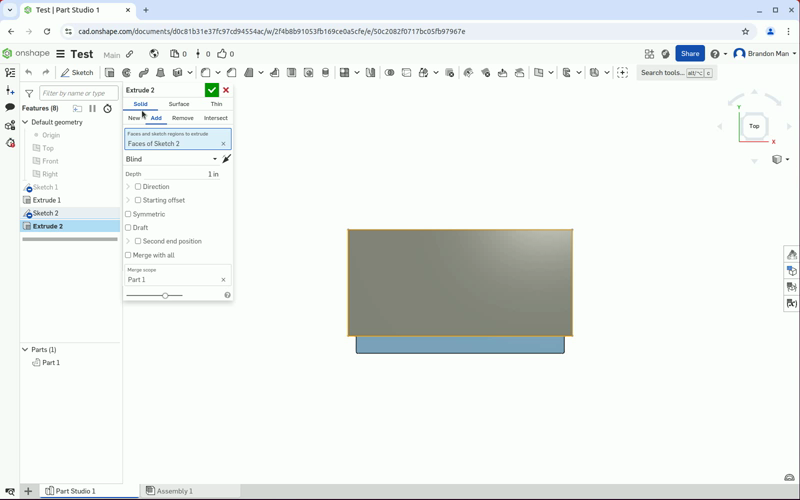
mouse_move(137, 120)
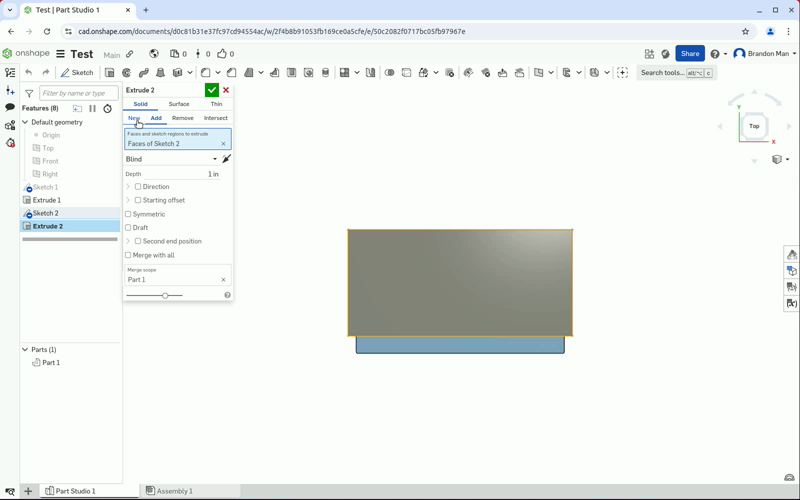
click(137, 120)
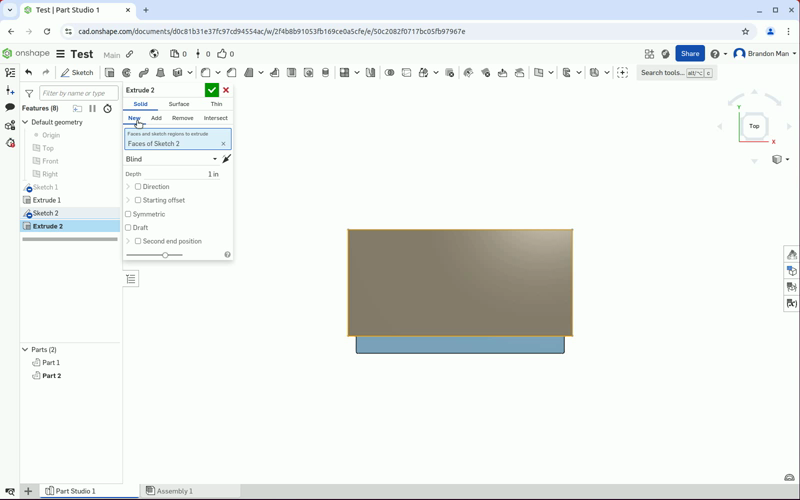
key(tab, 4)
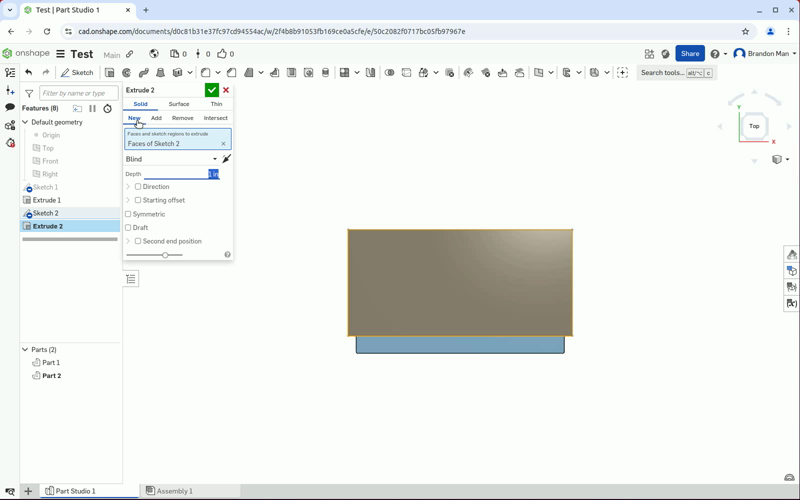
text(0.481)
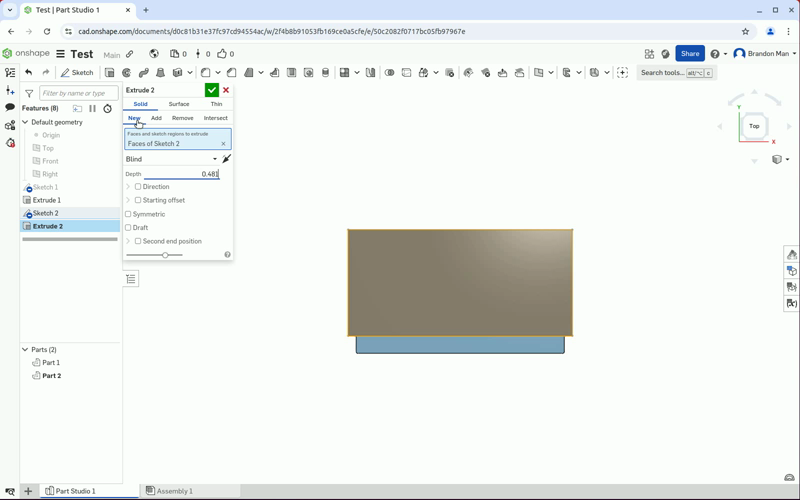
key(enter)
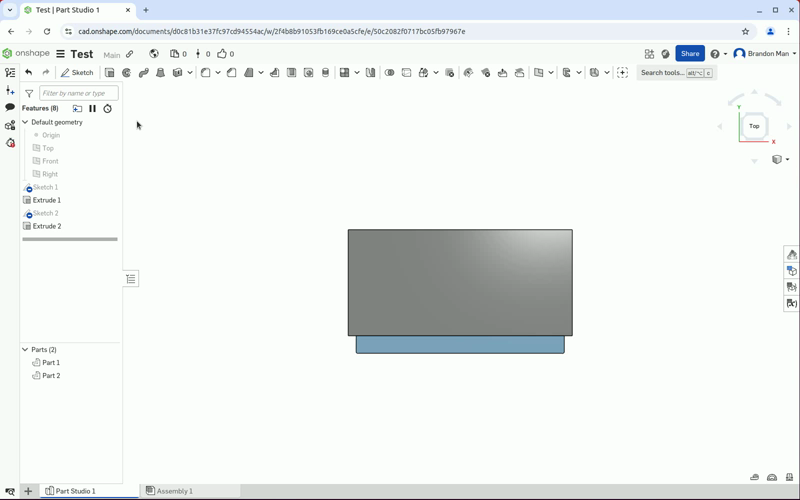
key(shift+h)
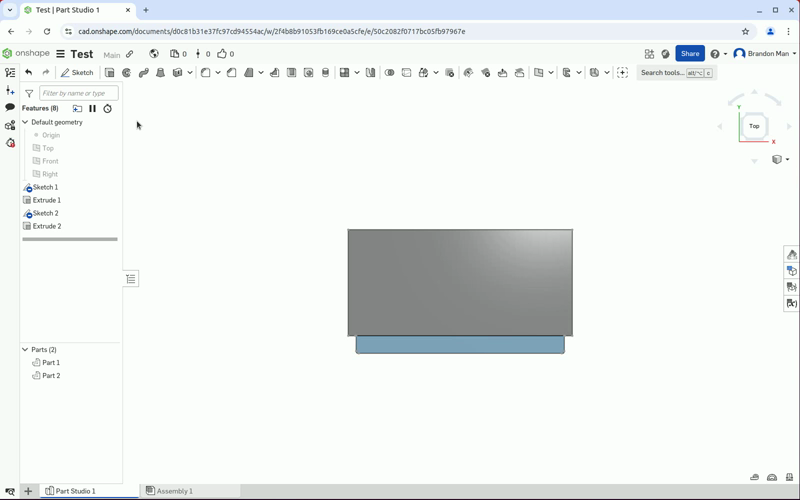
key(shift+h)
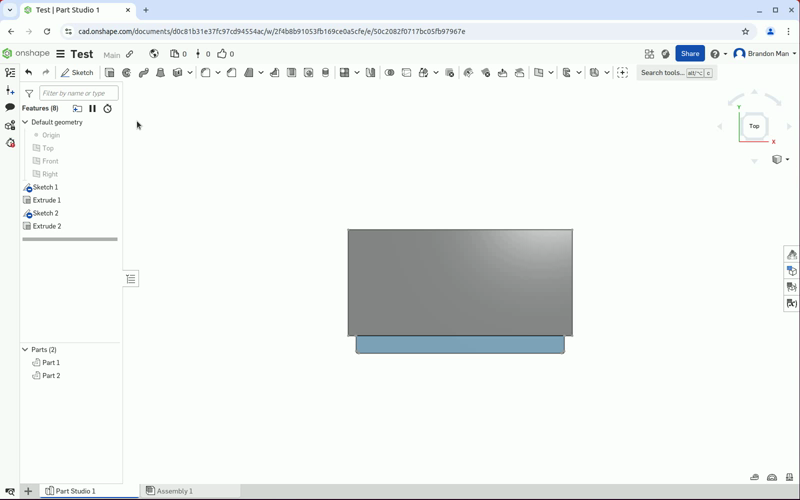
key(shift+7)
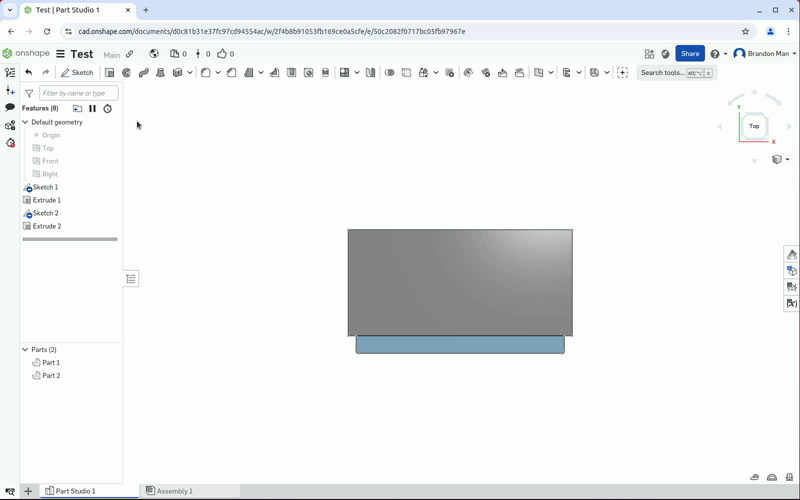
key(up, 3)
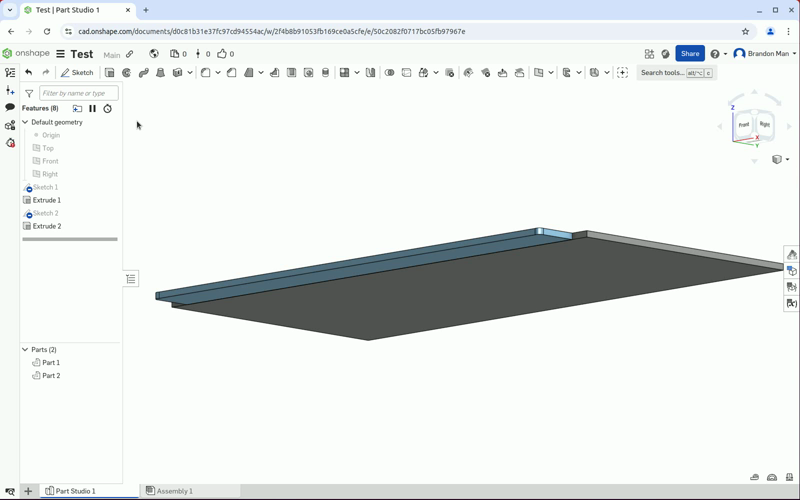
key(left, 3)
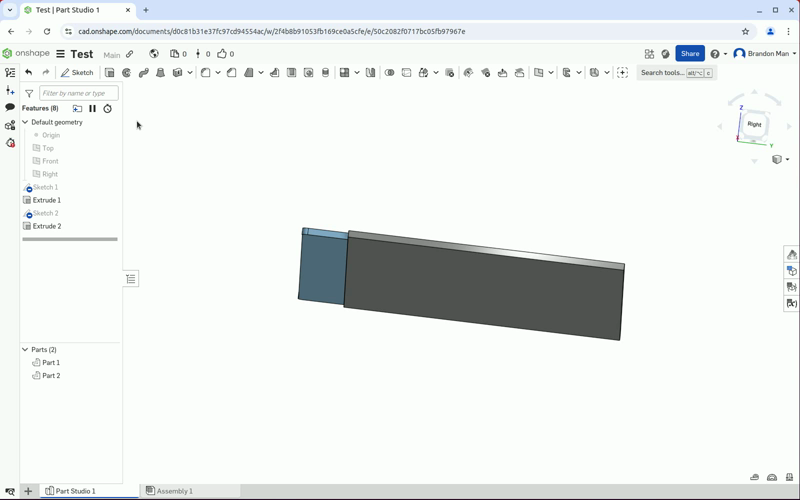
key(right, 3)
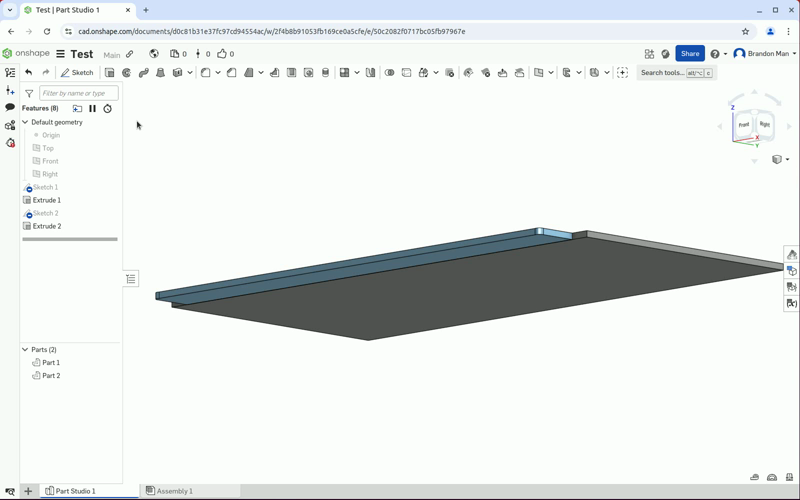
key(down, 3)
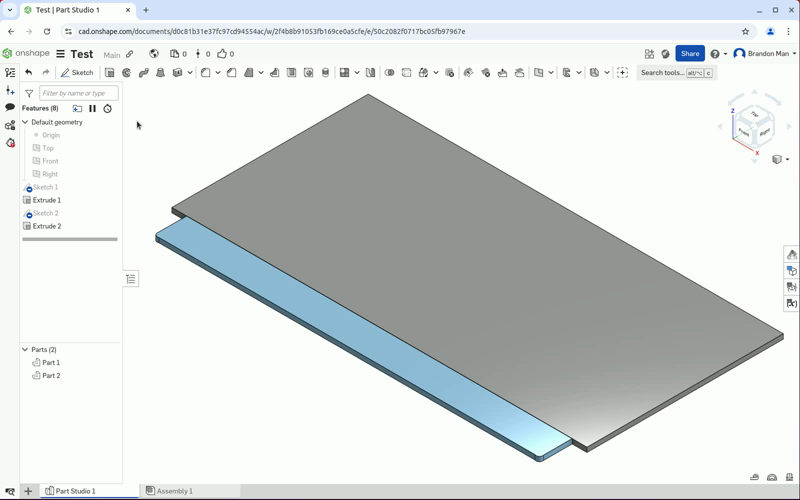
mouse_move(73, 189)
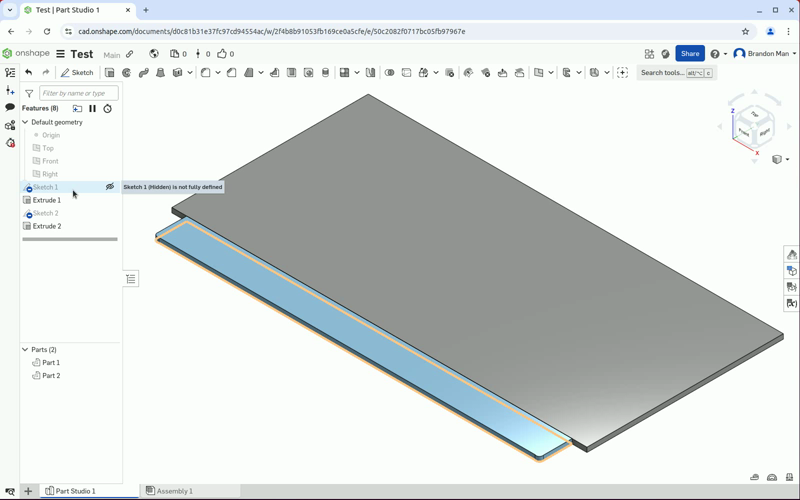
click(73, 189)